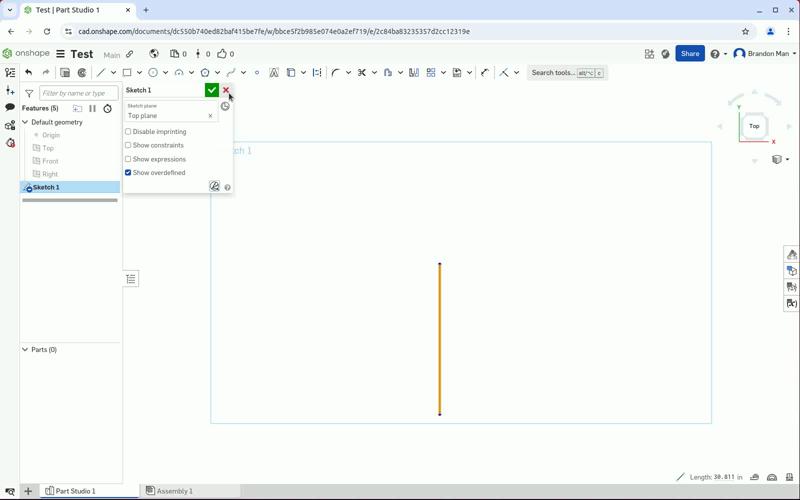
key(shift+h)
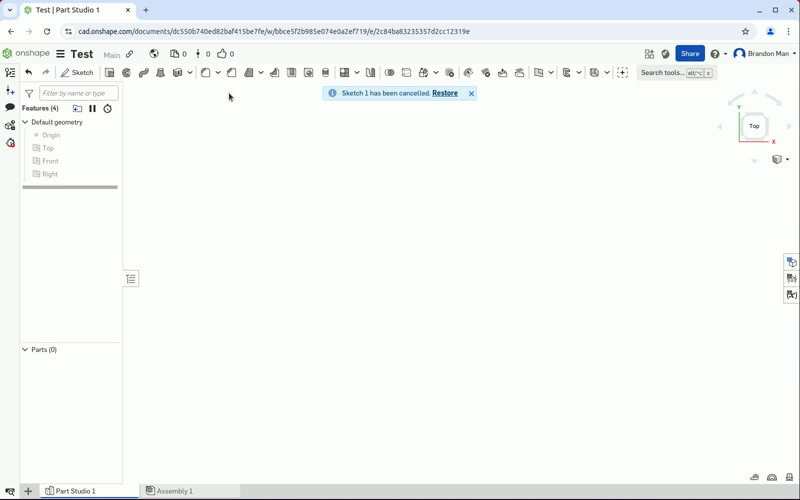
mouse_move(73, 352)
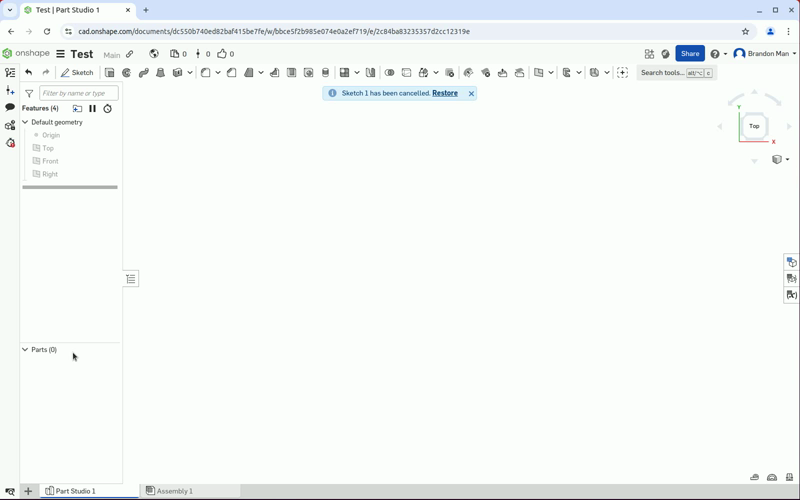
key(y)
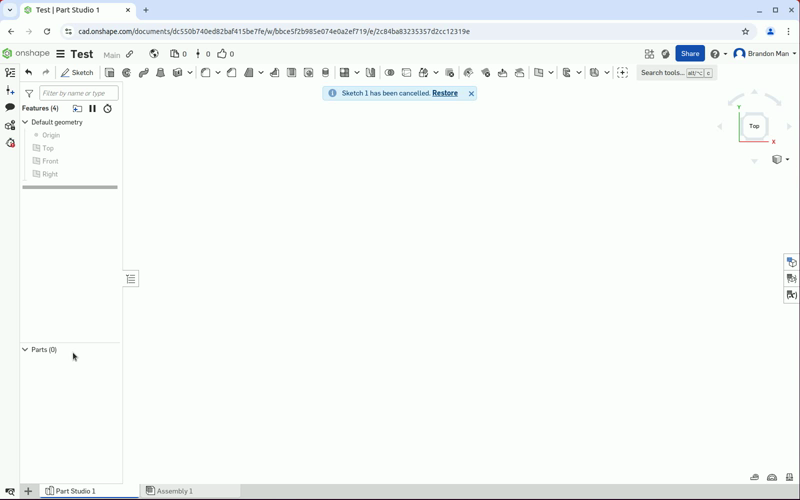
key(shift+p)
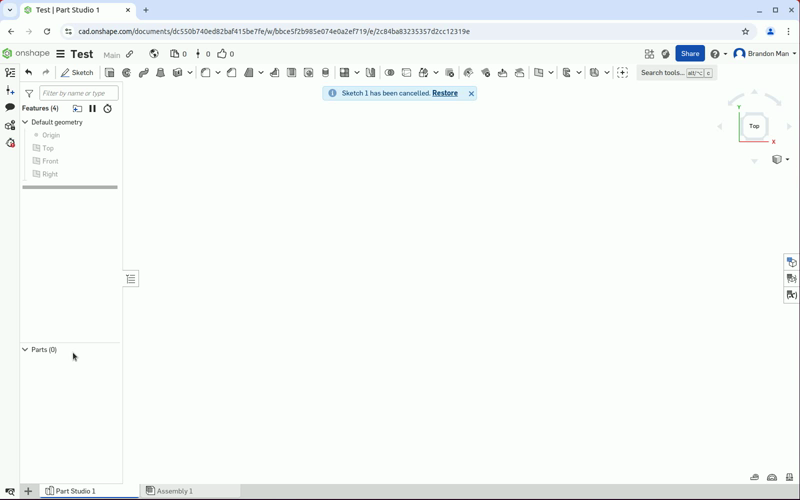
key(space)
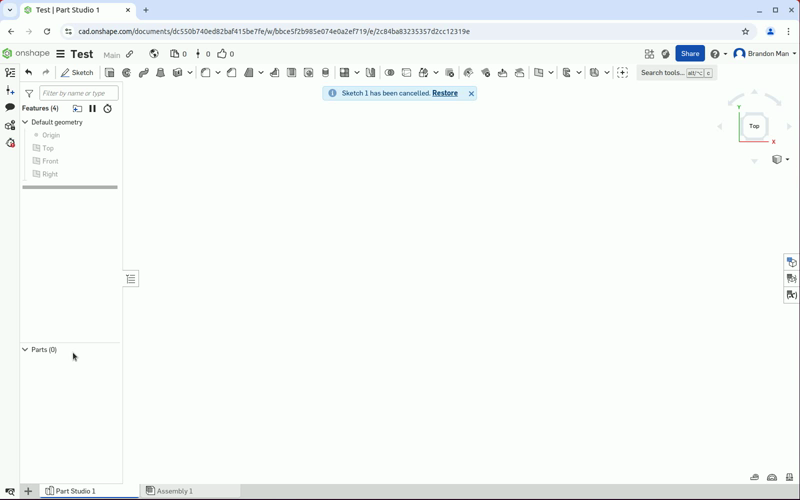
key_down(shift)
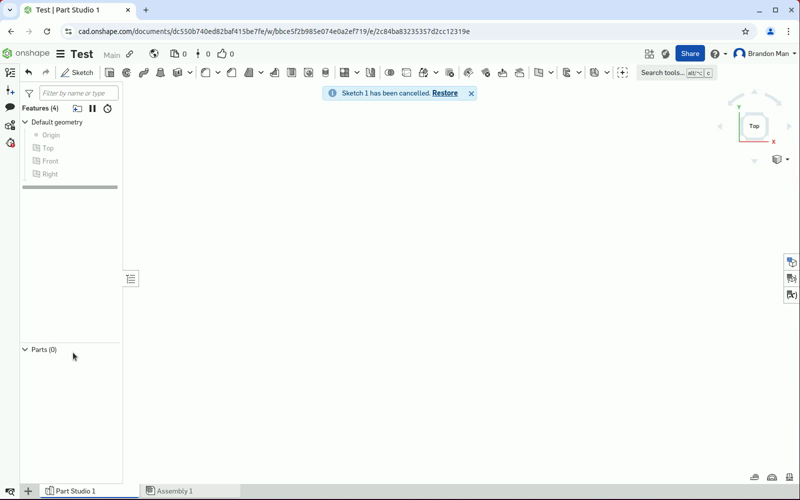
key(up)
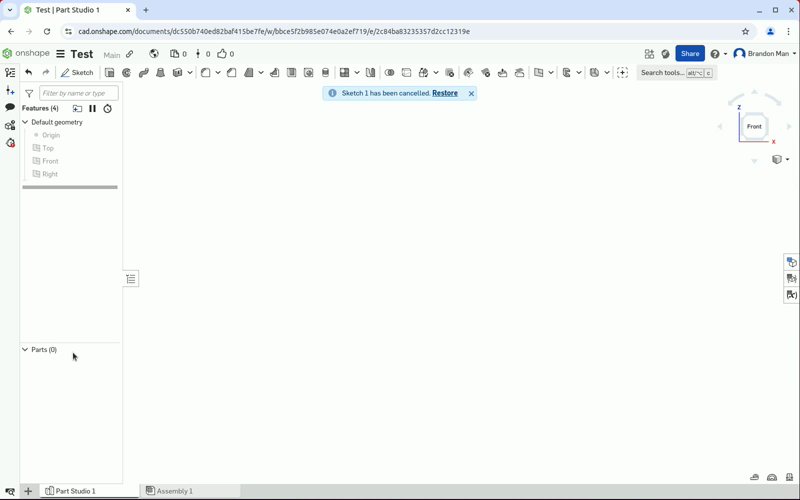
key_up(shift)
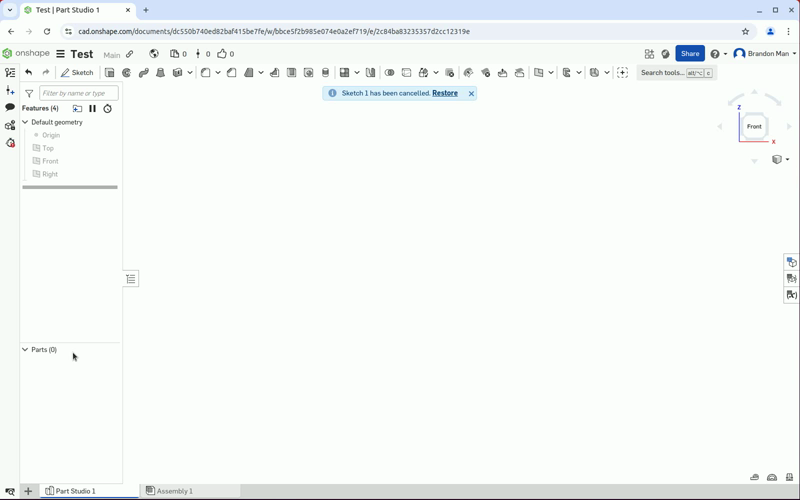
mouse_move(73, 352)
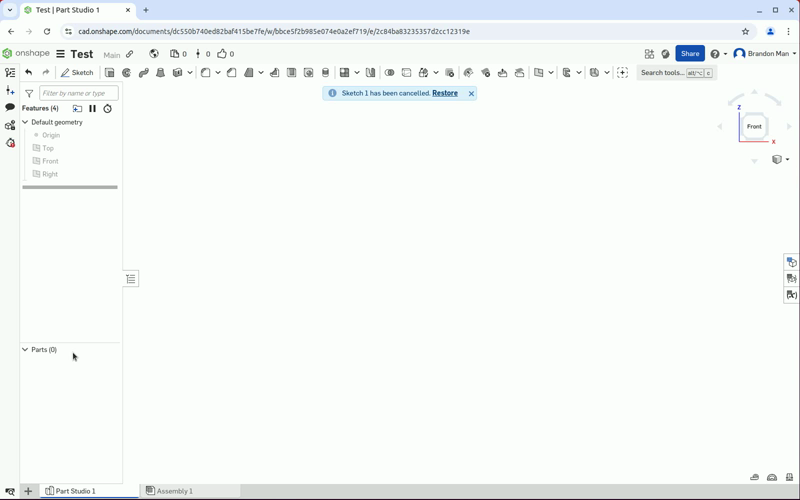
key(shift+y)
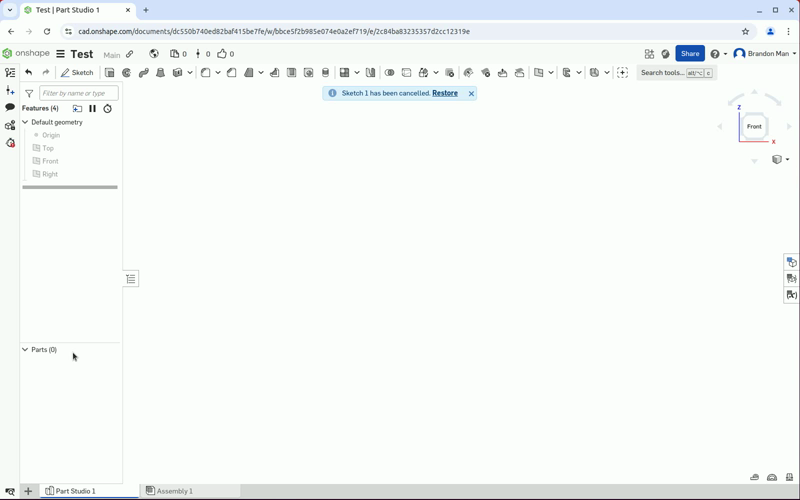
key(shift+s)
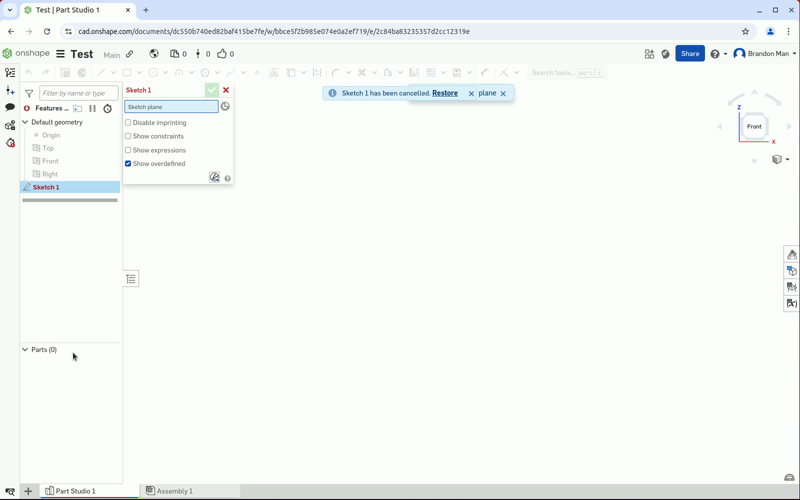
mouse_move(73, 163)
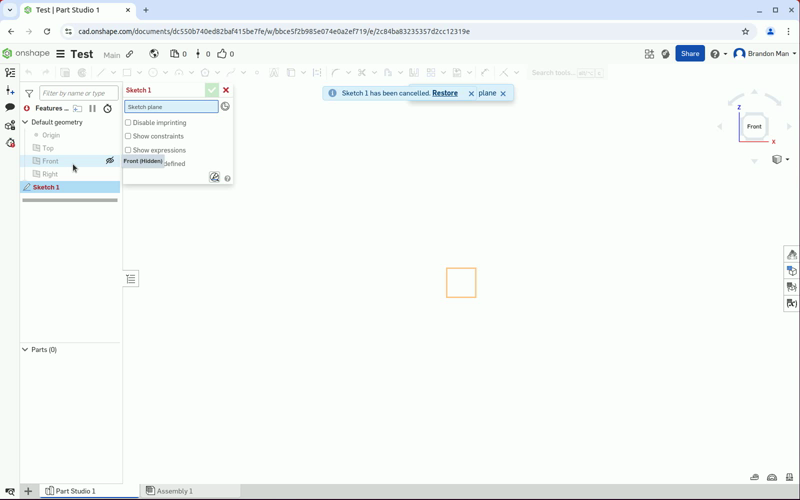
click(73, 163)
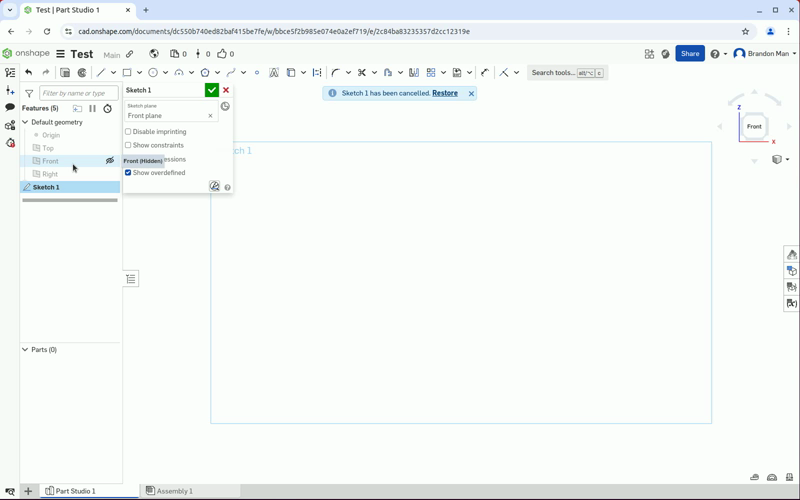
mouse_move(73, 352)
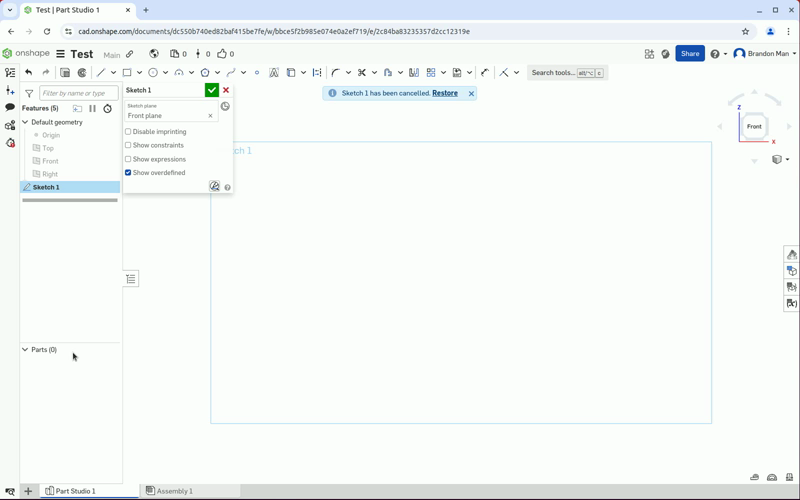
key(y)
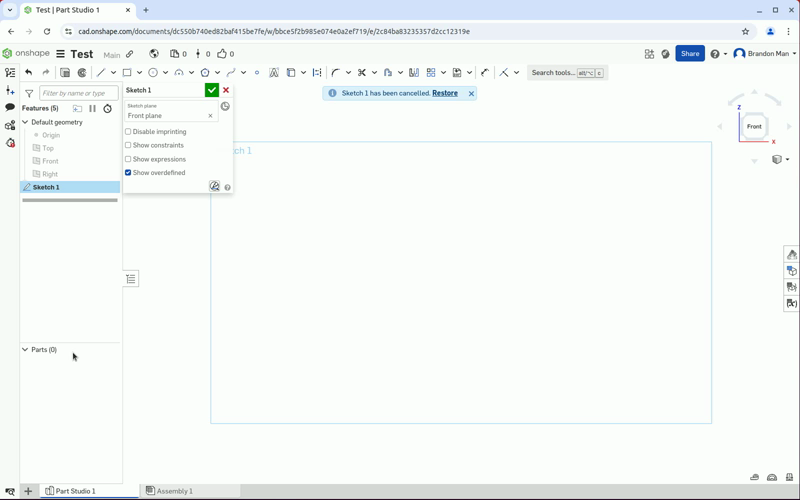
key(c)
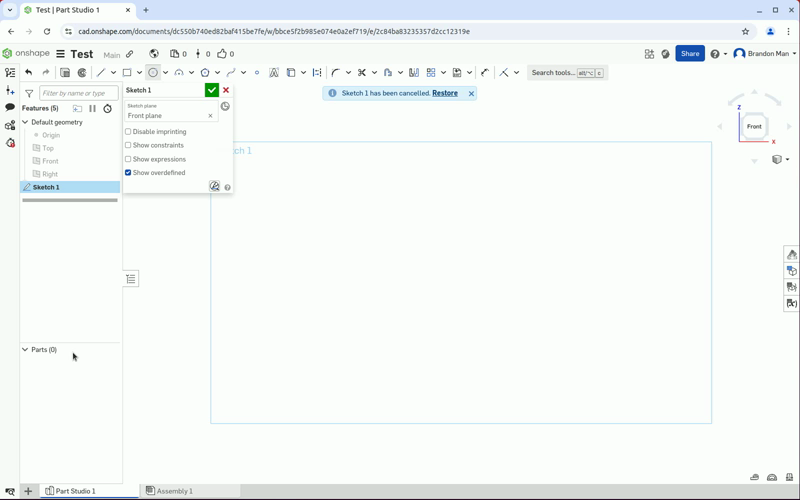
key_down(shift)
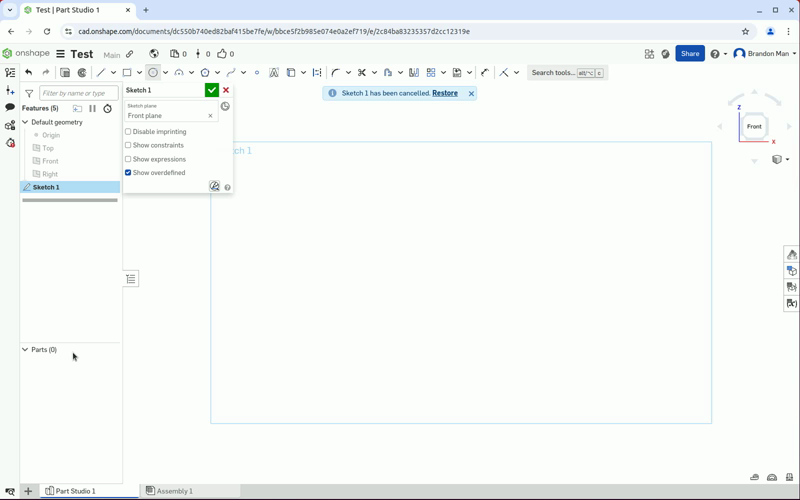
mouse_move(460, 282)
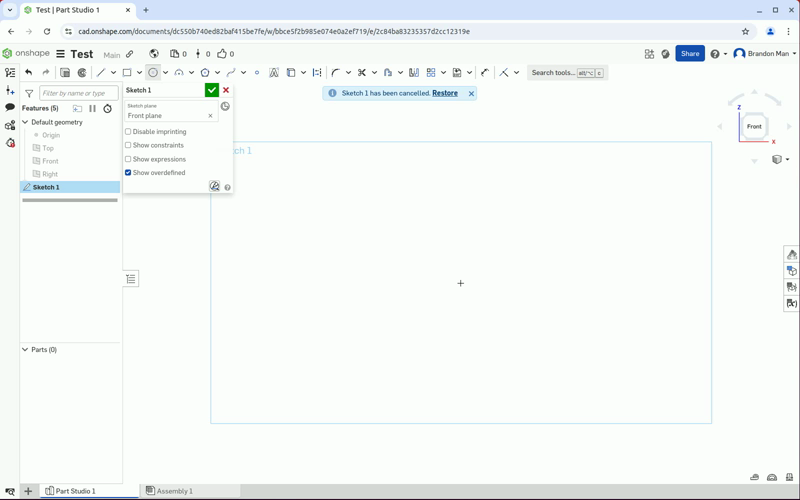
click(460, 282)
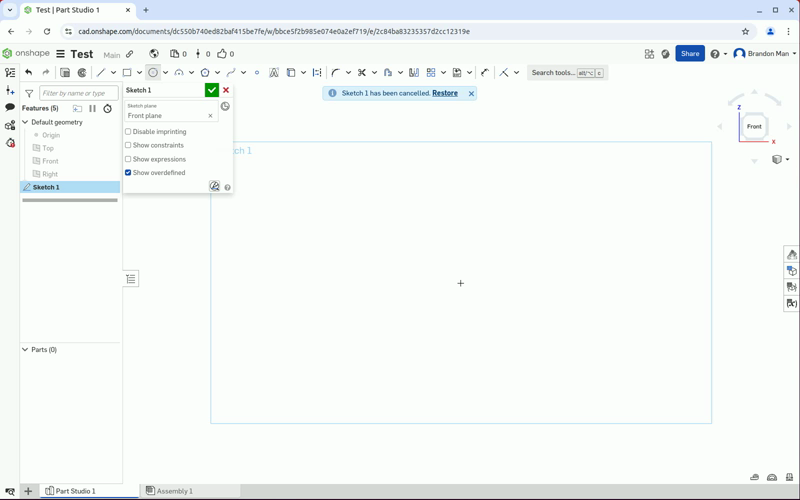
key_up(shift)
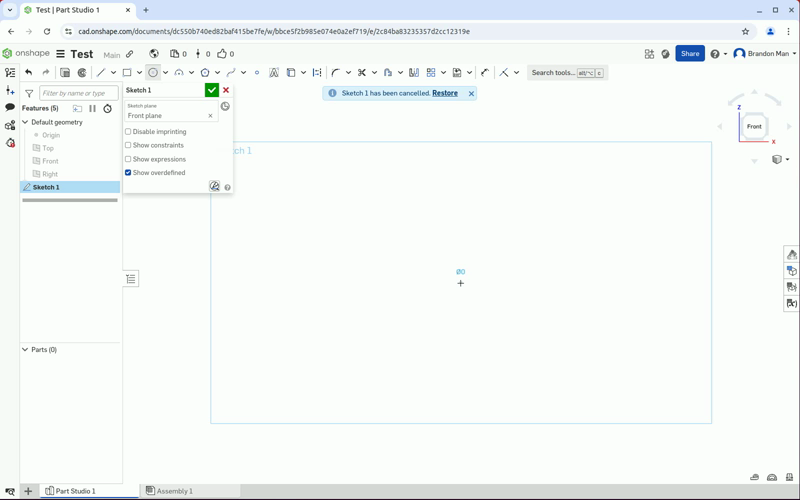
mouse_move(468, 282)
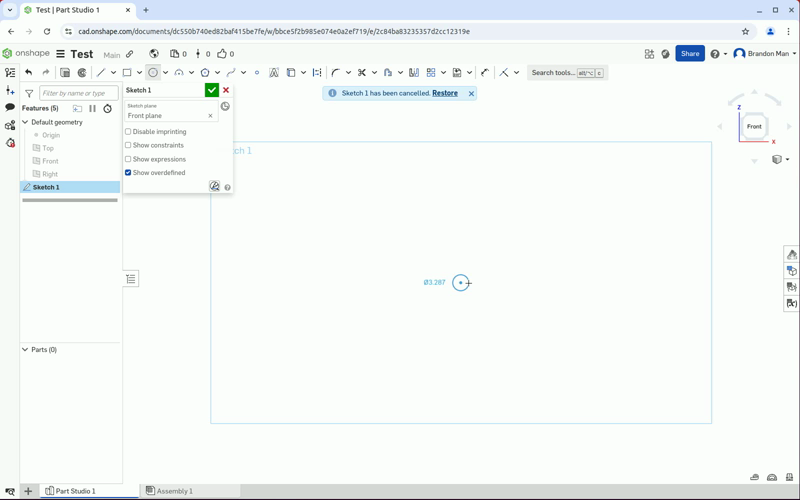
click(468, 282)
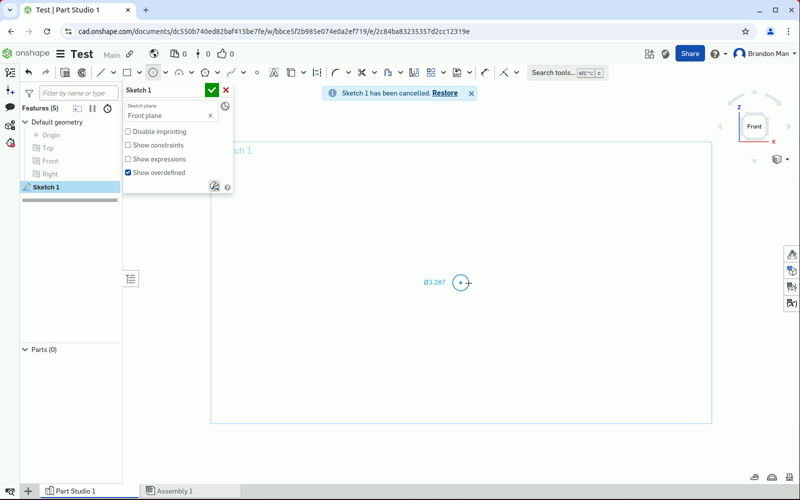
key(esc)
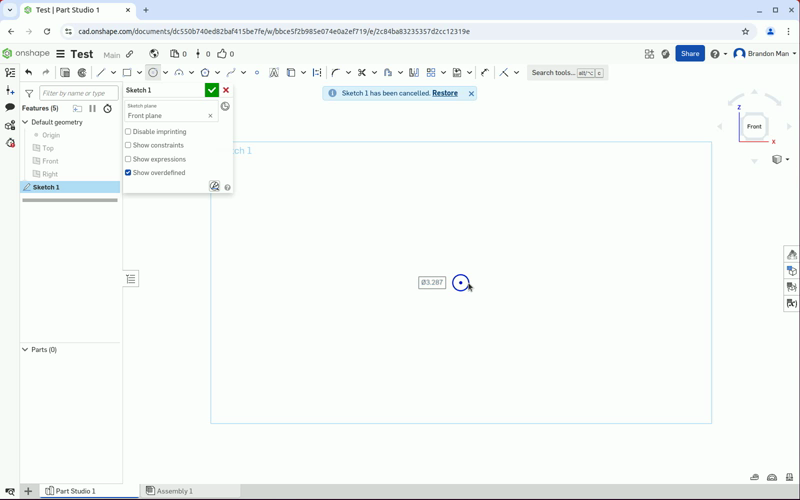
key(c)
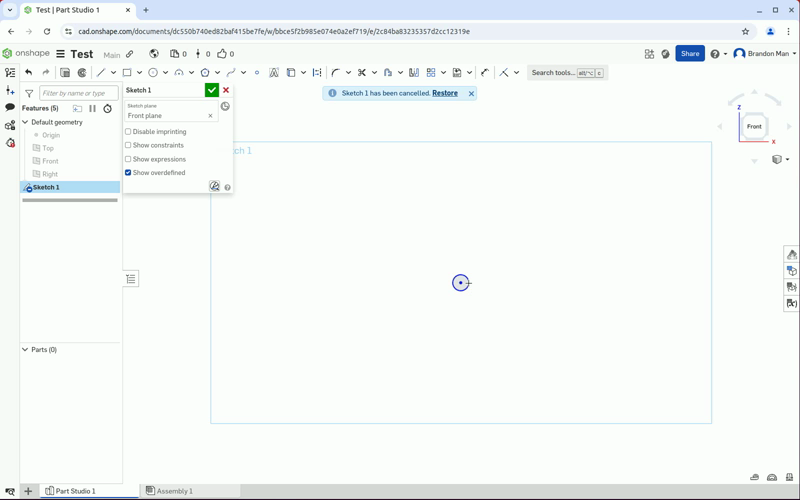
key_down(shift)
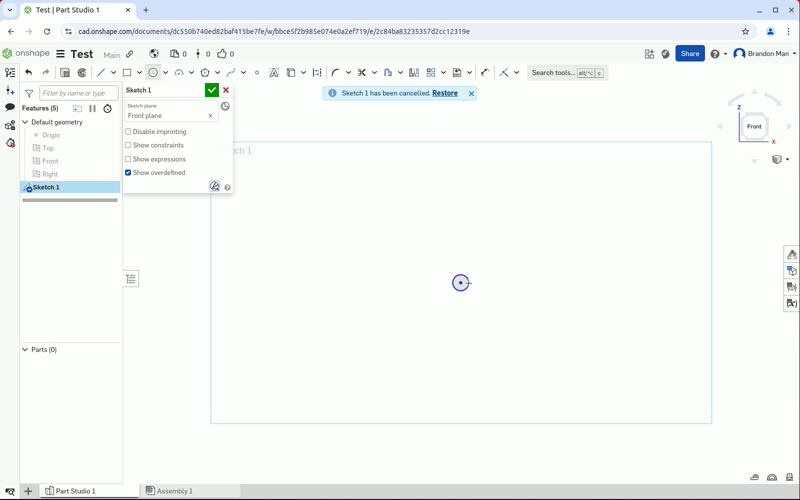
mouse_move(460, 282)
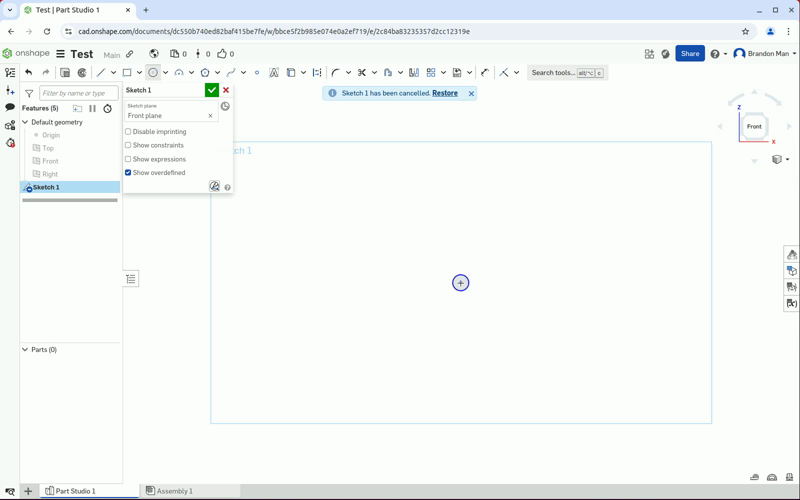
click(460, 282)
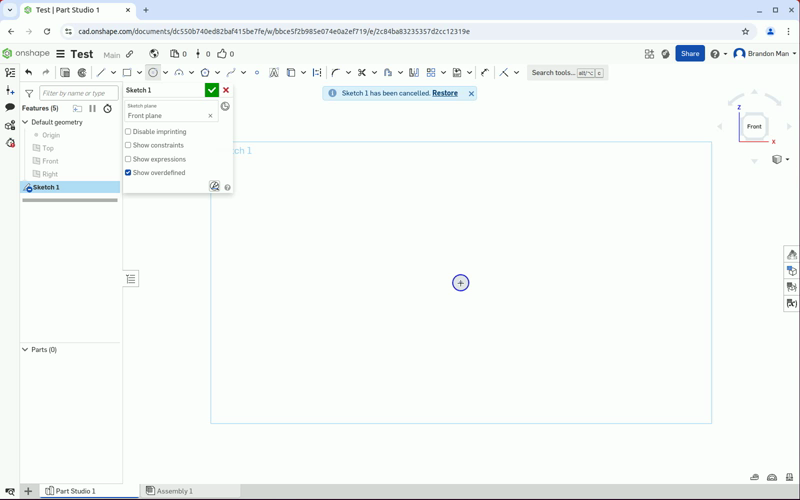
key_up(shift)
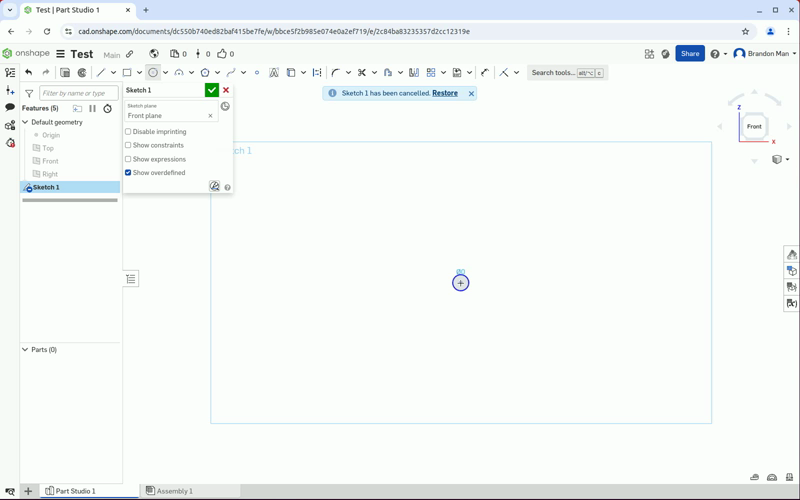
mouse_move(466, 282)
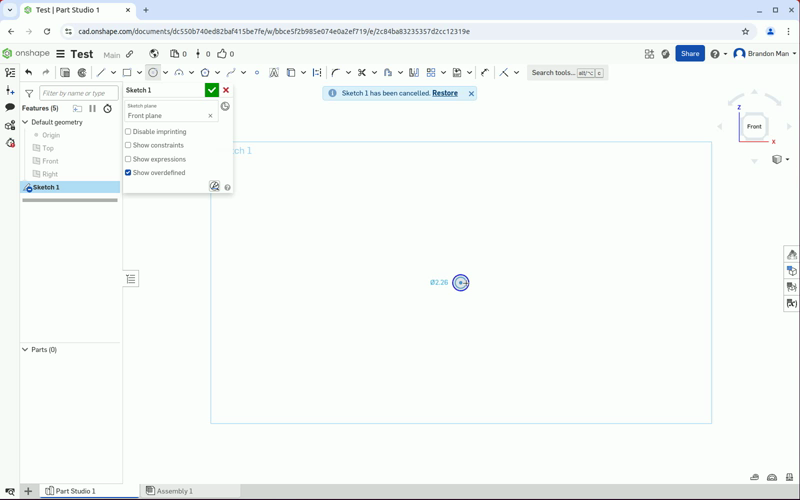
scroll(6)
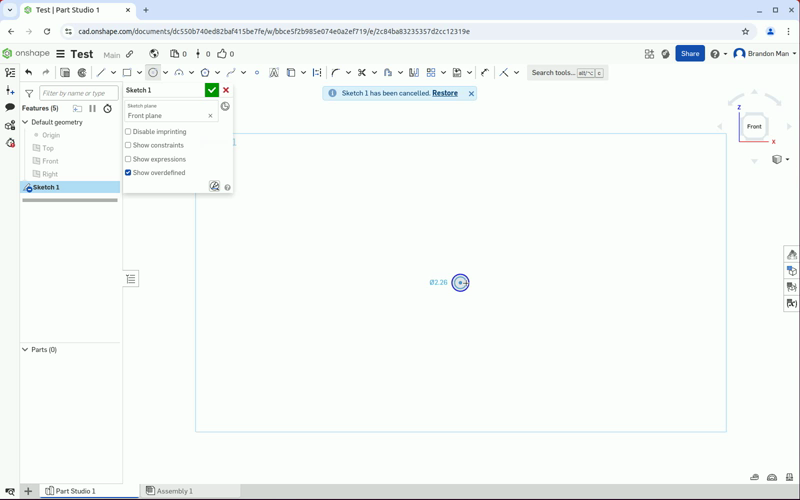
scroll(6)
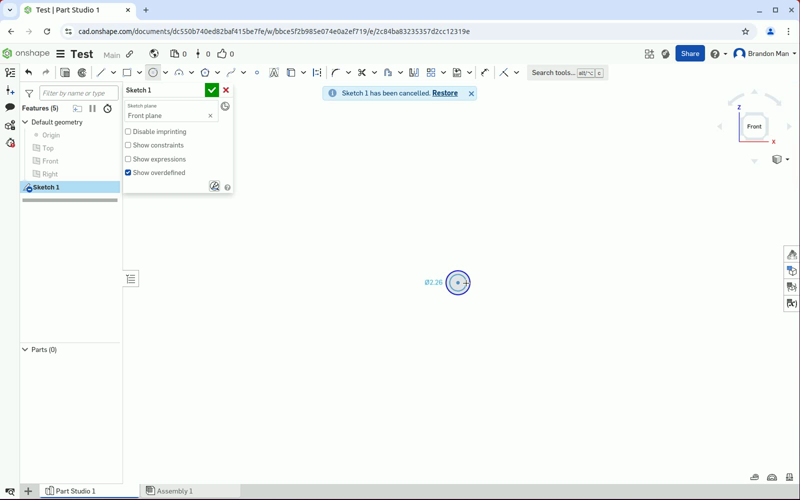
scroll(6)
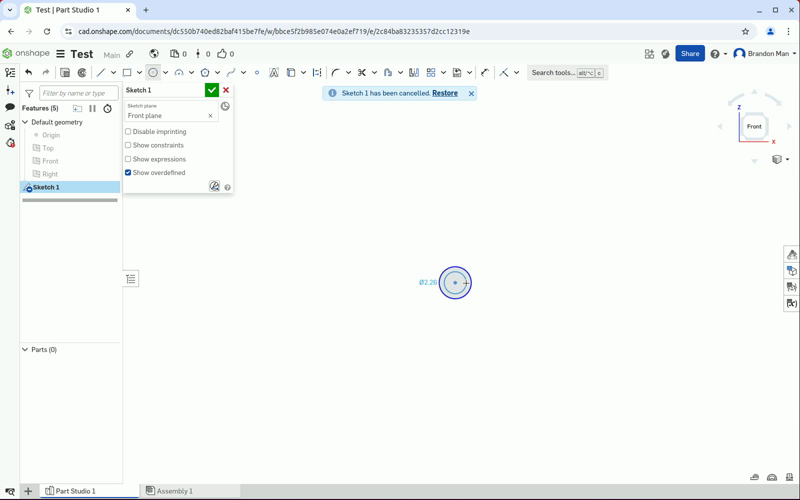
scroll(6)
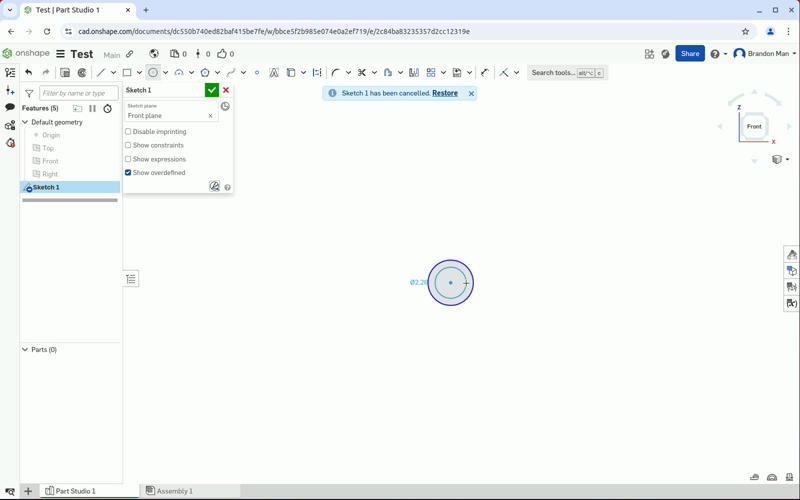
scroll(6)
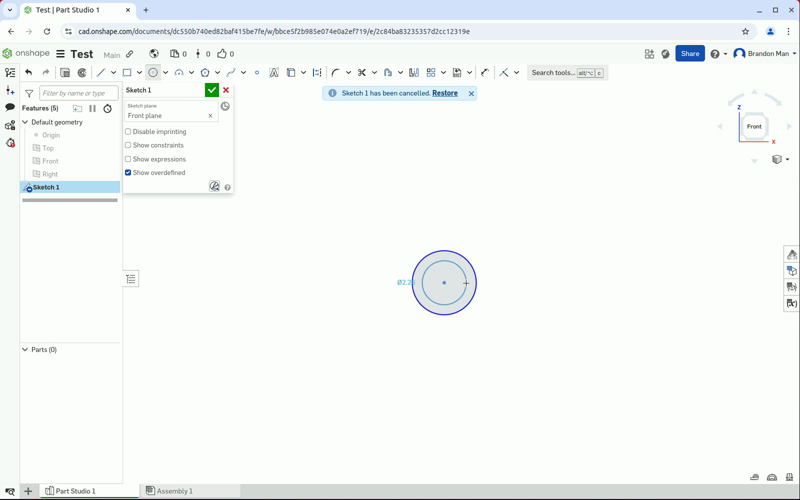
scroll(6)
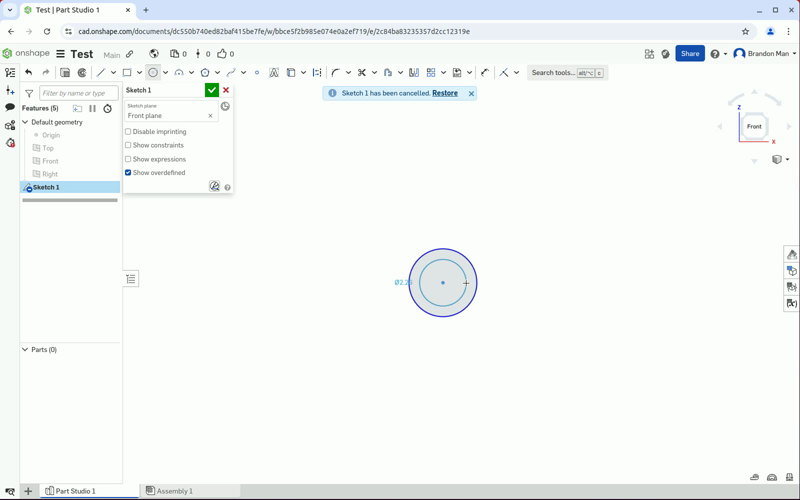
scroll(6)
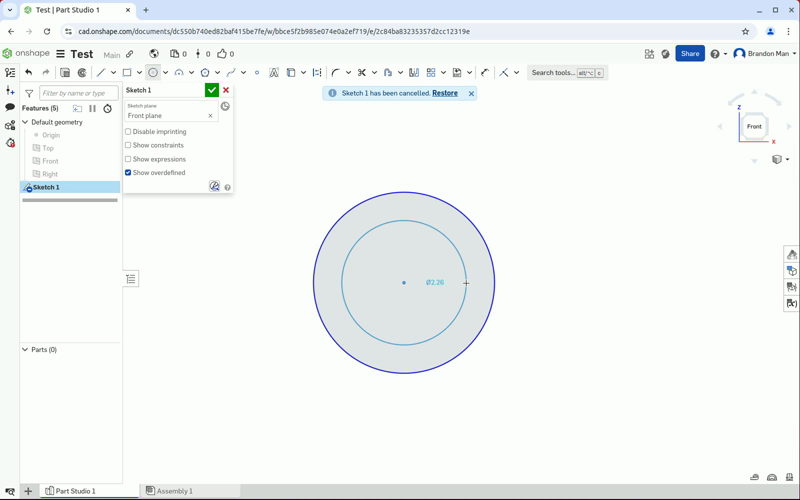
click(466, 282)
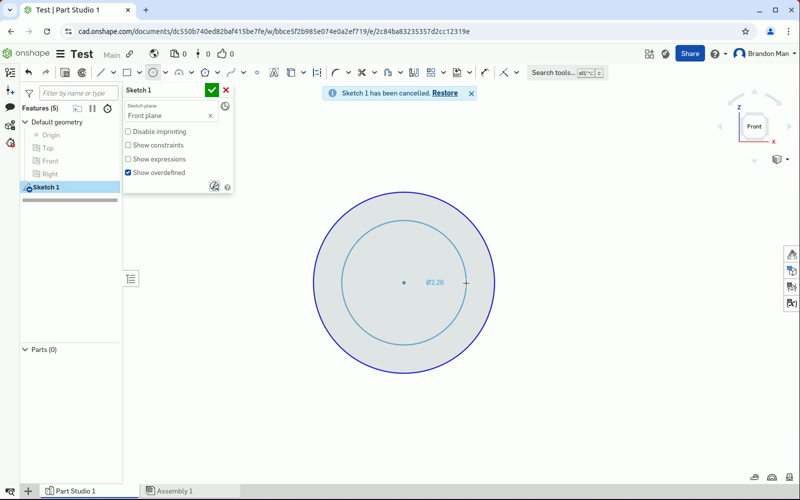
scroll(-6)
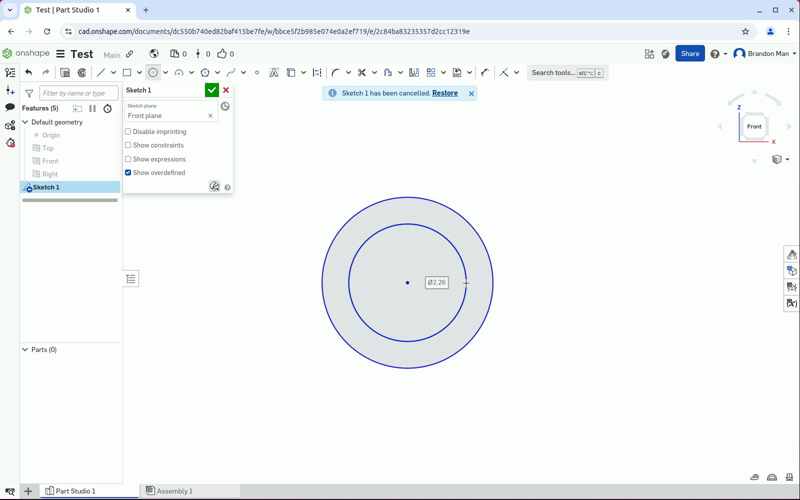
scroll(-6)
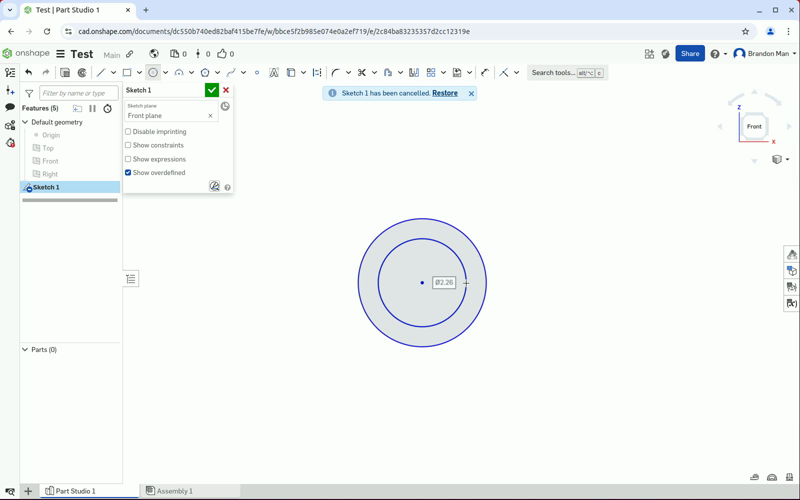
scroll(-6)
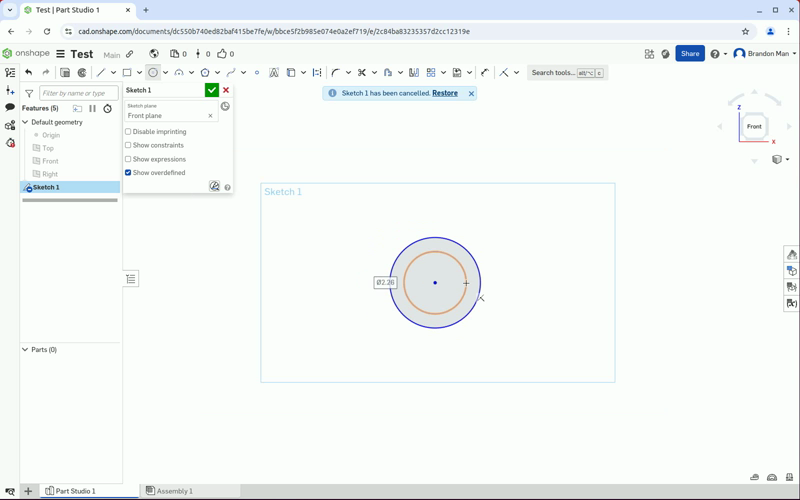
scroll(-6)
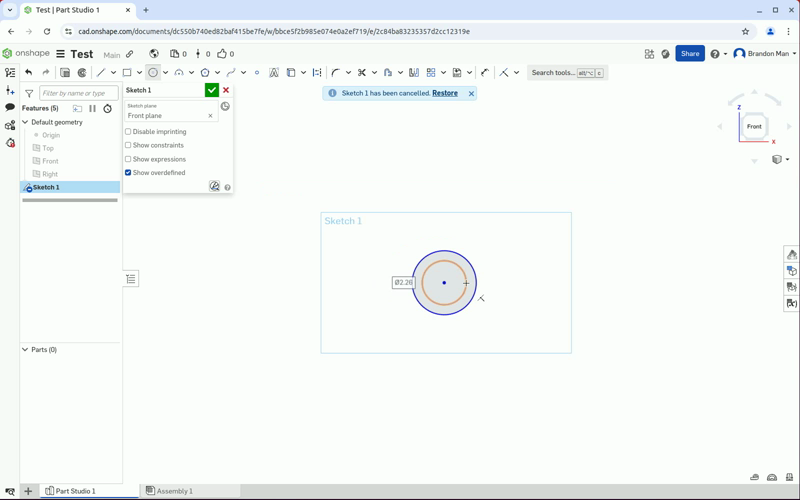
scroll(-6)
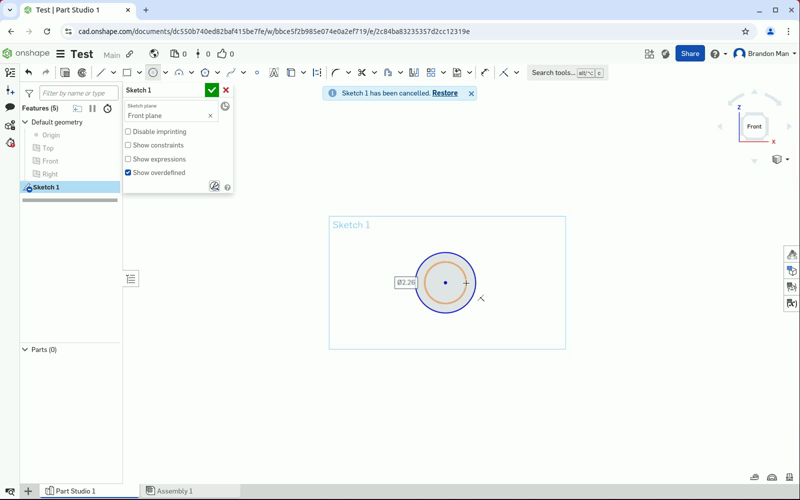
scroll(-6)
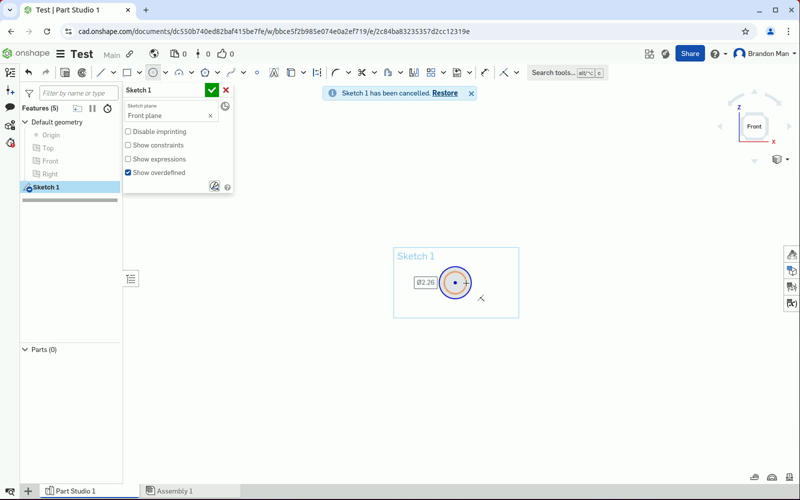
scroll(-6)
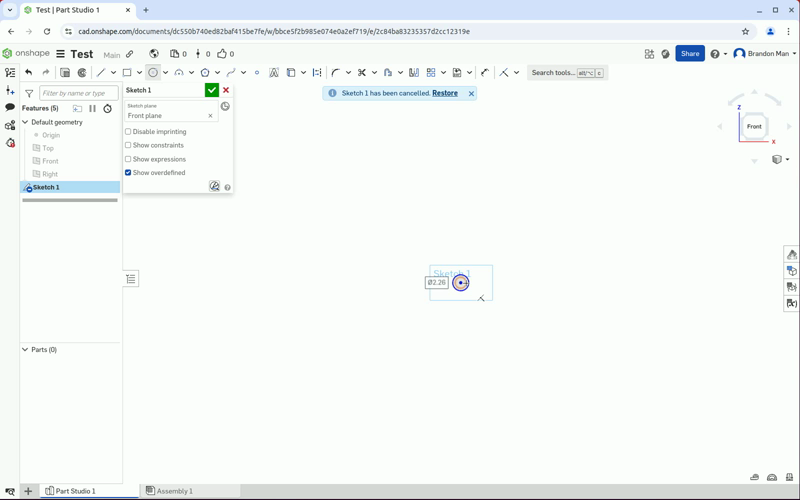
key(esc)
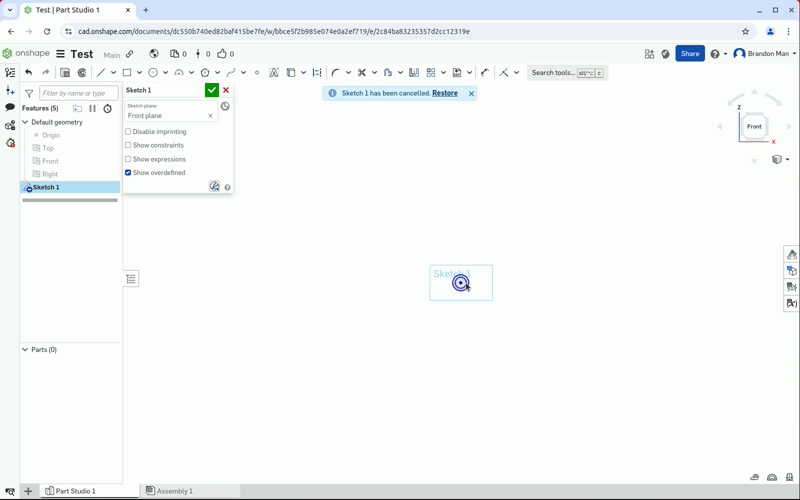
mouse_move(454, 284)
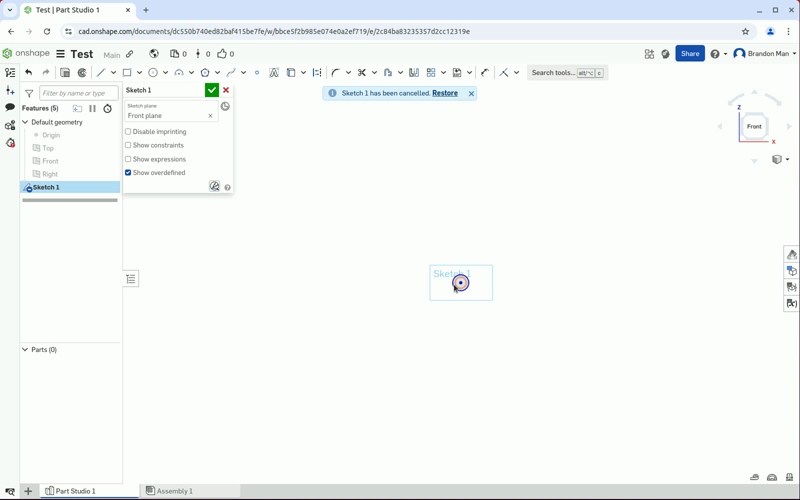
scroll(6)
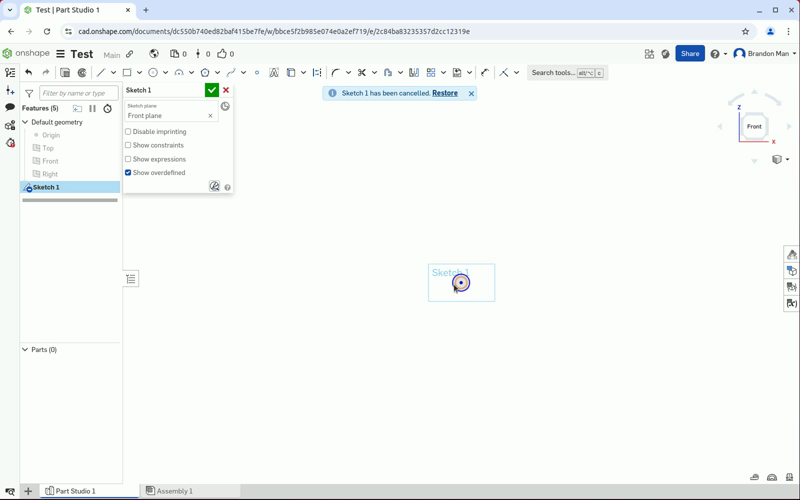
scroll(6)
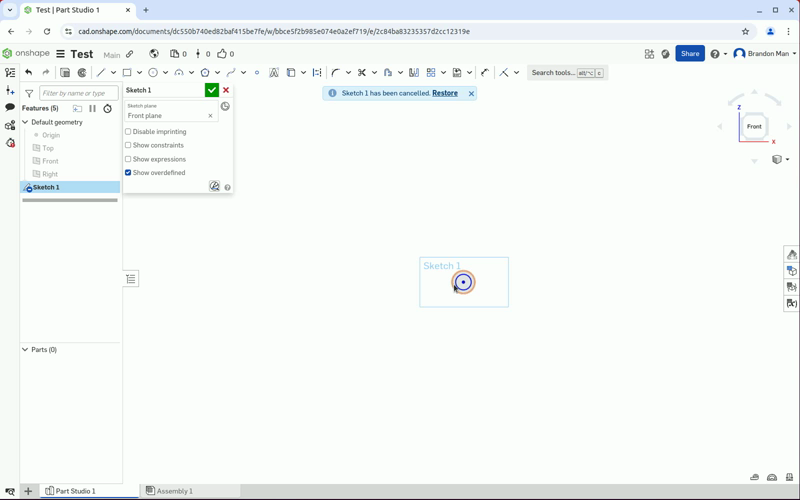
scroll(6)
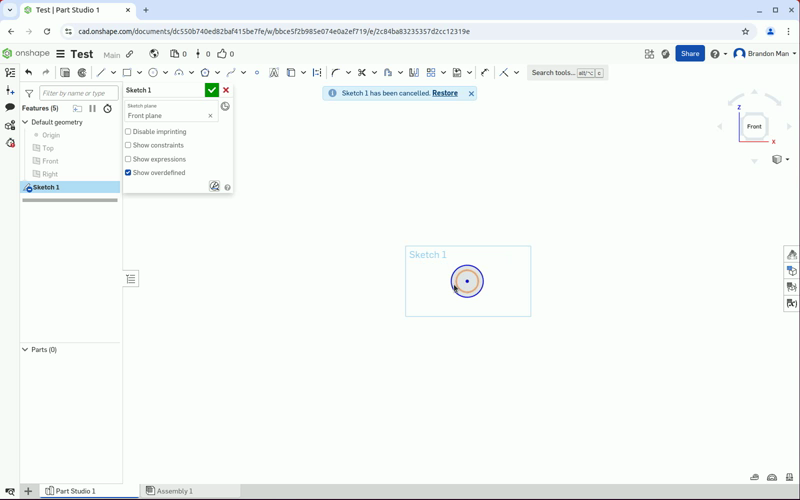
scroll(6)
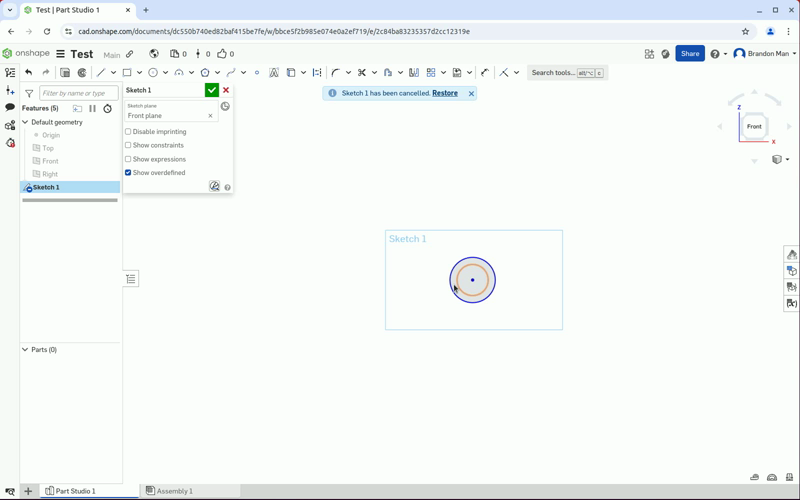
scroll(6)
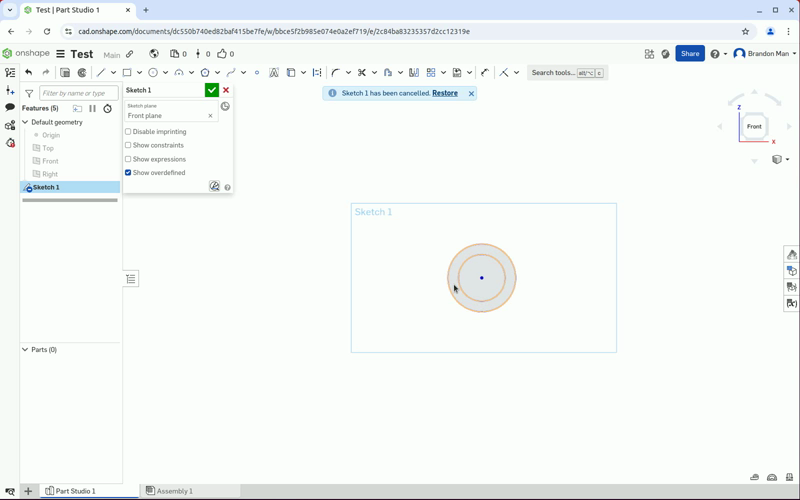
scroll(6)
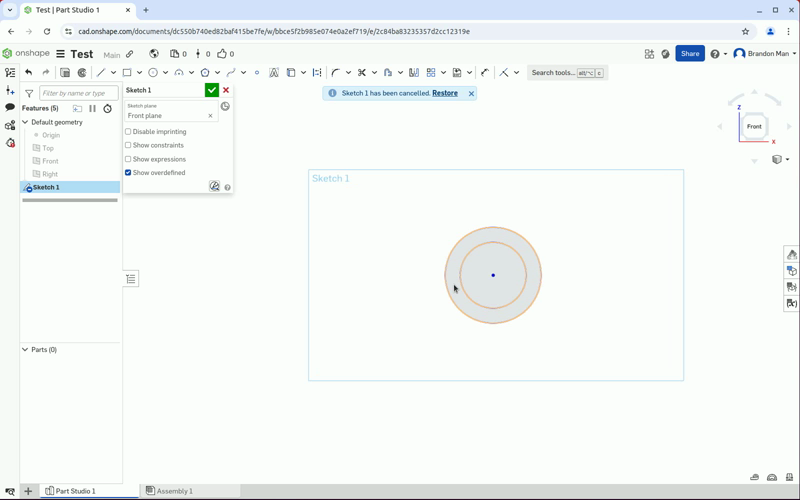
scroll(6)
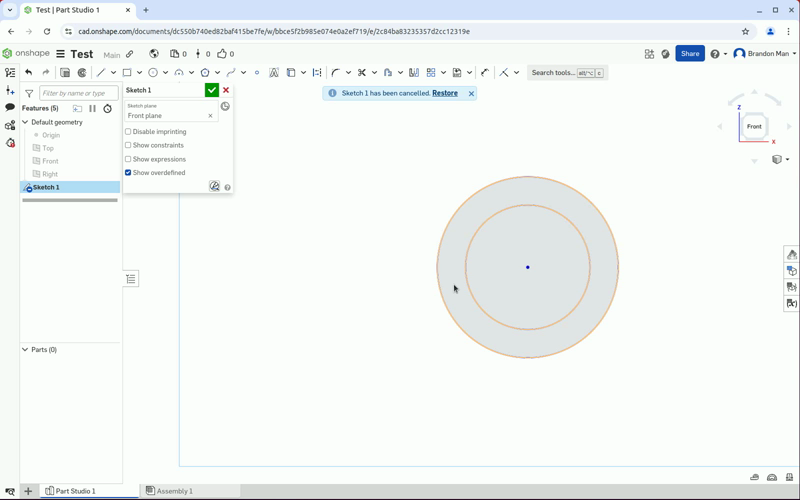
click(454, 284)
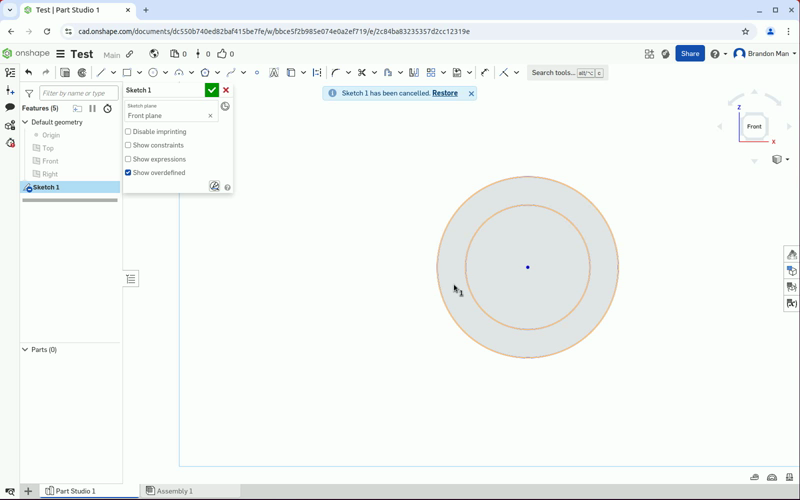
scroll(-6)
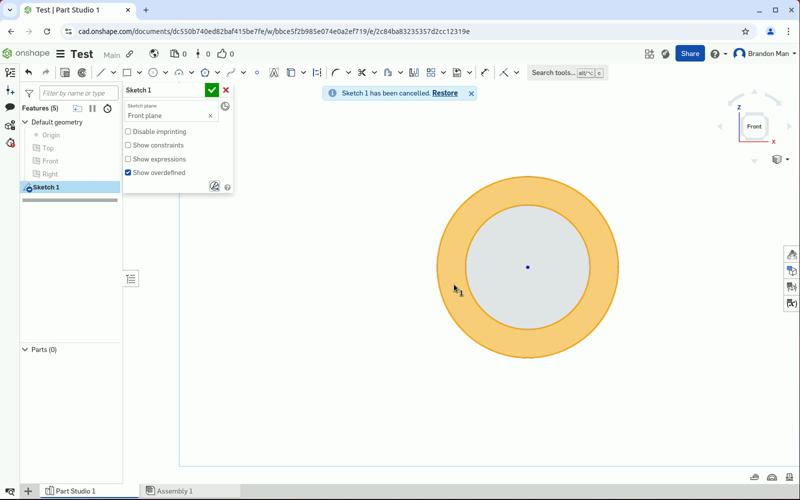
scroll(-6)
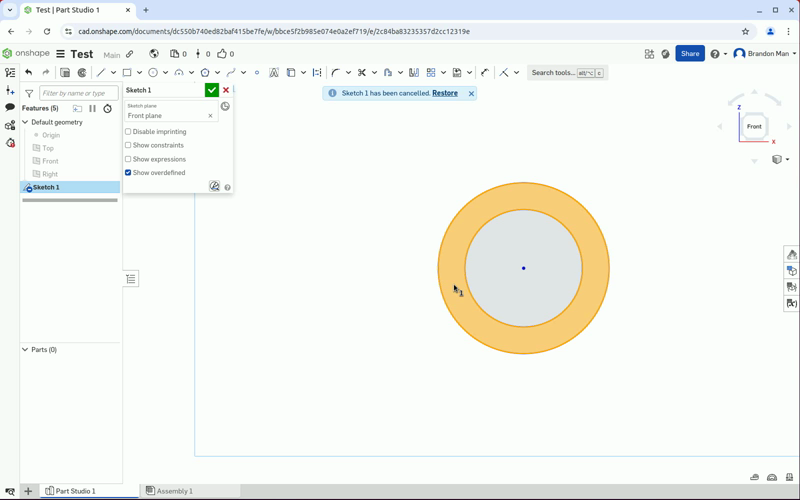
scroll(-6)
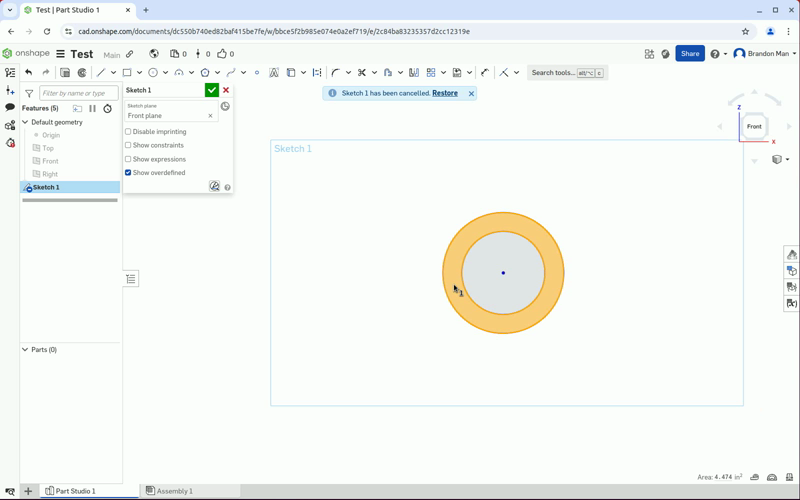
scroll(-6)
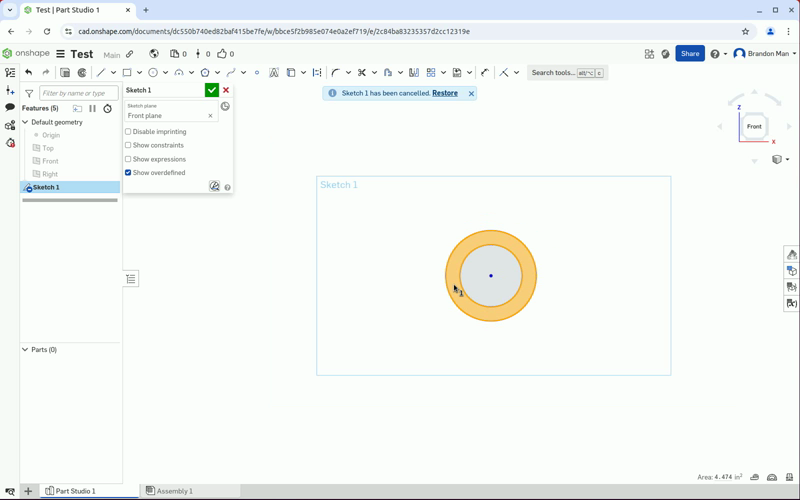
scroll(-6)
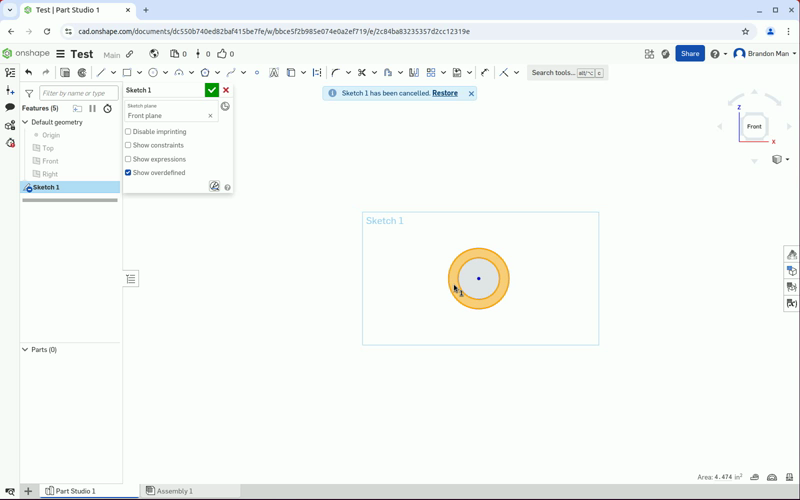
scroll(-6)
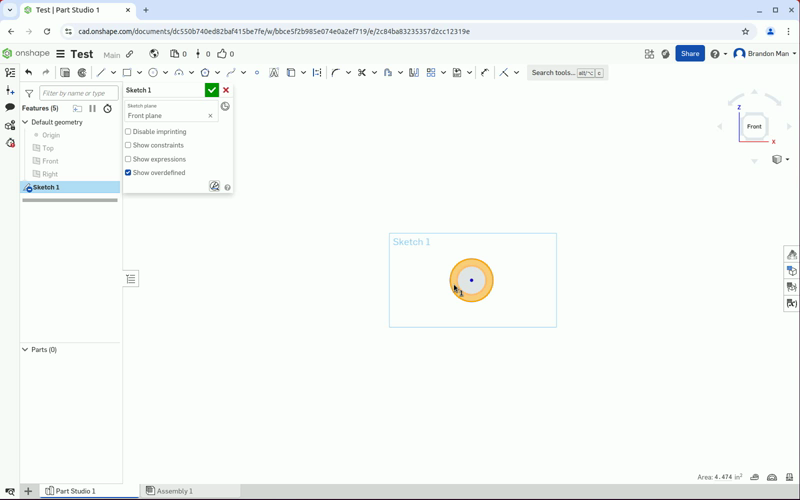
scroll(-6)
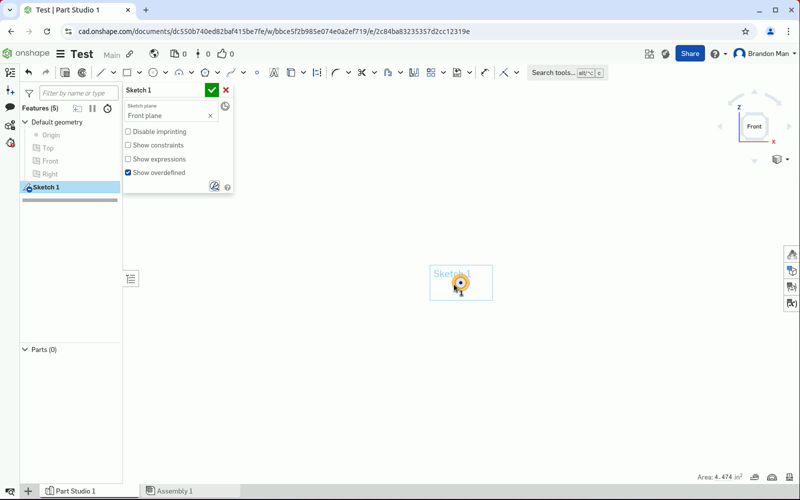
mouse_move(73, 352)
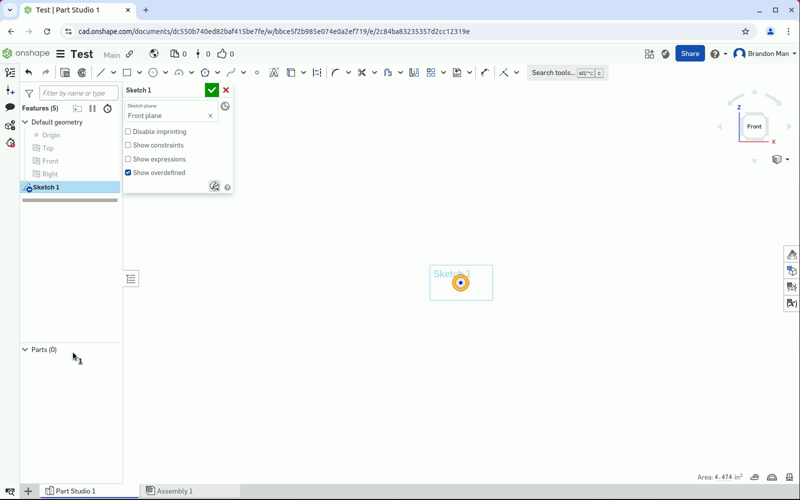
key(shift+y)
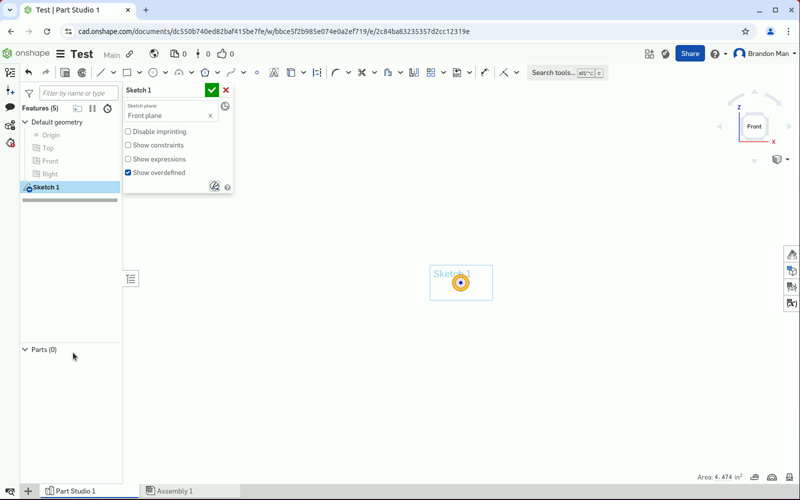
key(shift+e)
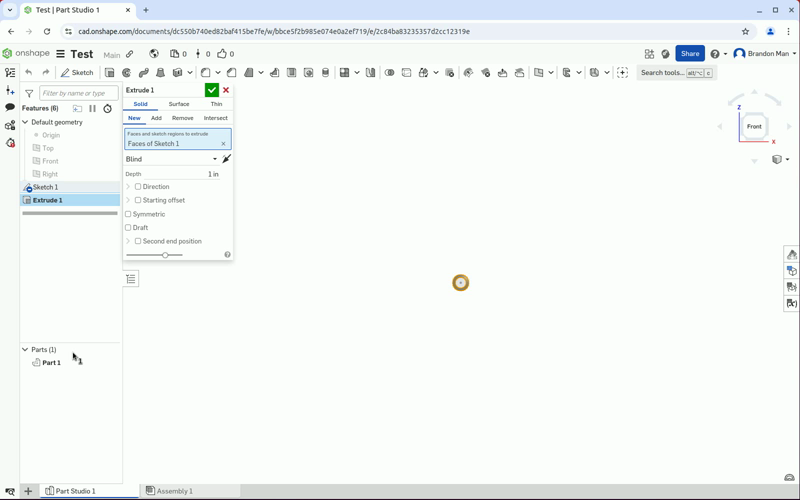
mouse_move(143, 106)
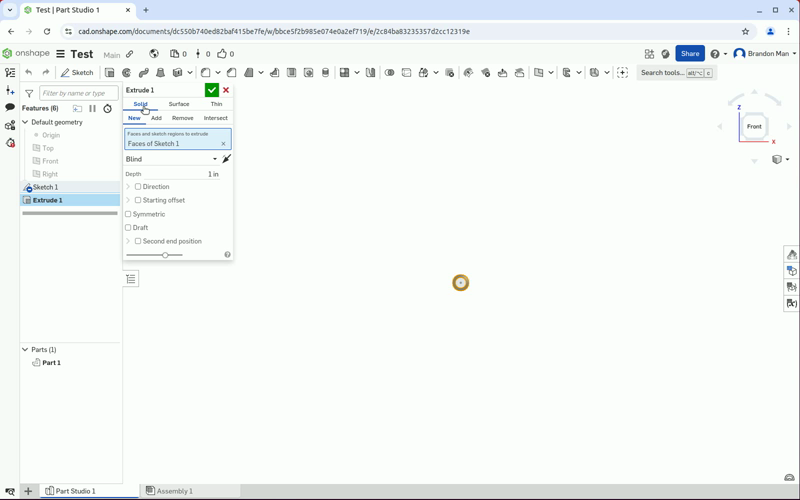
click(143, 106)
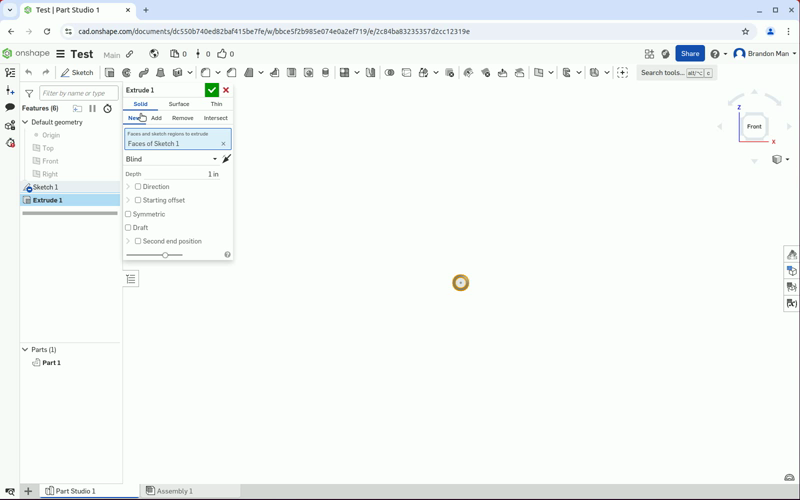
mouse_move(137, 120)
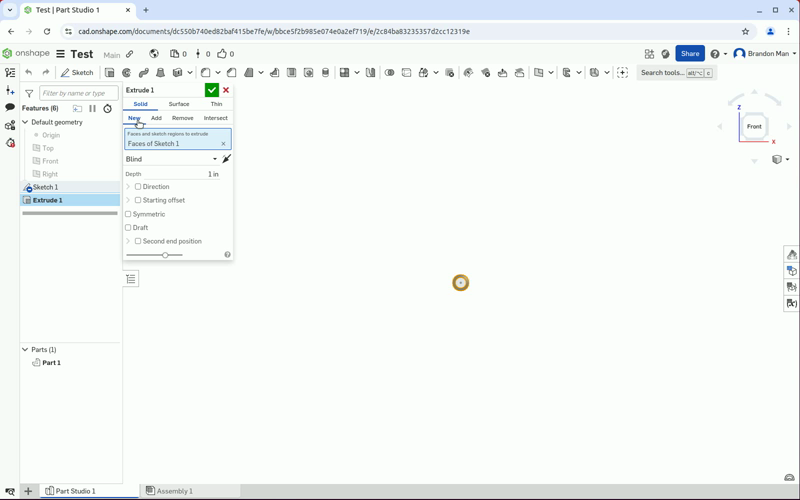
click(137, 120)
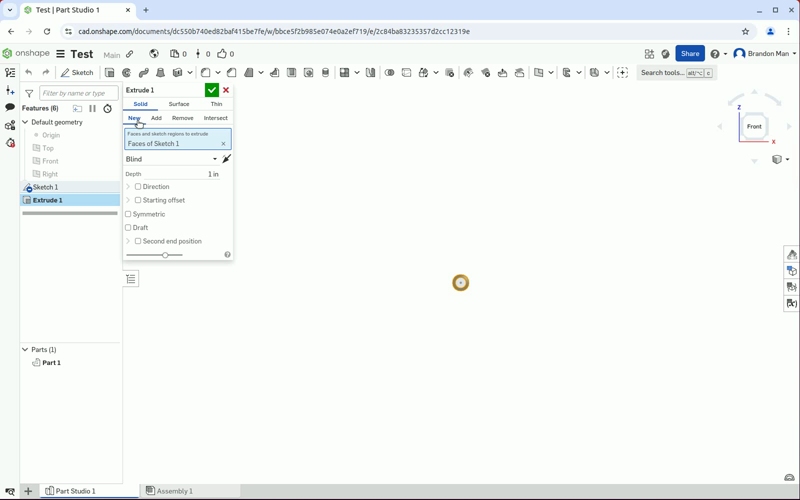
key(tab, 4)
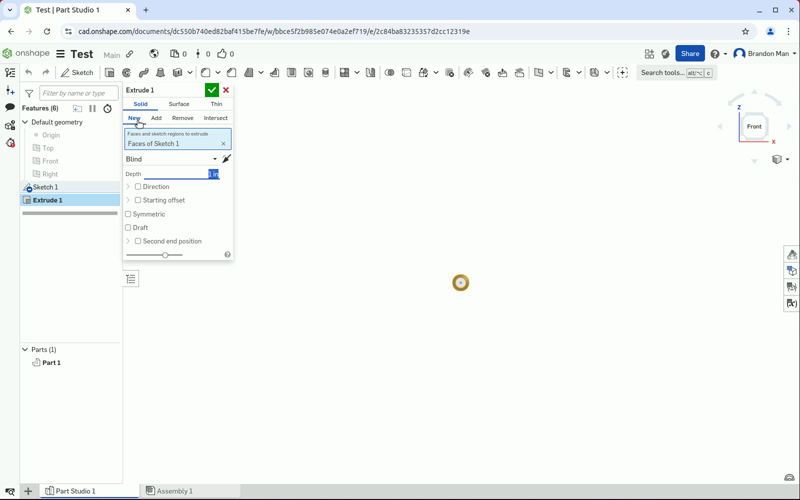
text(0.963)
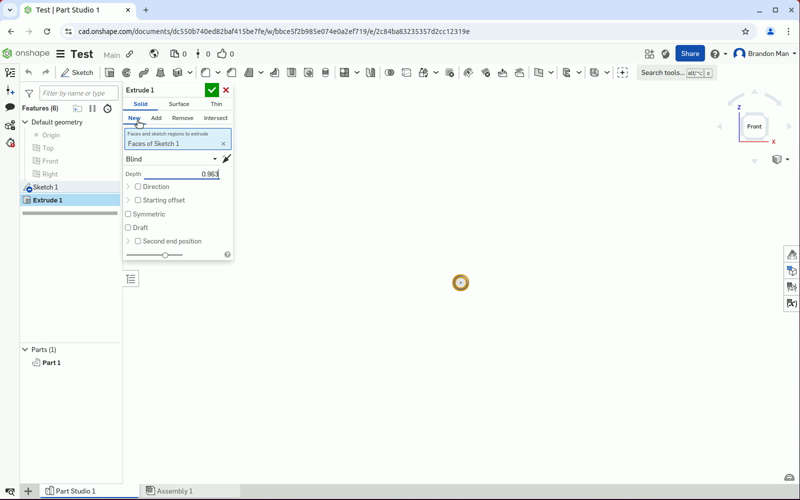
key(enter)
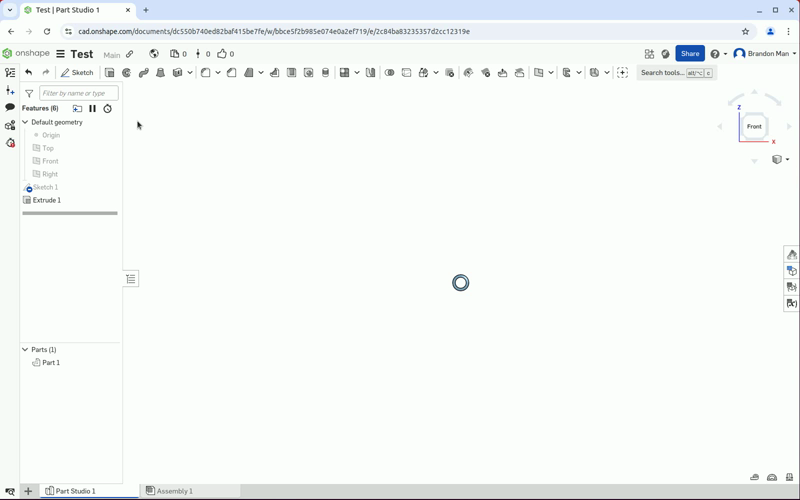
key(shift+h)
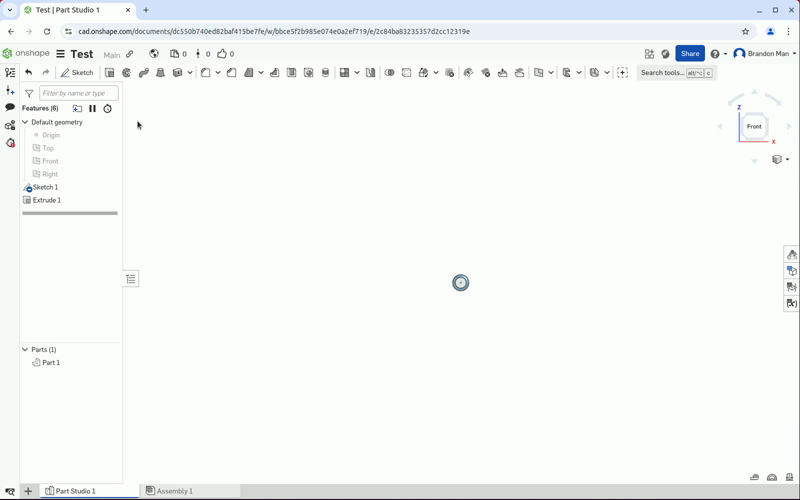
key(shift+h)
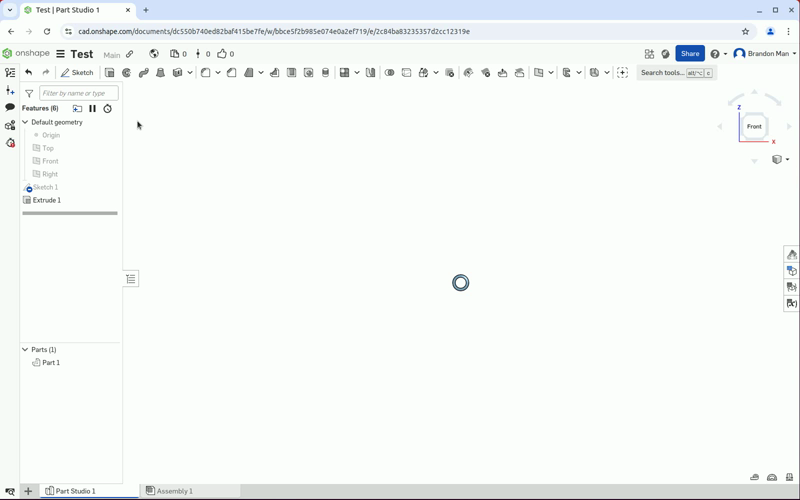
mouse_move(73, 189)
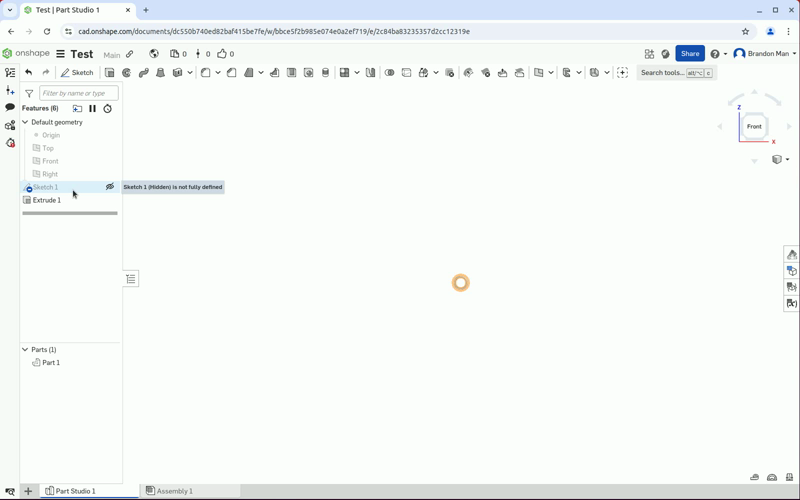
click(73, 189)
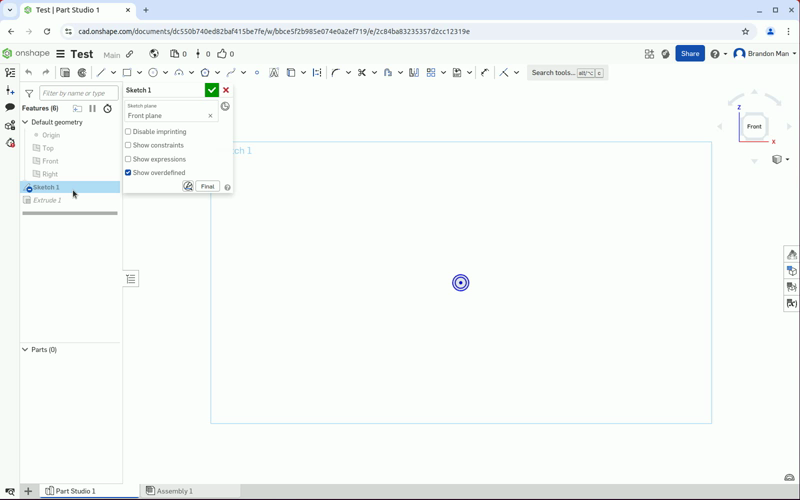
mouse_move(229, 92)
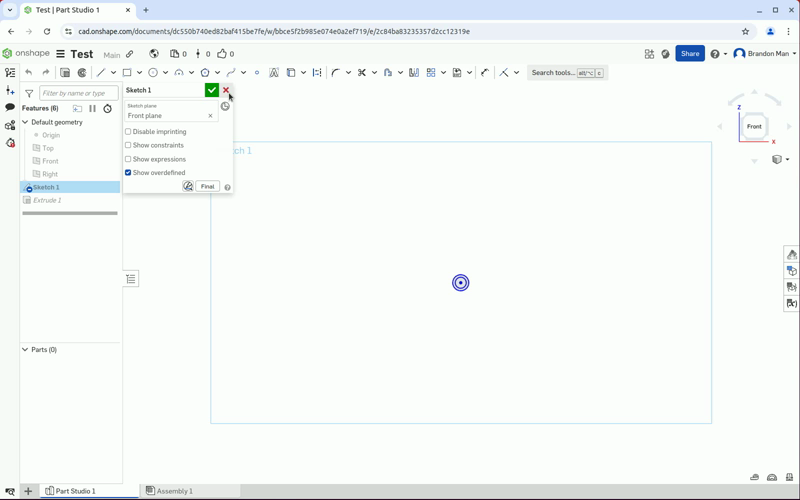
click(229, 92)
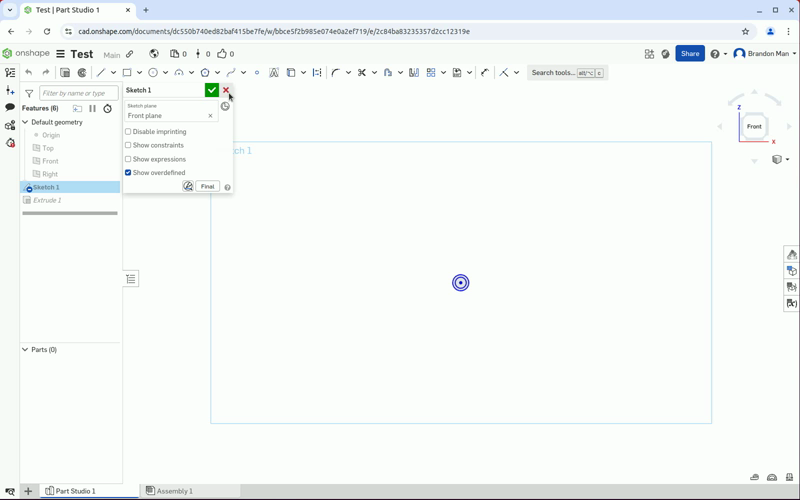
key(shift+s)
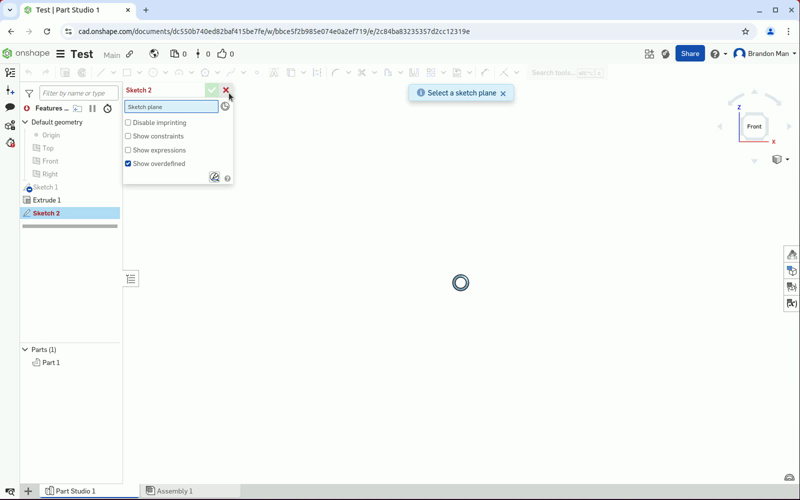
mouse_move(73, 163)
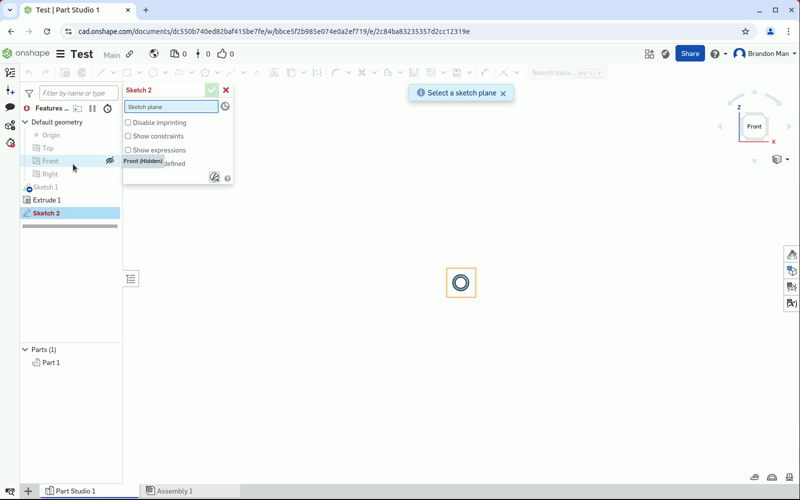
click(73, 163)
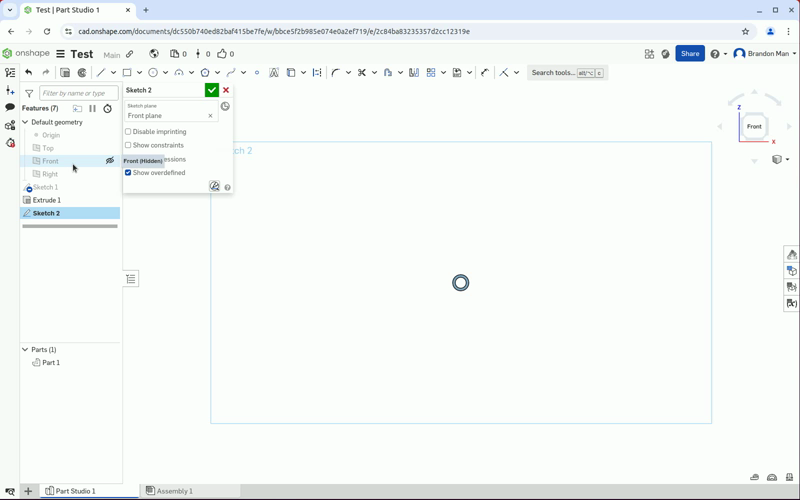
mouse_move(73, 352)
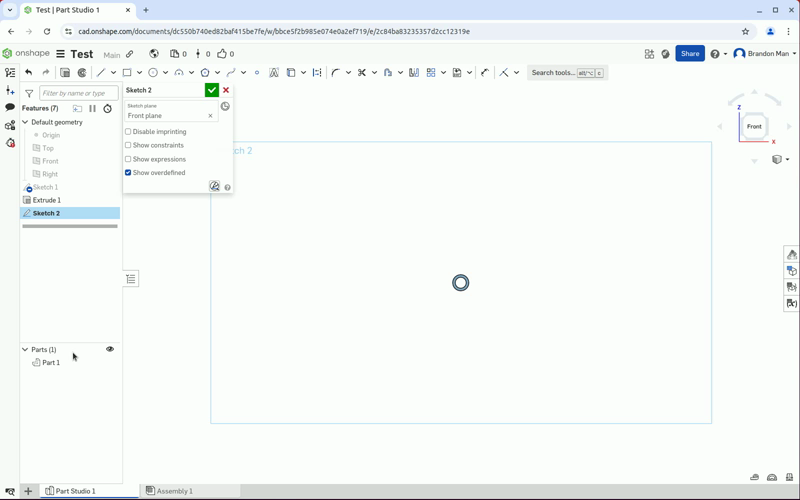
key(y)
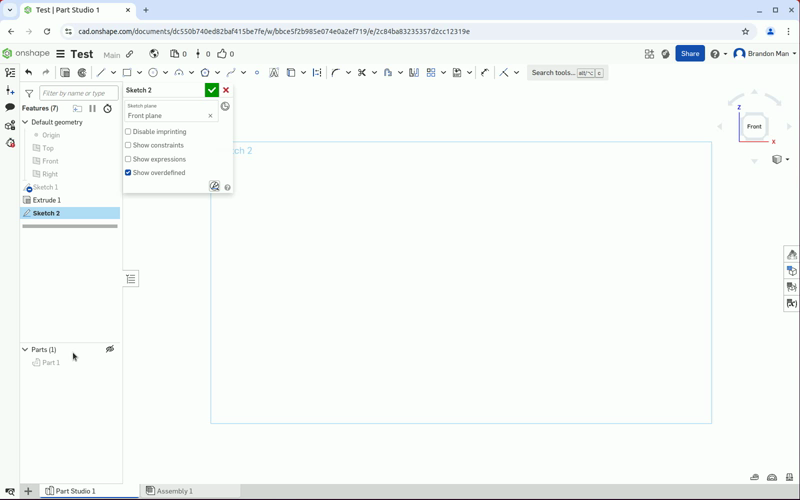
key(c)
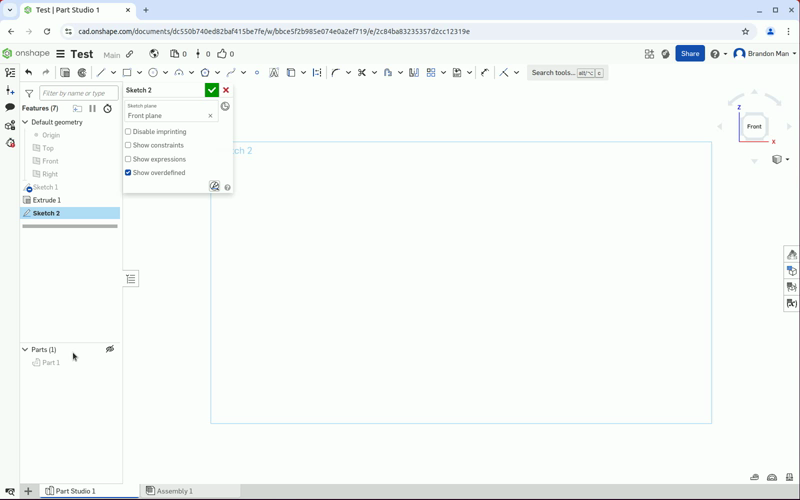
key_down(shift)
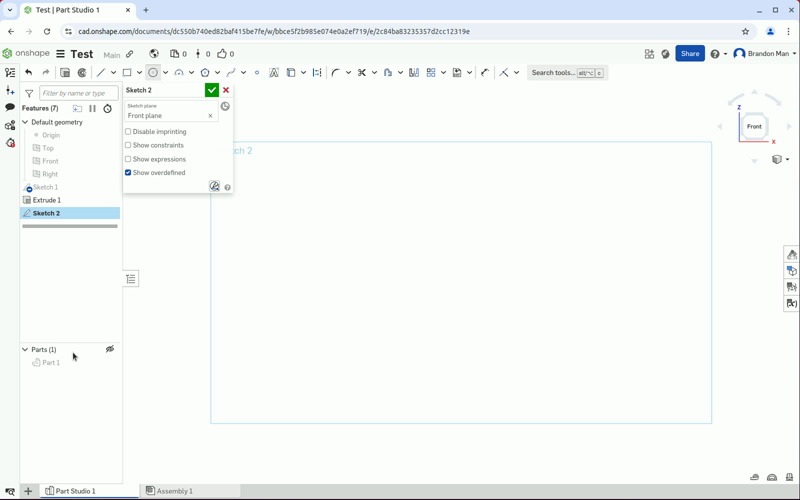
mouse_move(460, 178)
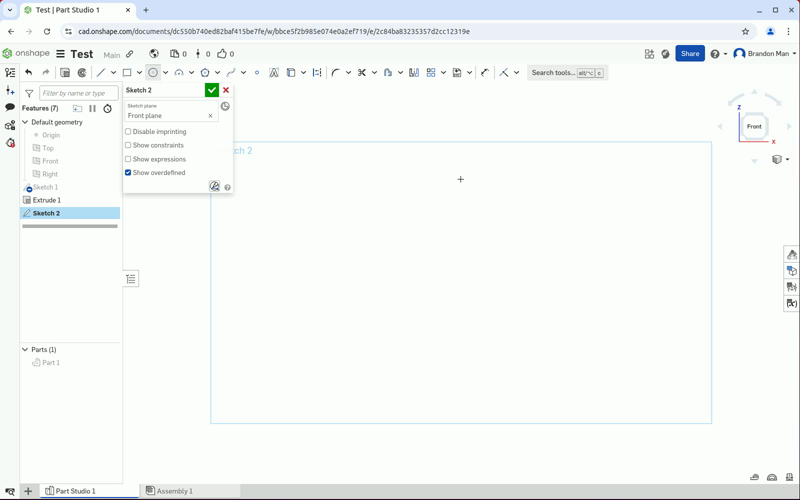
click(460, 178)
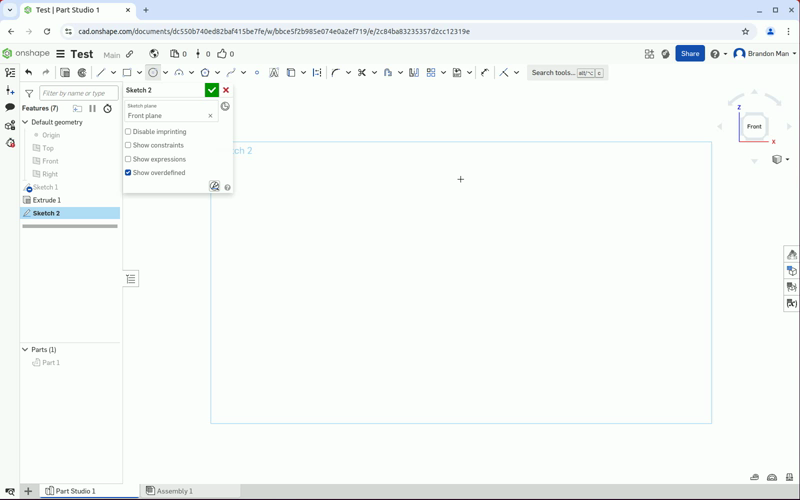
key_up(shift)
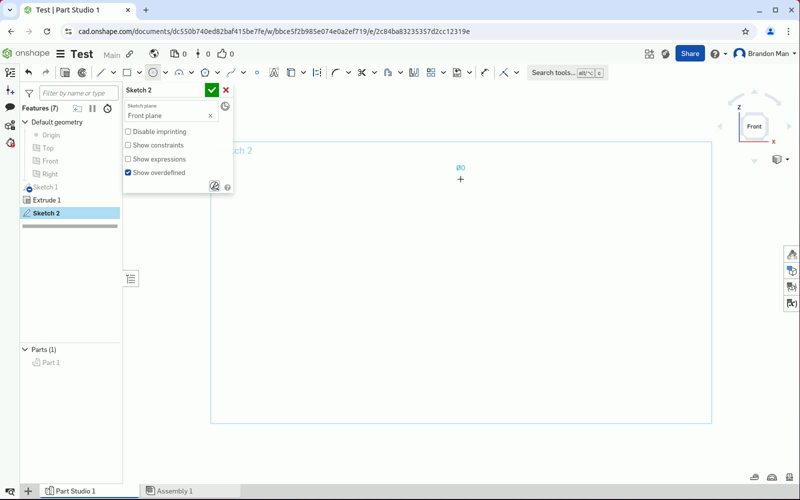
mouse_move(468, 178)
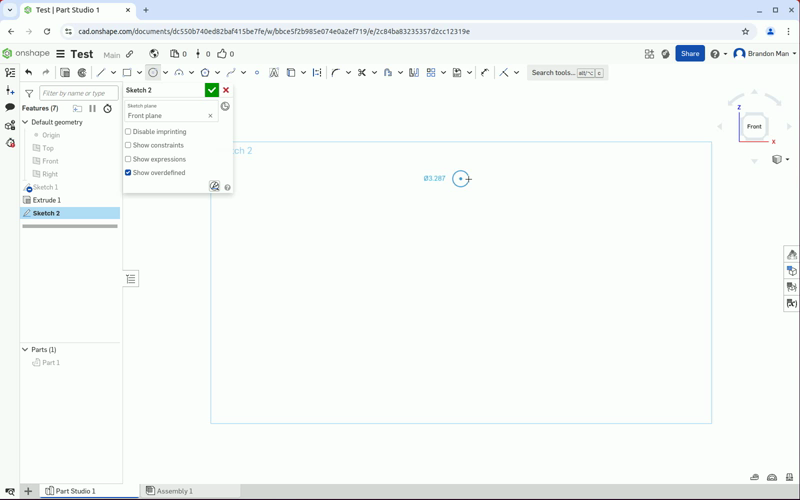
click(468, 178)
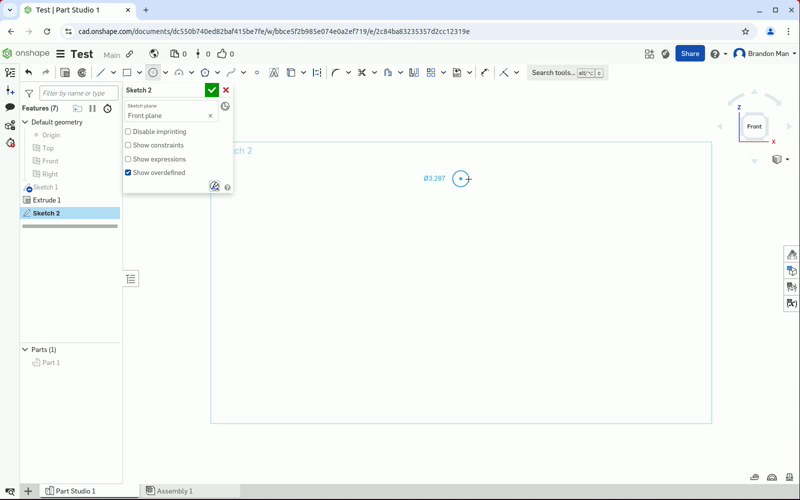
key(esc)
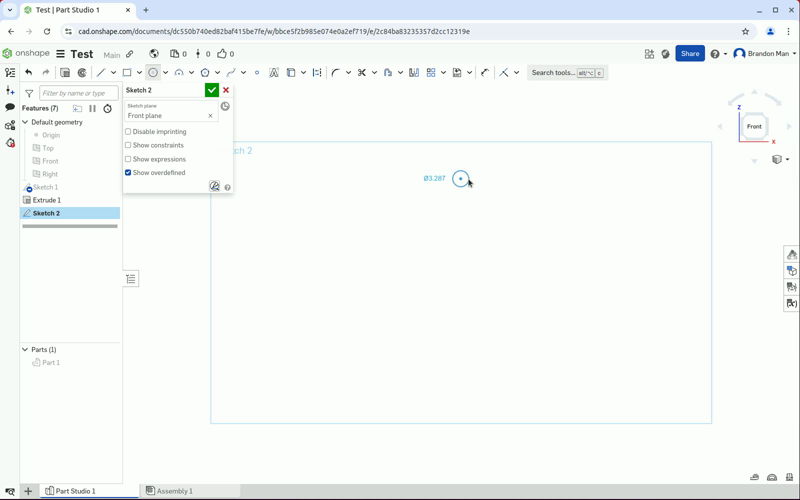
key(c)
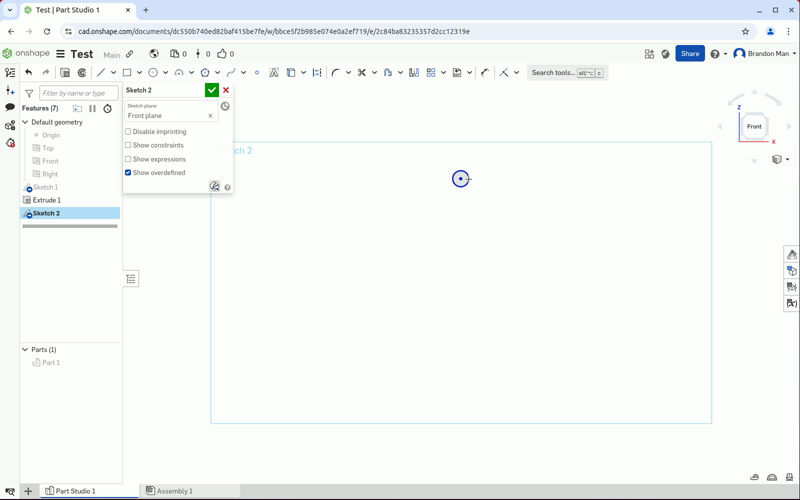
key_down(shift)
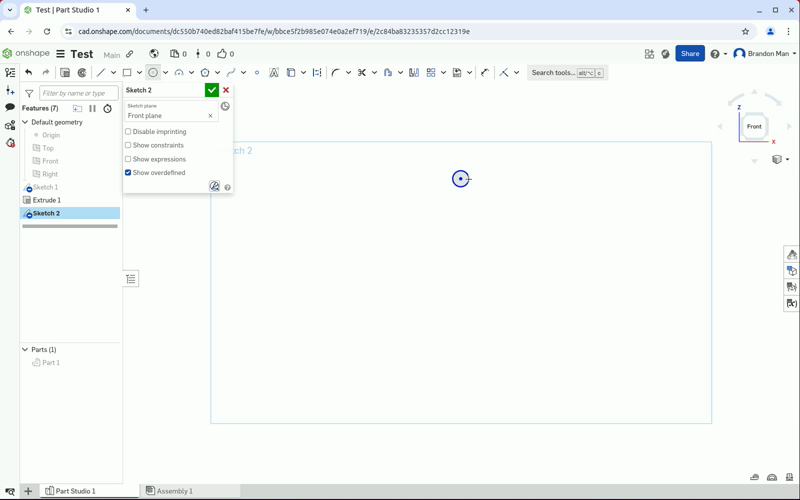
mouse_move(460, 178)
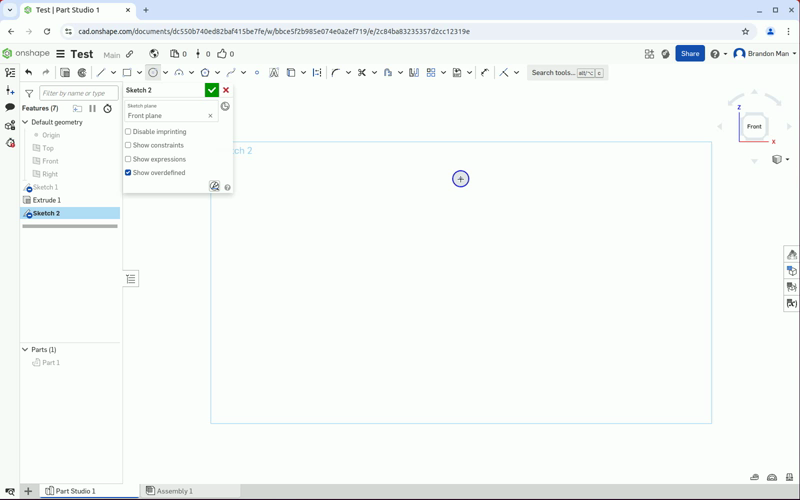
click(460, 178)
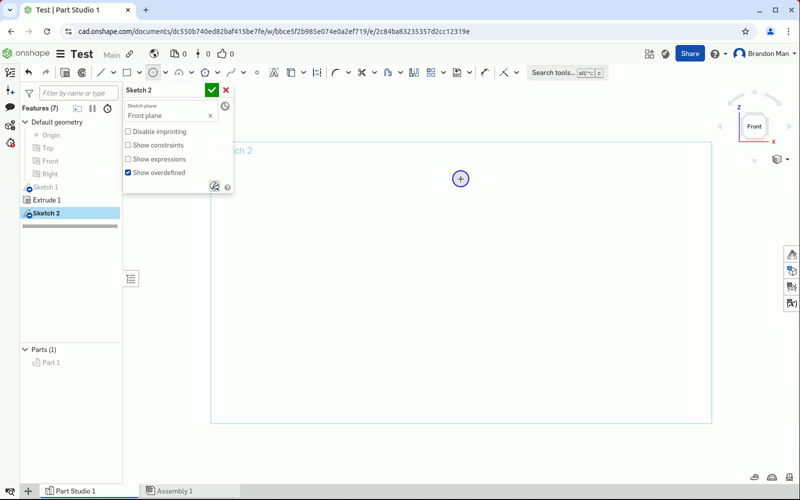
key_up(shift)
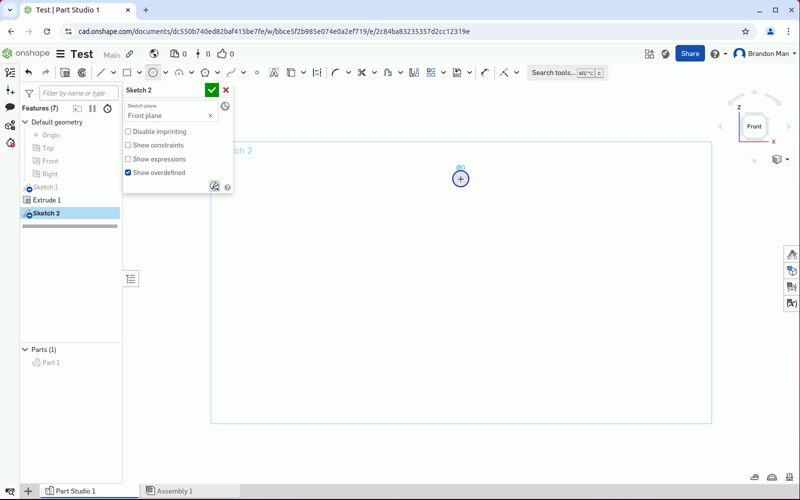
mouse_move(466, 178)
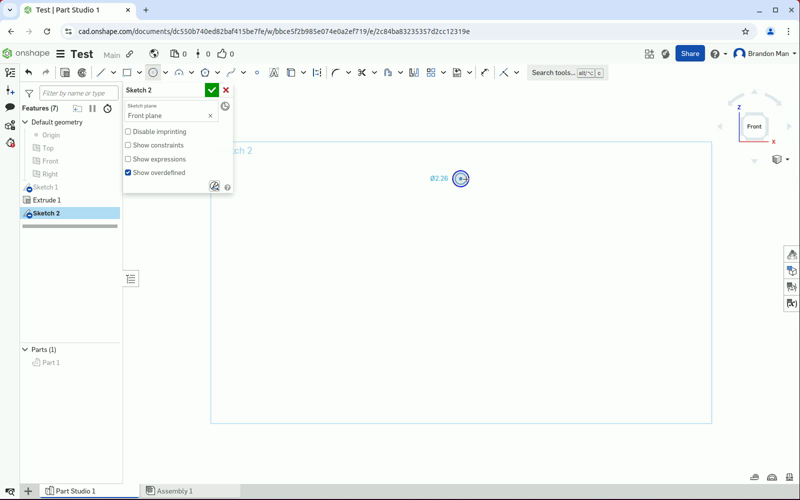
scroll(6)
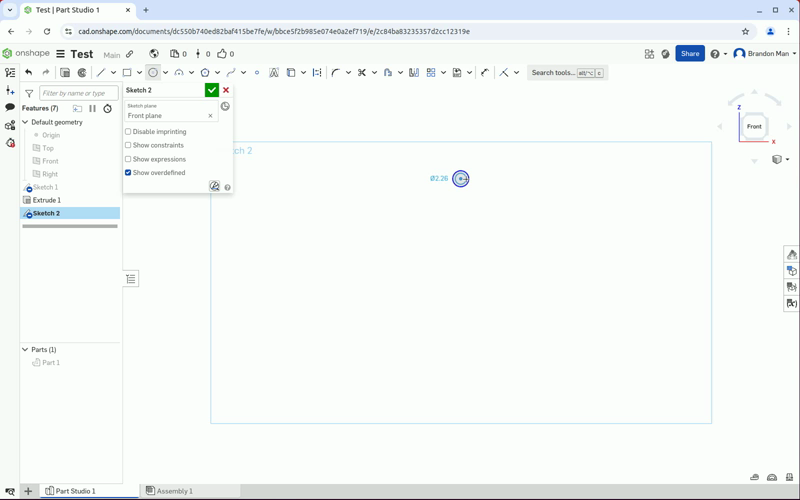
scroll(6)
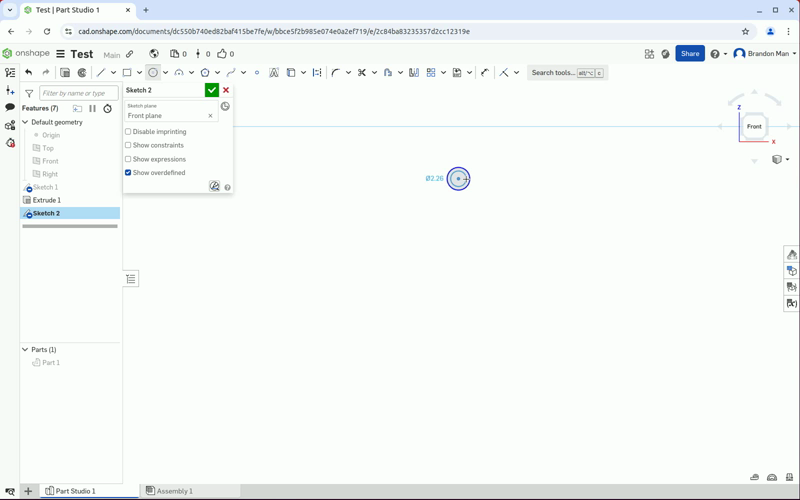
scroll(6)
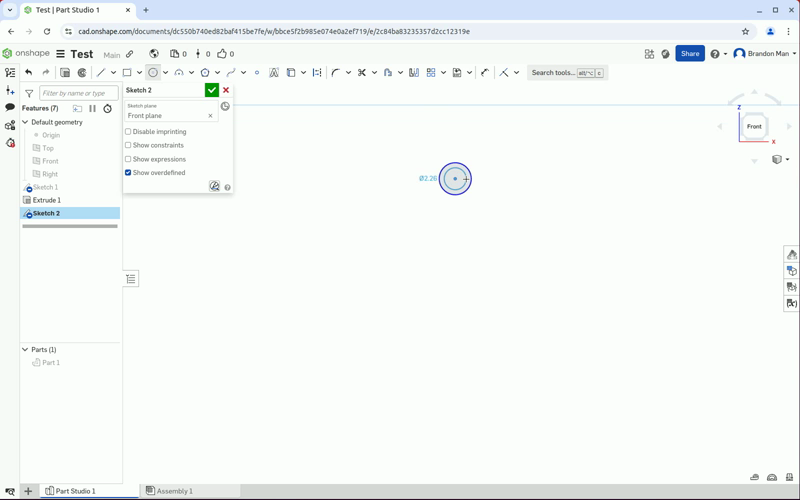
scroll(6)
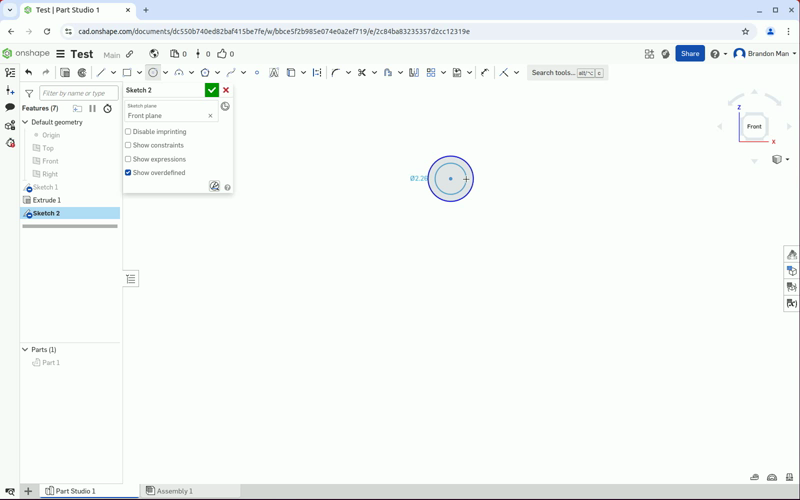
scroll(6)
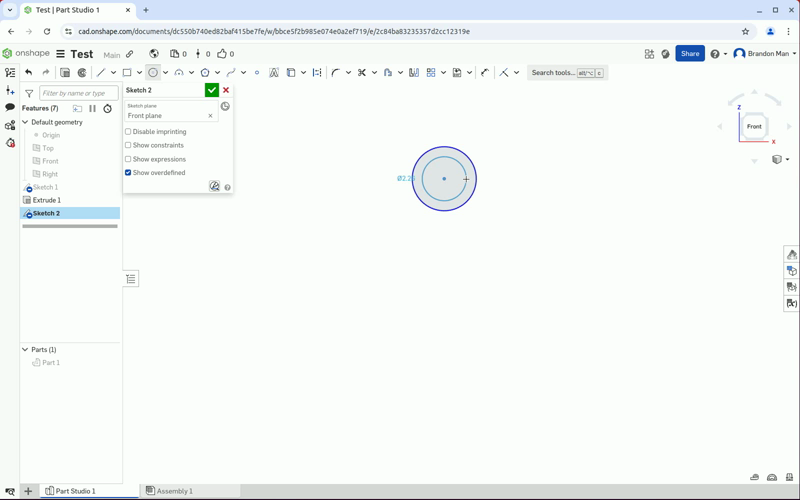
scroll(6)
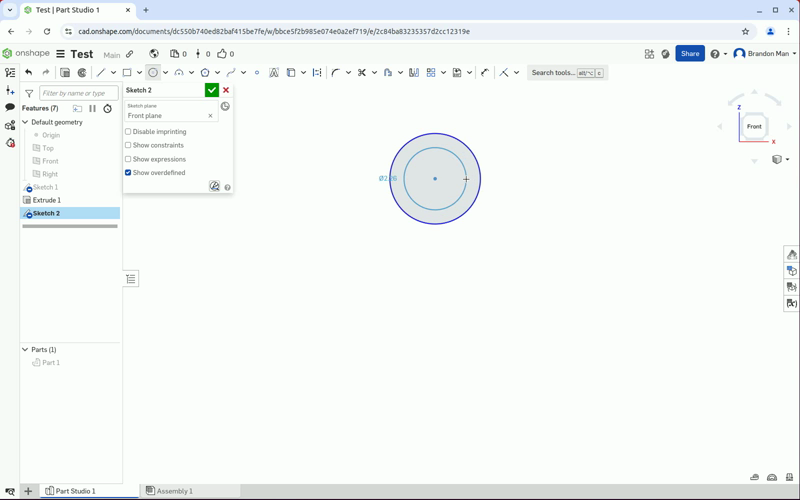
scroll(6)
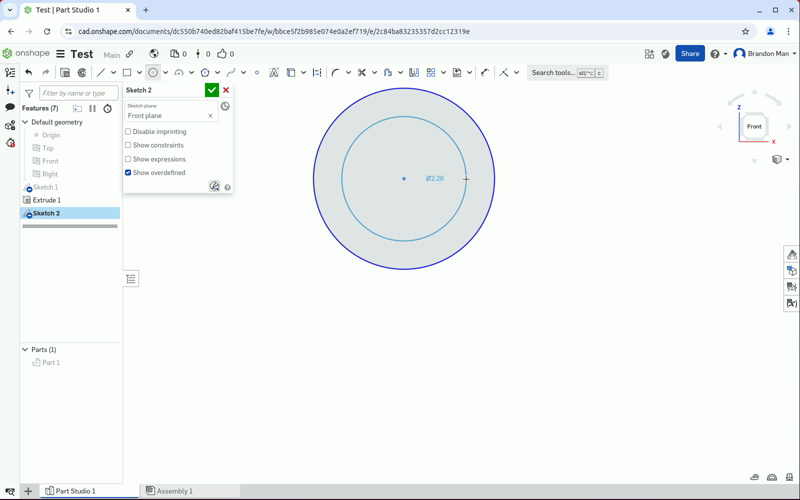
click(466, 178)
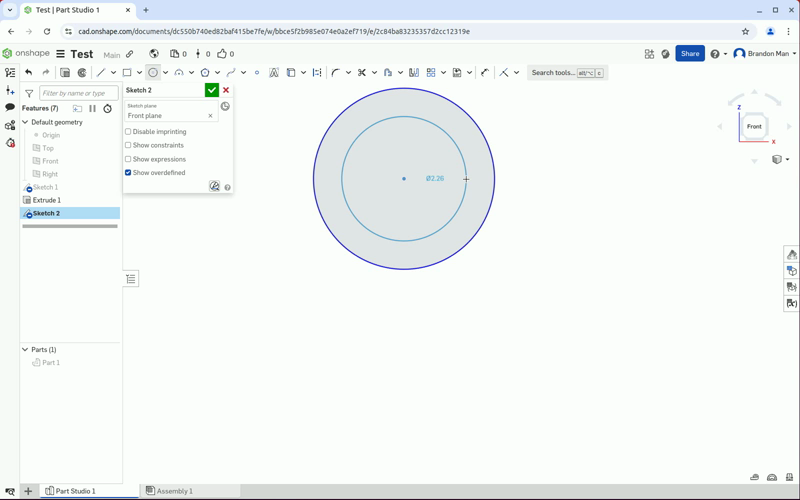
scroll(-6)
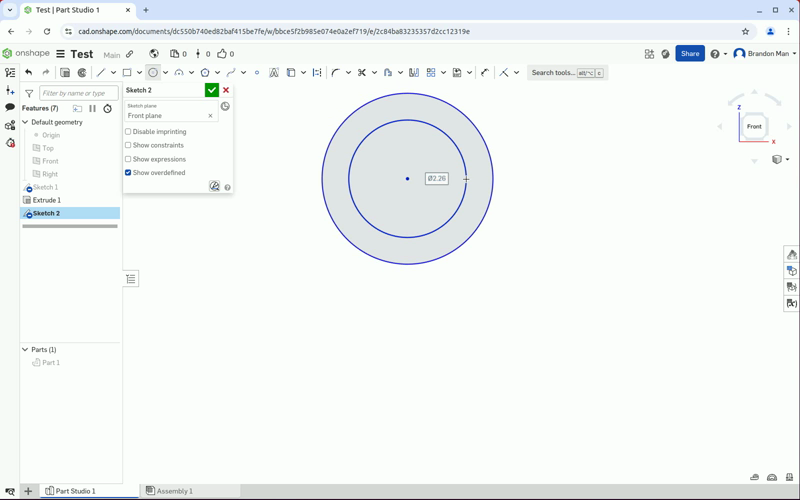
scroll(-6)
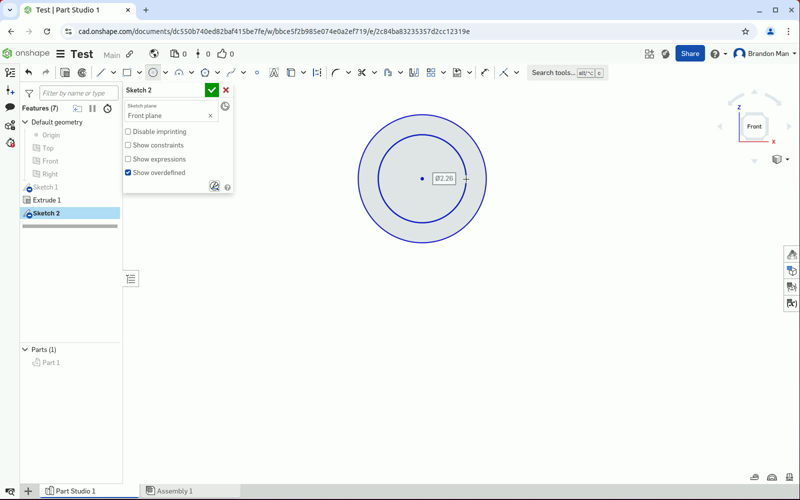
scroll(-6)
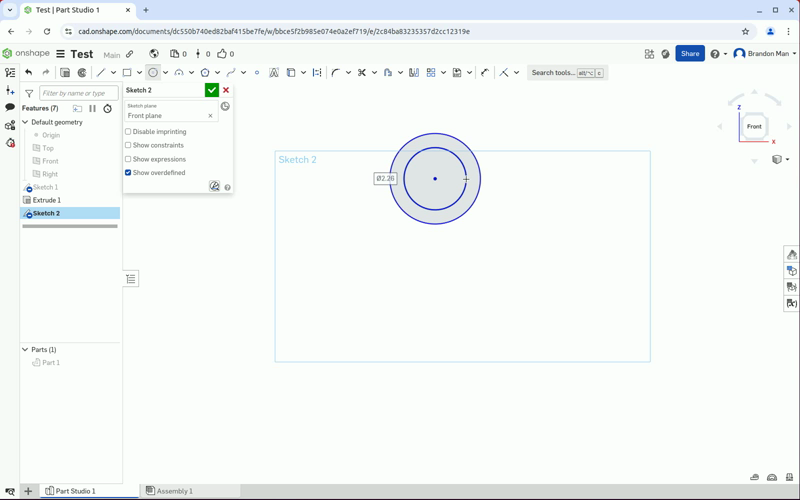
scroll(-6)
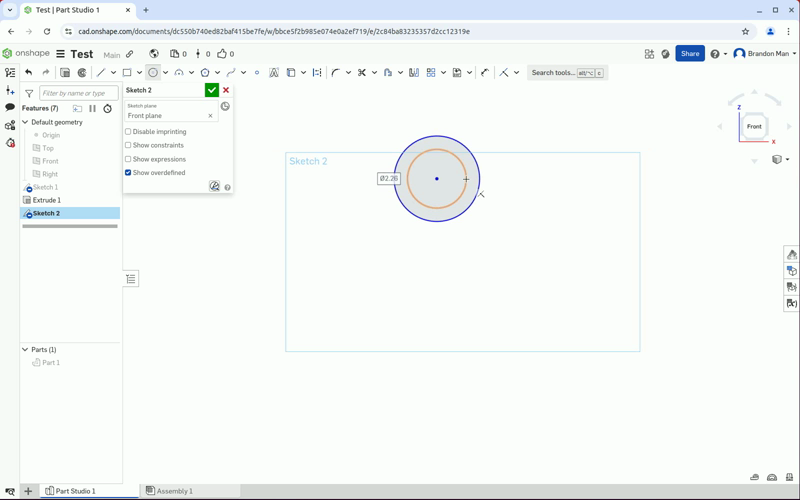
scroll(-6)
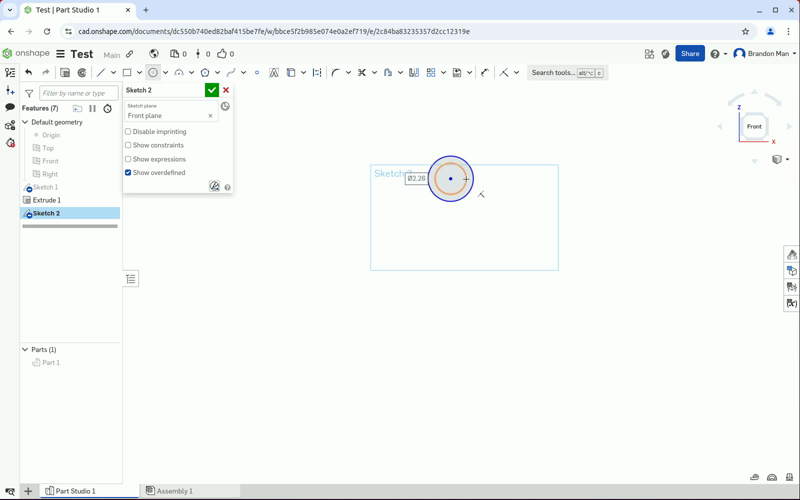
scroll(-6)
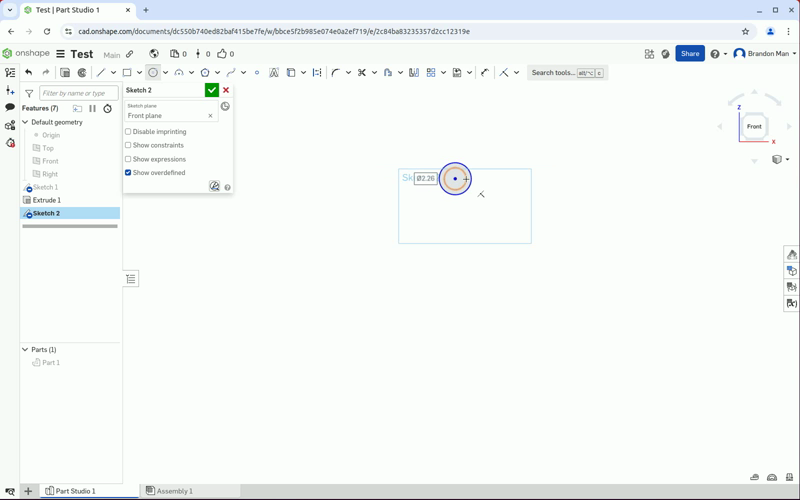
scroll(-6)
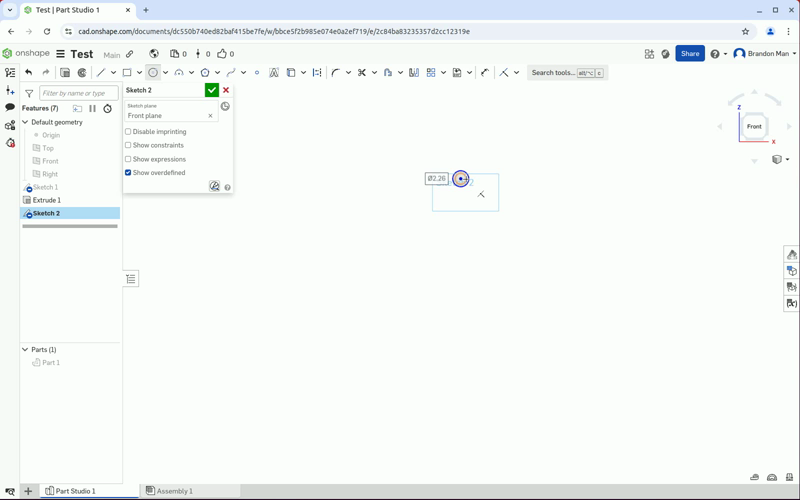
key(esc)
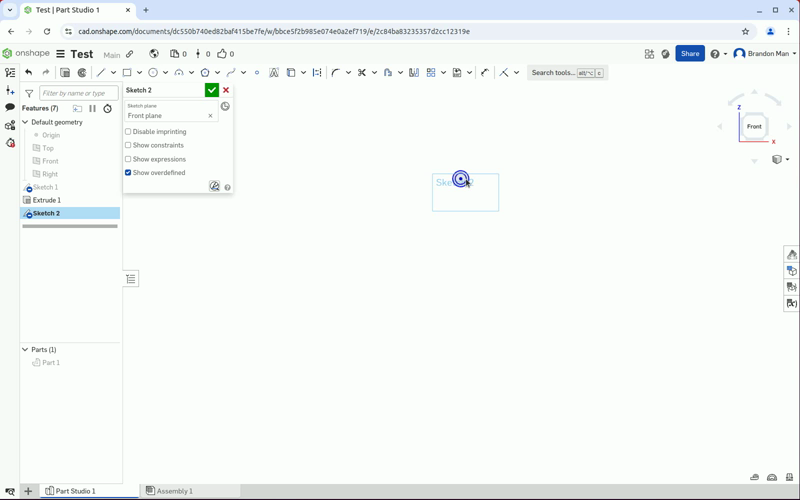
mouse_move(455, 173)
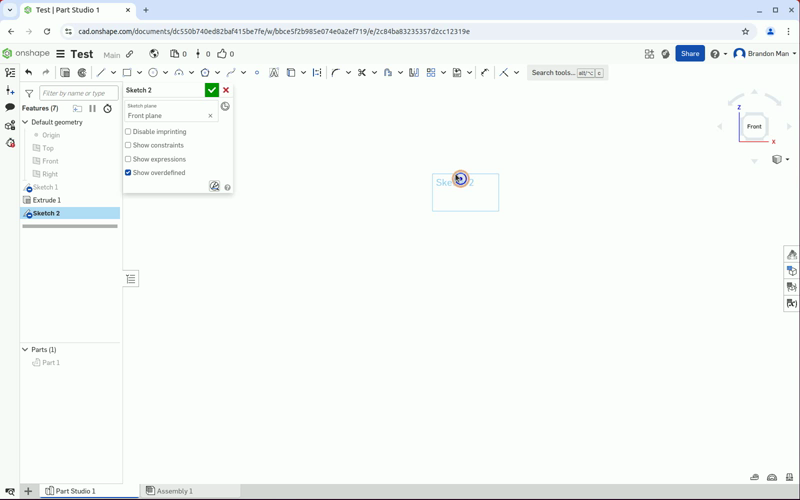
scroll(6)
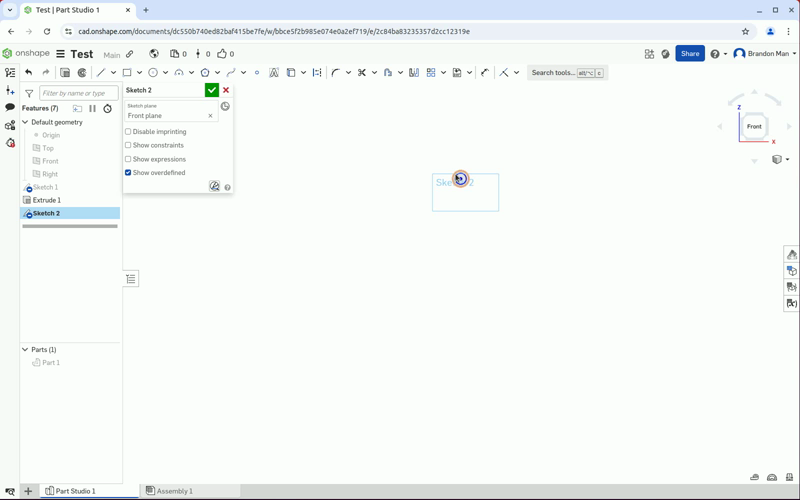
scroll(6)
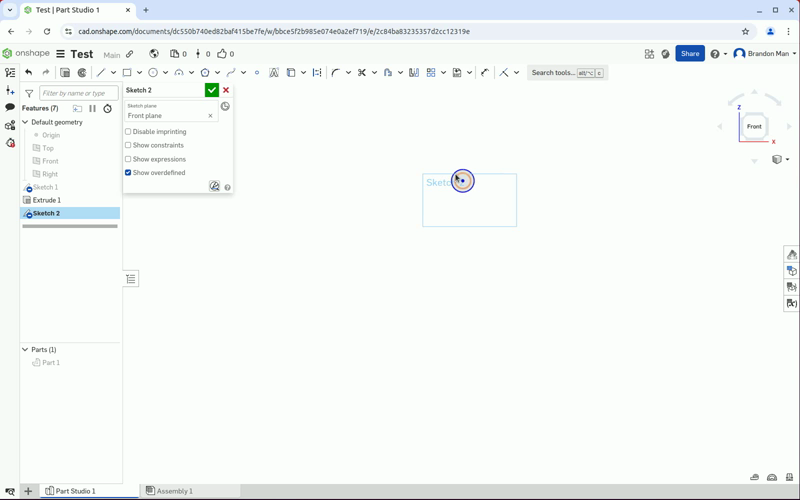
scroll(6)
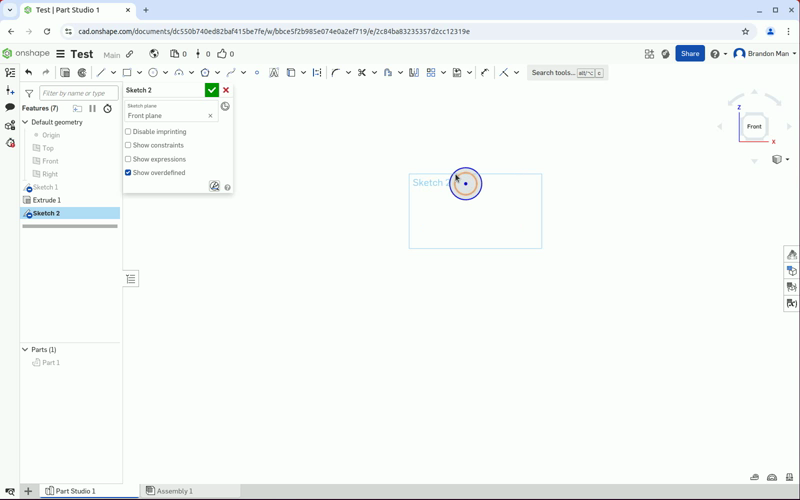
scroll(6)
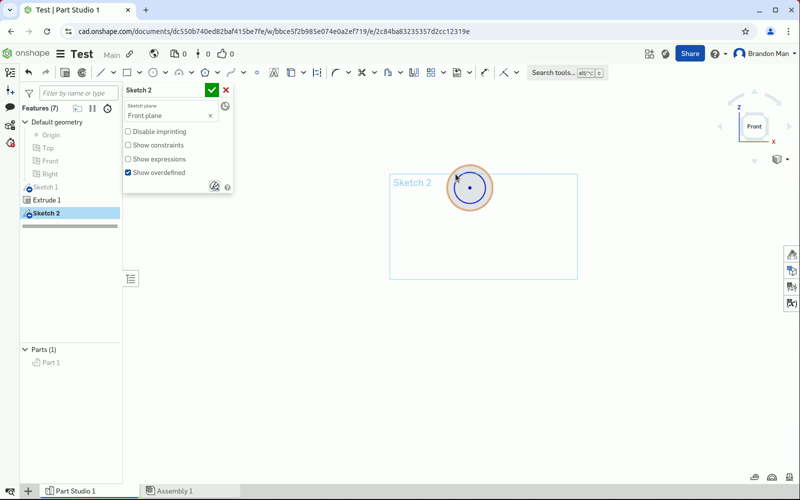
scroll(6)
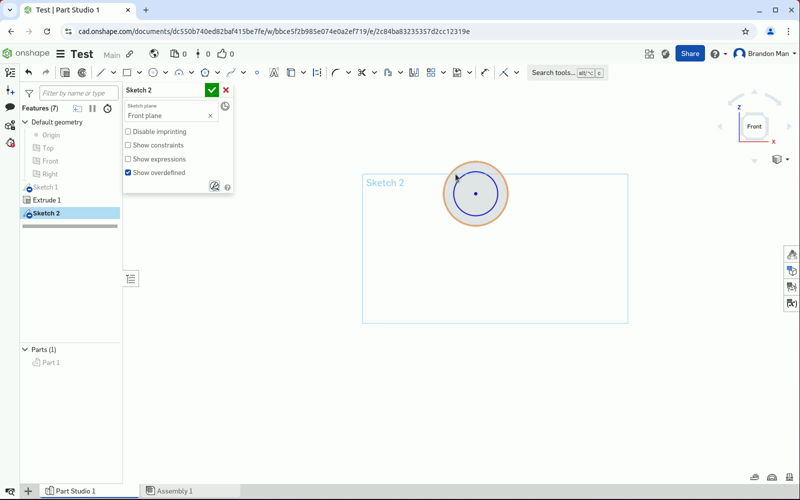
scroll(6)
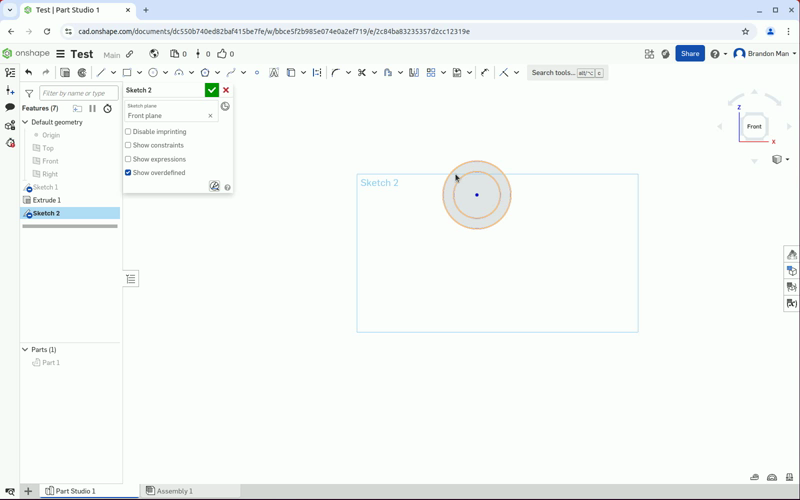
scroll(6)
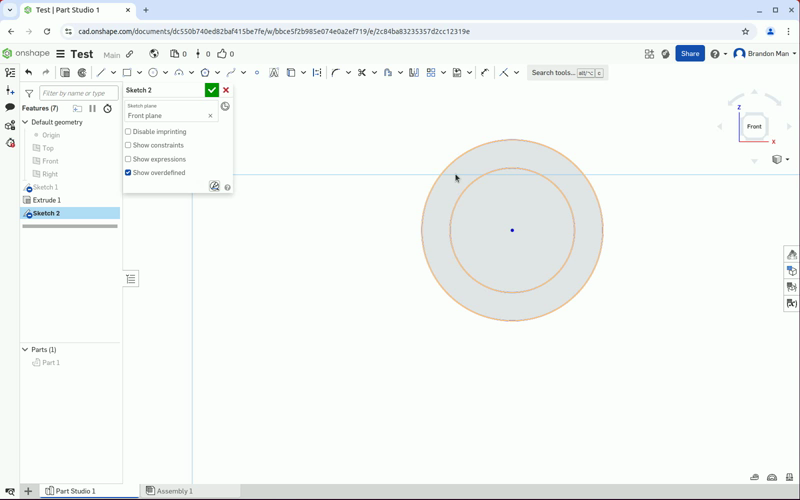
click(455, 173)
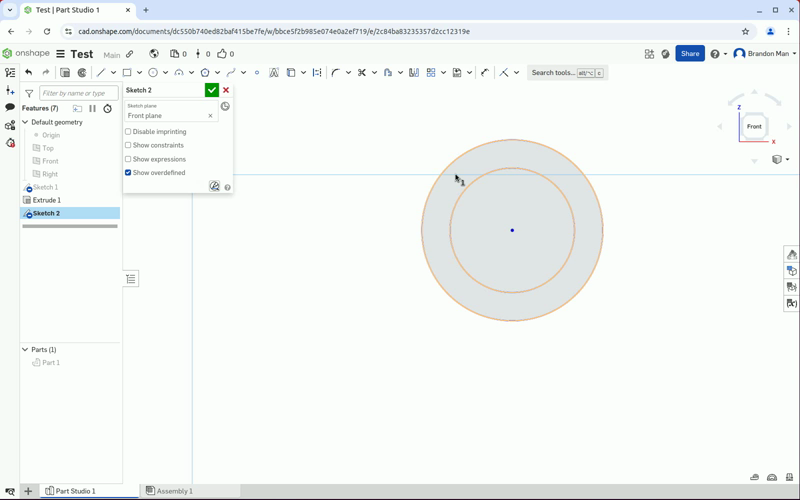
scroll(-6)
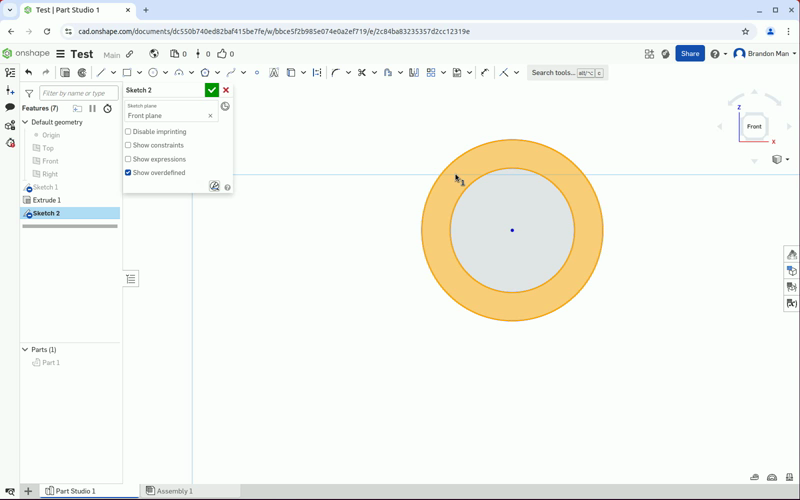
scroll(-6)
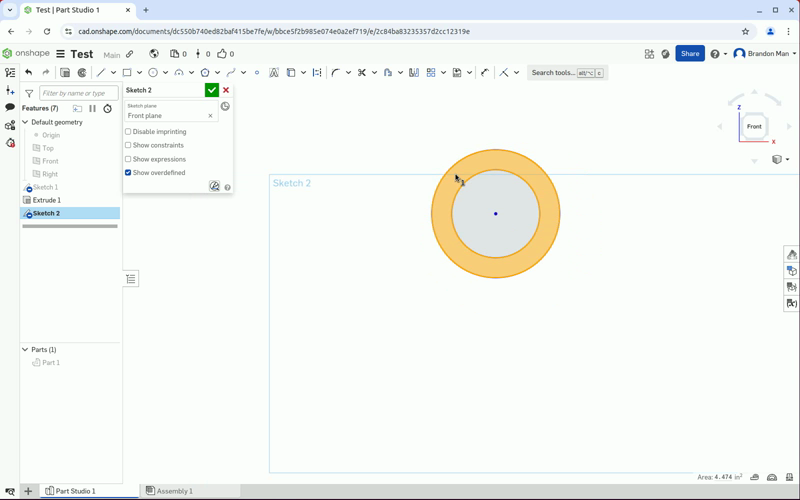
scroll(-6)
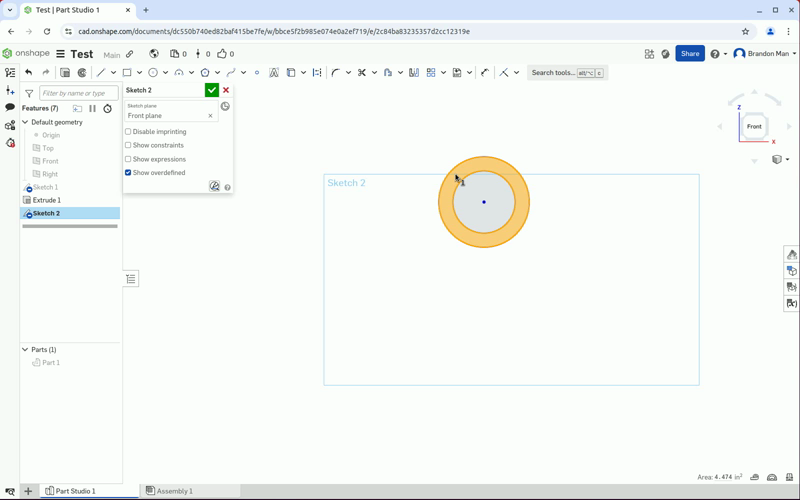
scroll(-6)
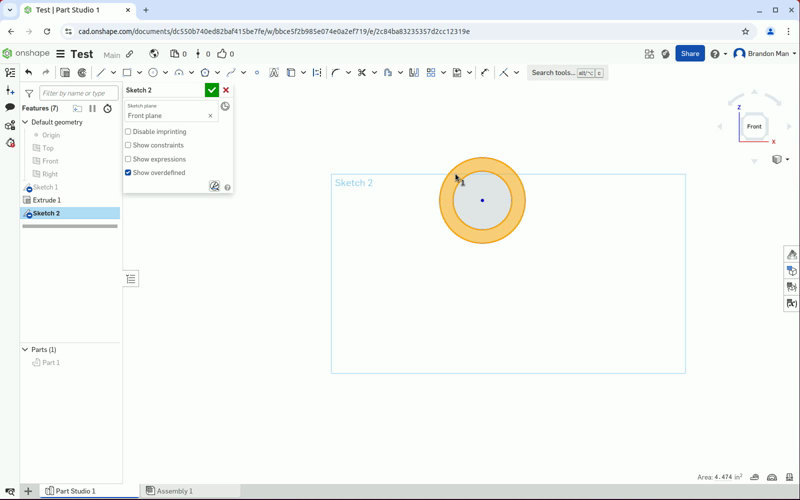
scroll(-6)
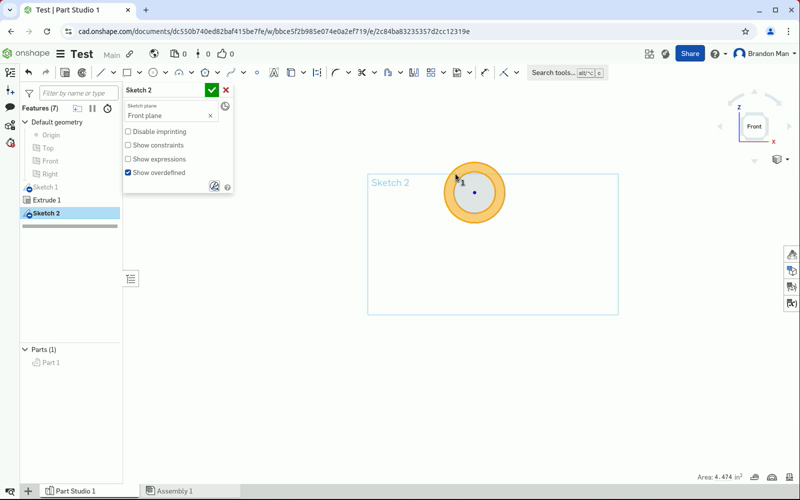
scroll(-6)
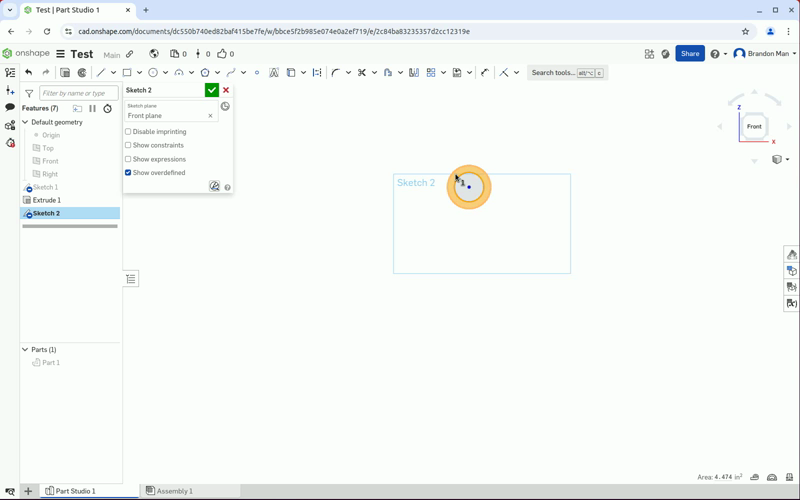
scroll(-6)
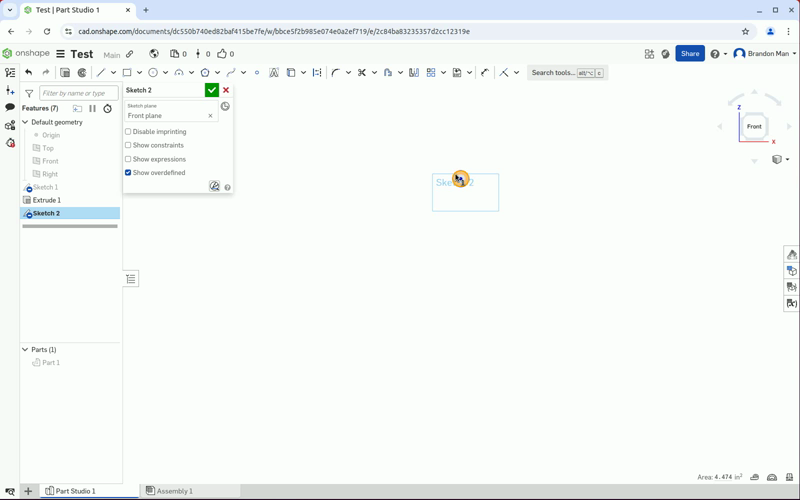
mouse_move(73, 352)
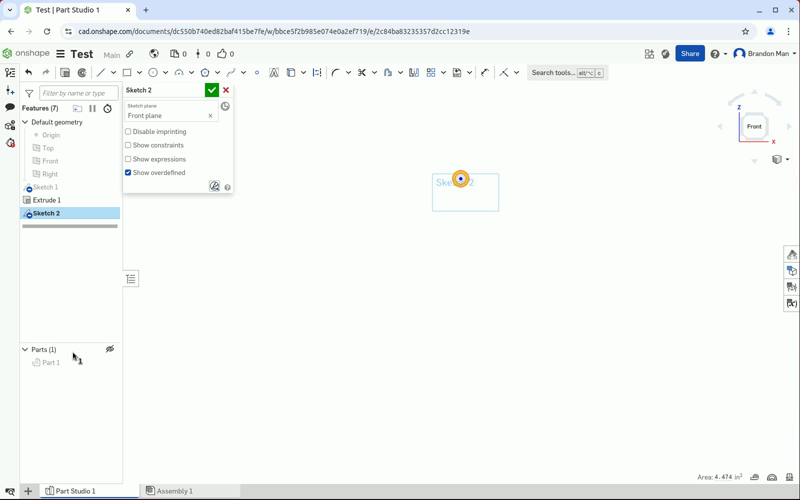
key(shift+y)
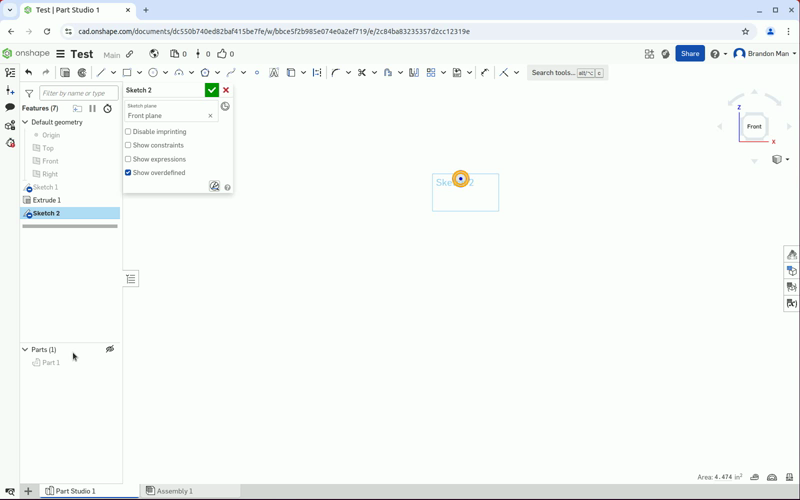
key(shift+e)
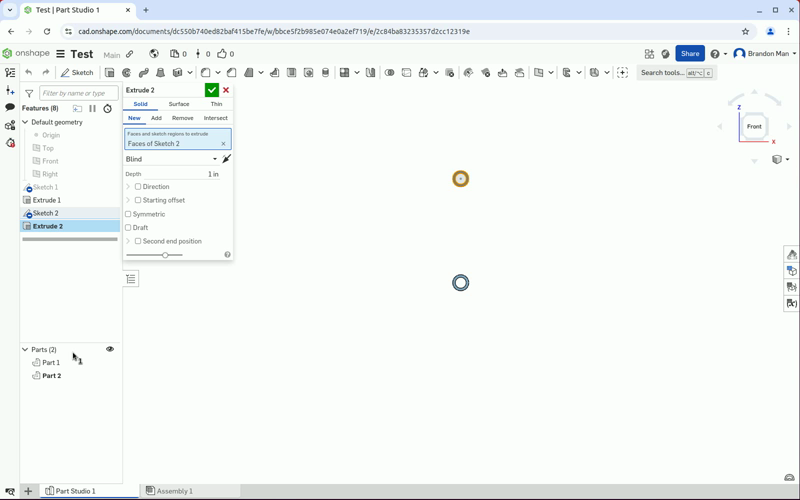
mouse_move(143, 106)
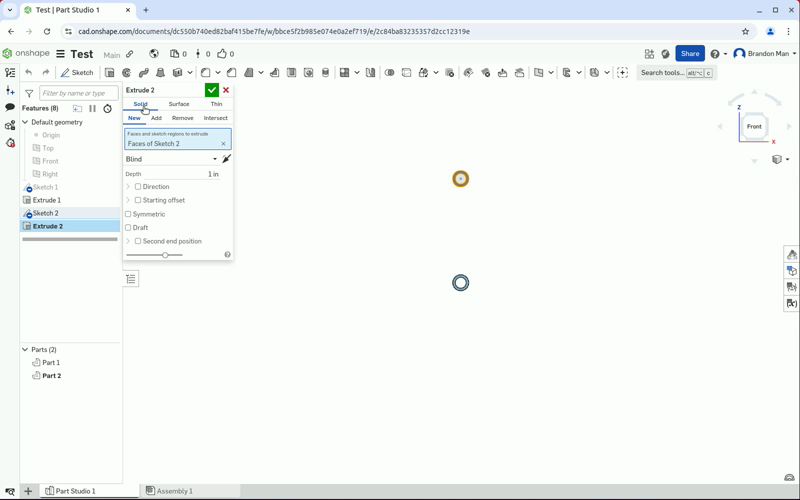
click(143, 106)
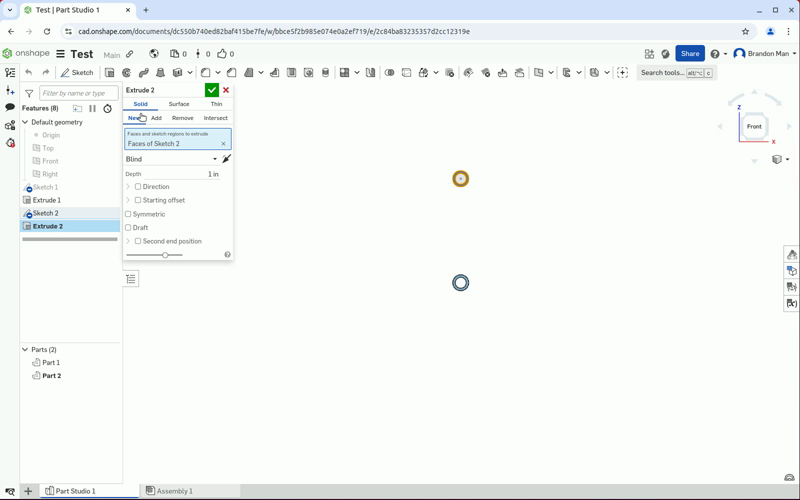
mouse_move(137, 120)
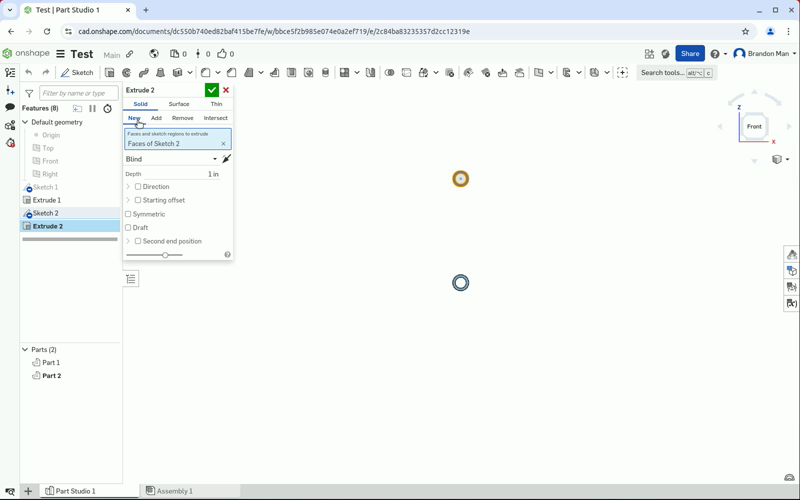
click(137, 120)
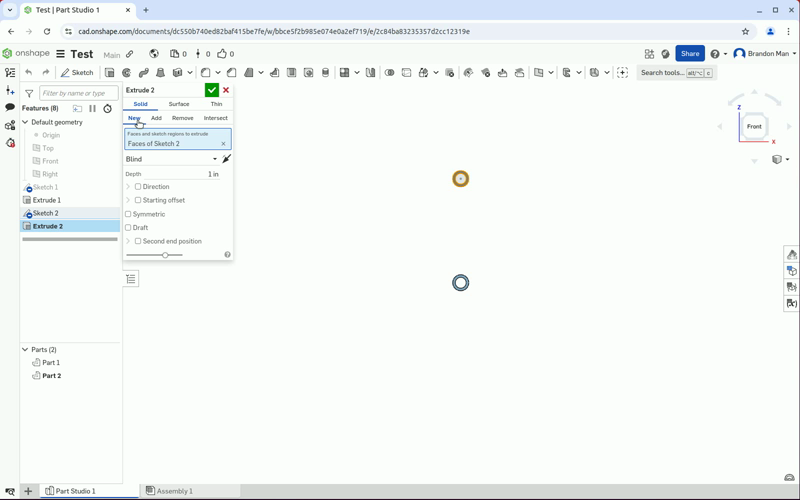
key(tab, 4)
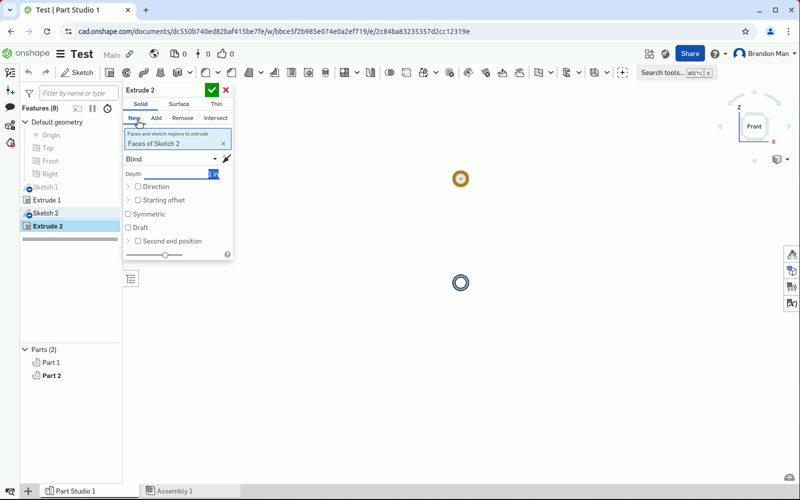
text(0.963)
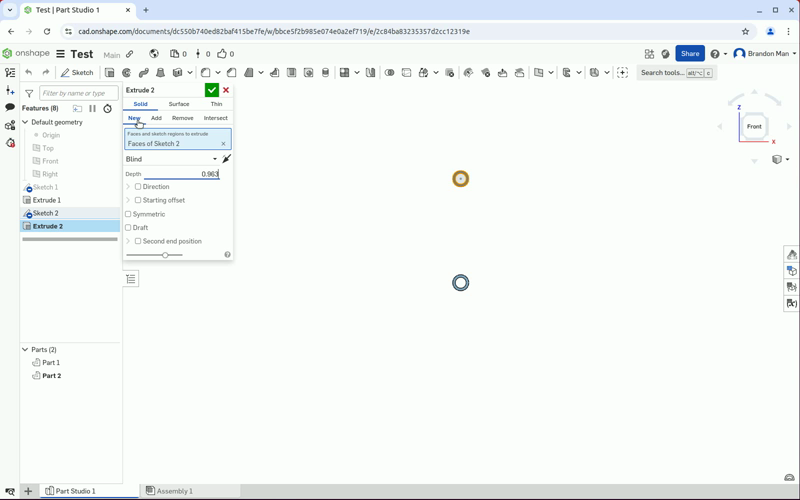
key(enter)
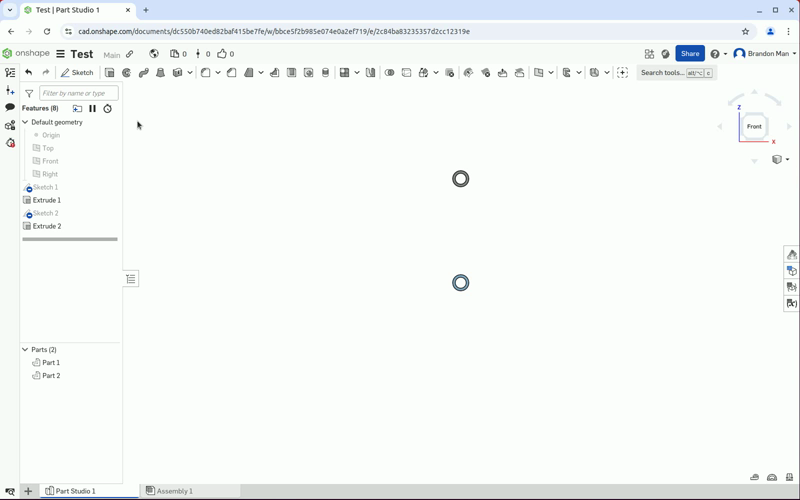
key(shift+h)
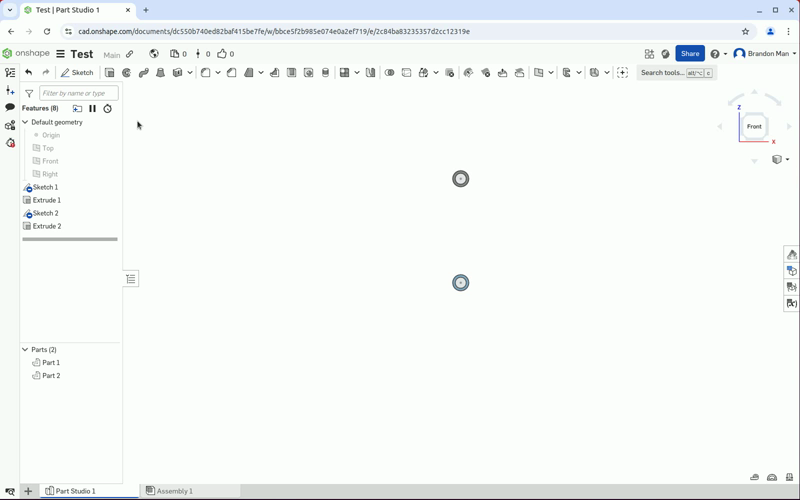
key(shift+h)
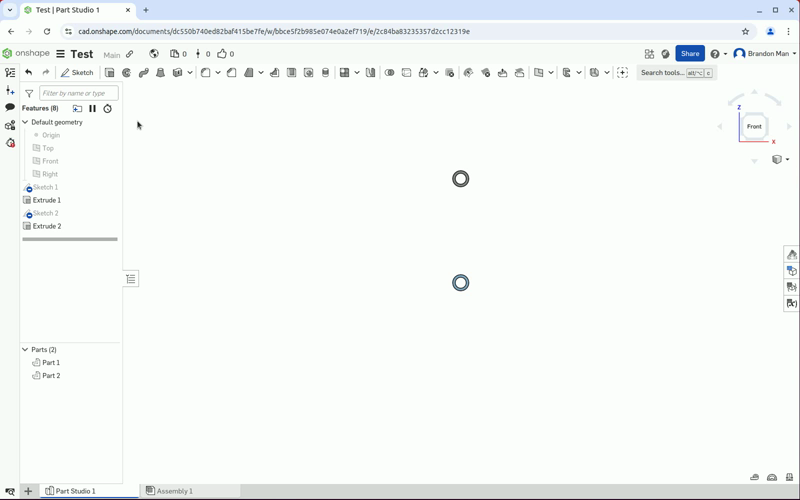
mouse_move(73, 189)
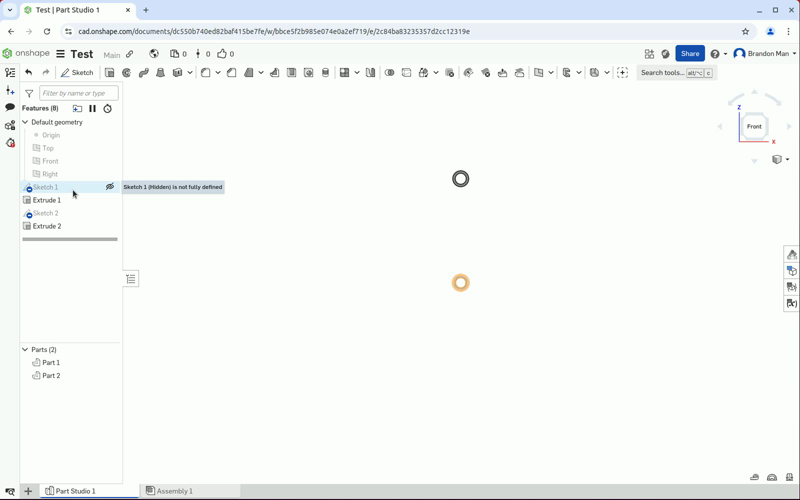
click(73, 189)
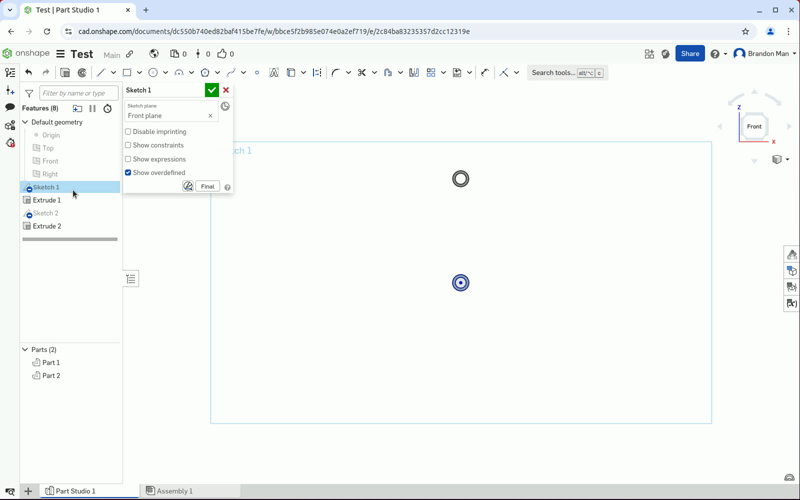
mouse_move(229, 92)
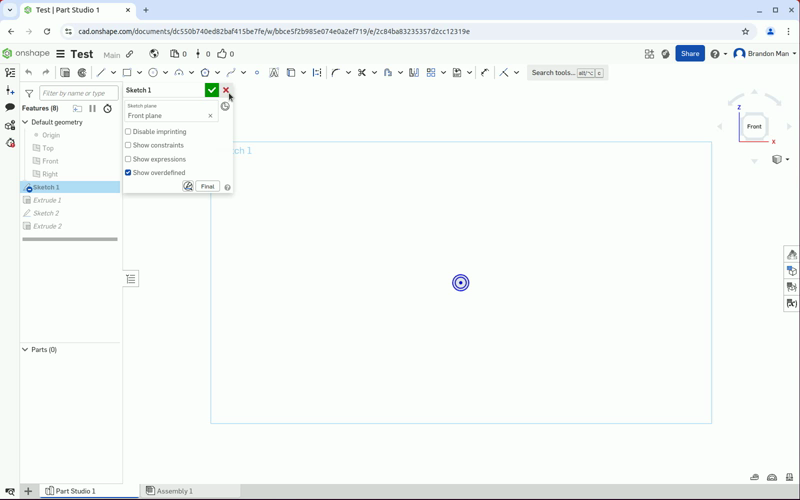
click(229, 92)
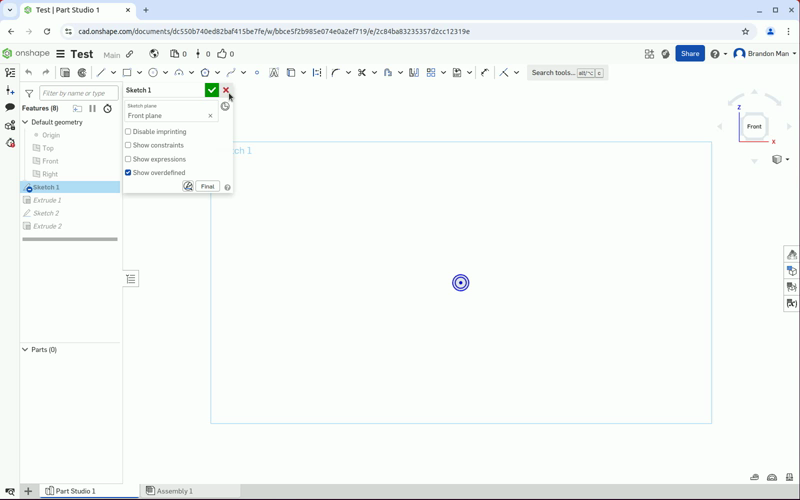
key(shift+s)
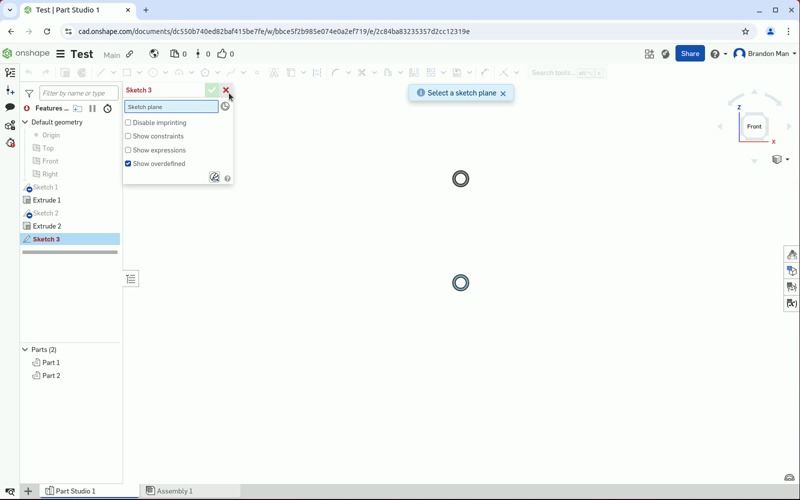
mouse_move(73, 163)
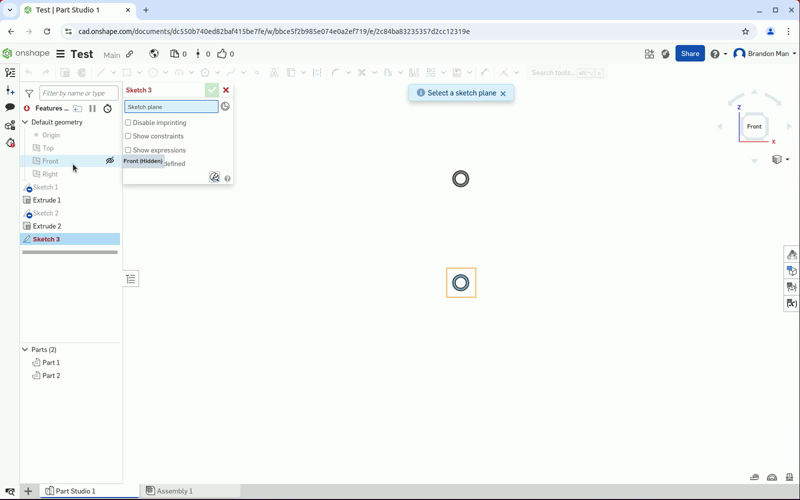
click(73, 163)
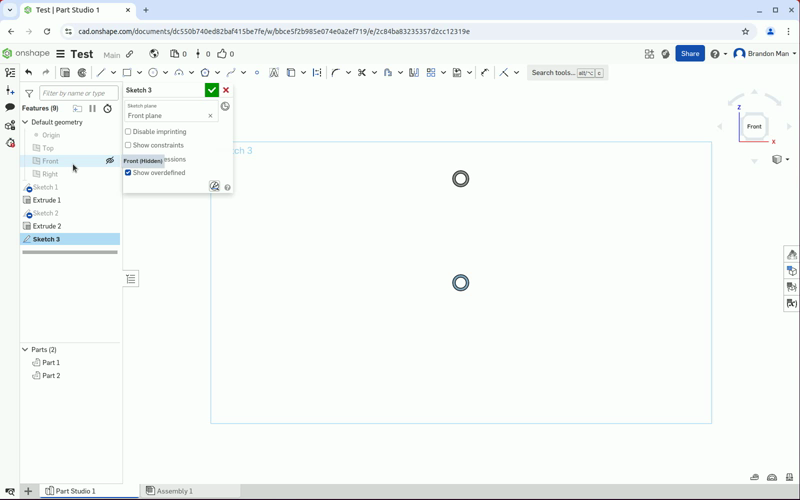
mouse_move(73, 352)
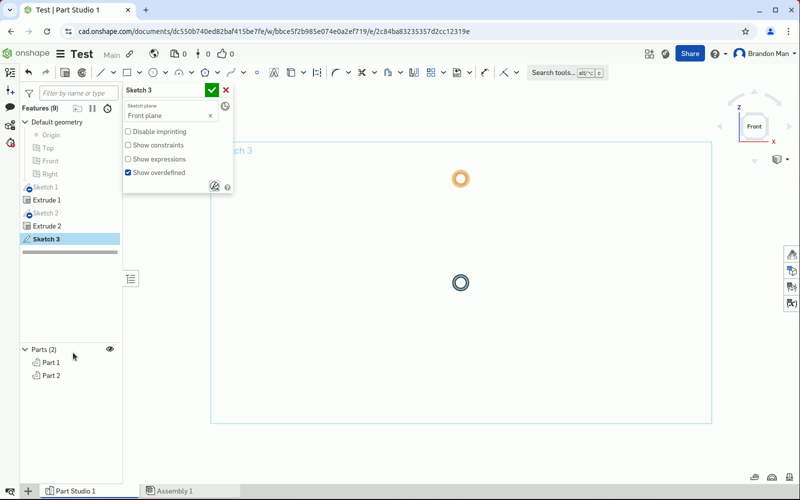
key(y)
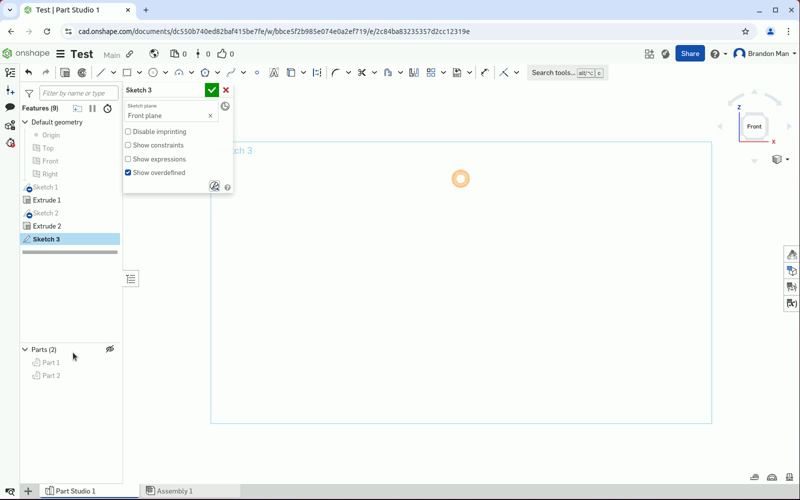
key(a)
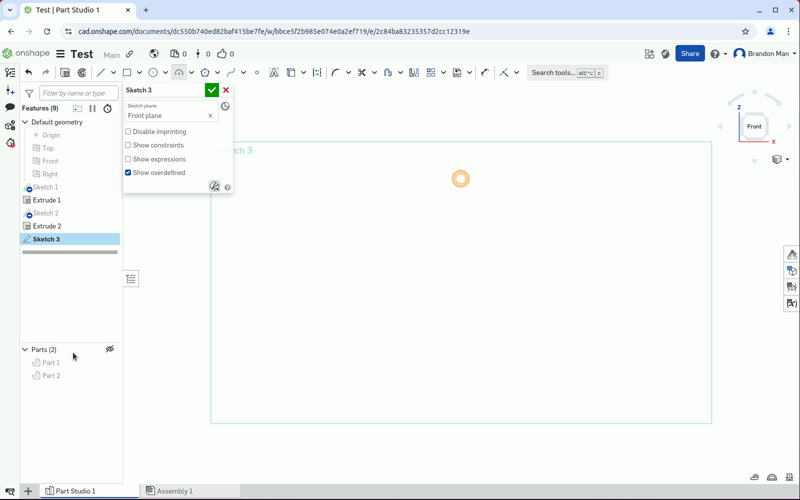
key_down(shift)
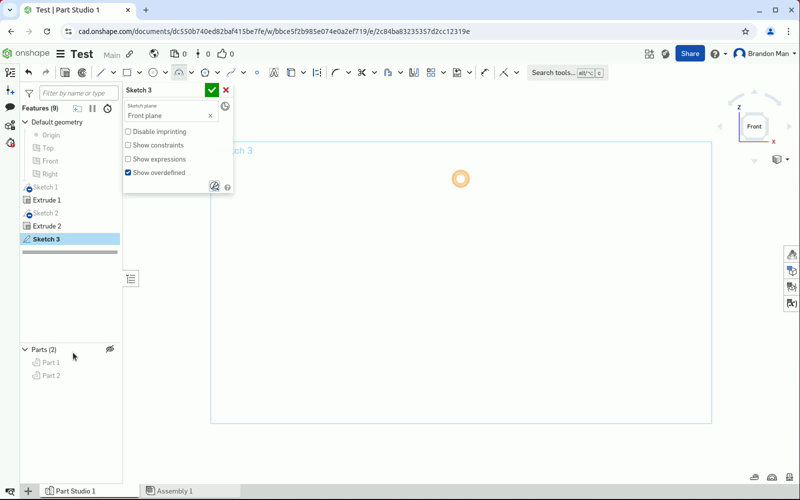
mouse_move(452, 282)
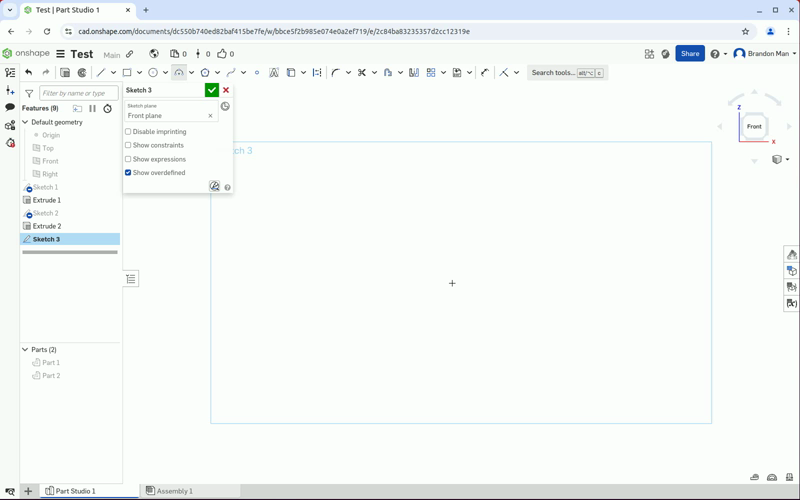
click(452, 282)
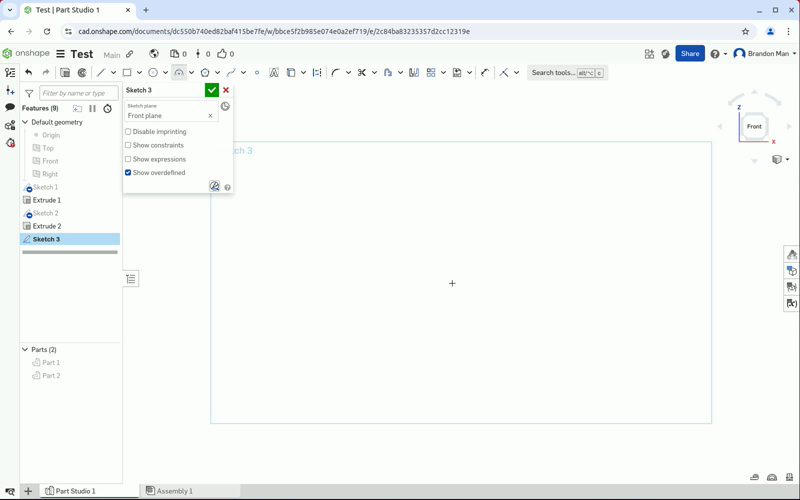
key_up(shift)
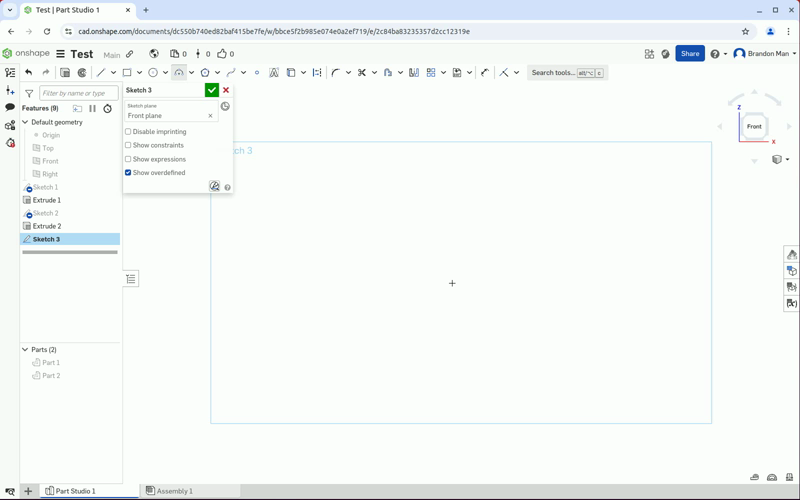
key_down(shift)
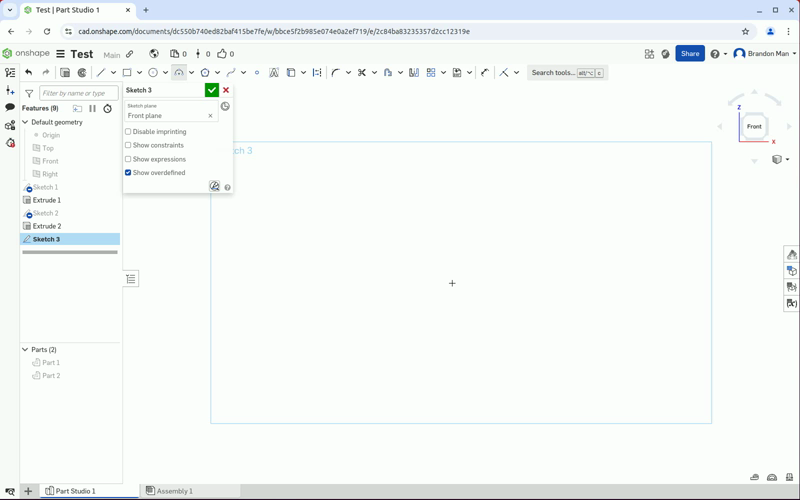
mouse_move(467, 282)
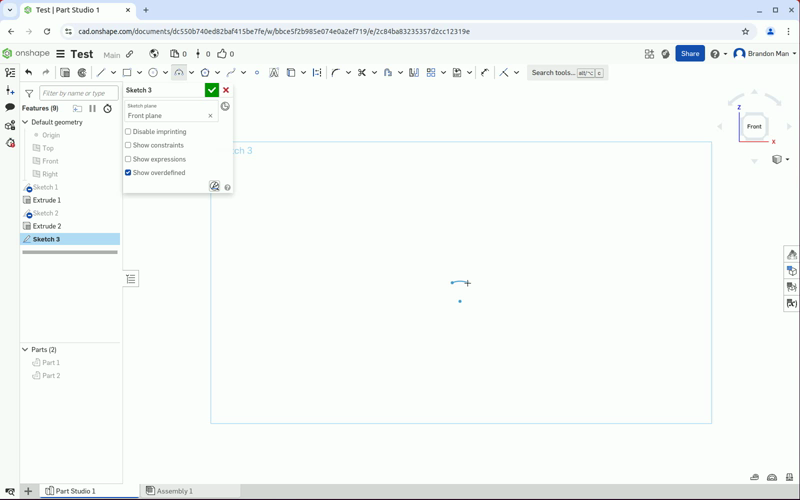
click(467, 282)
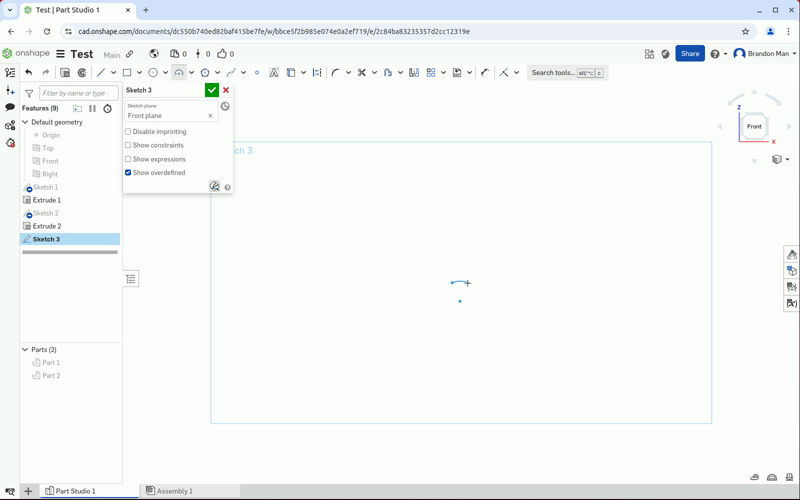
mouse_move(460, 275)
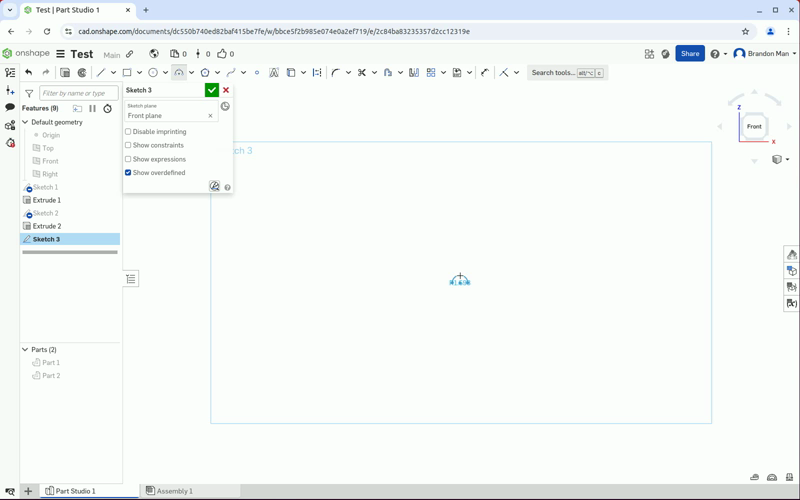
click(460, 275)
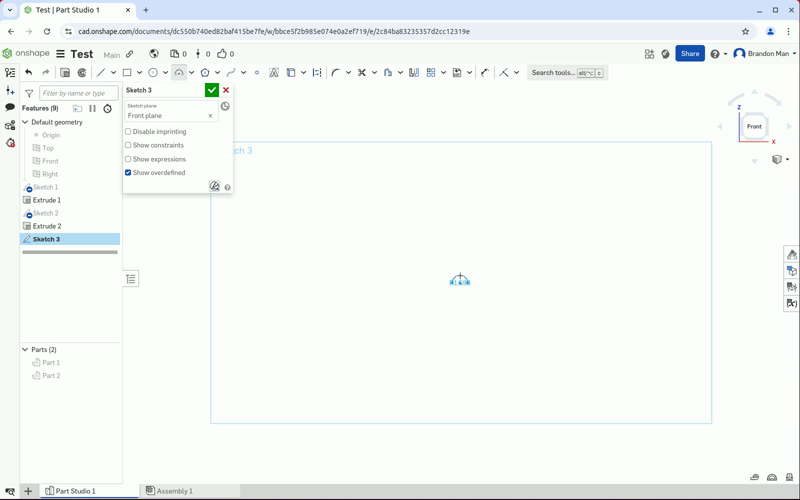
key_up(shift)
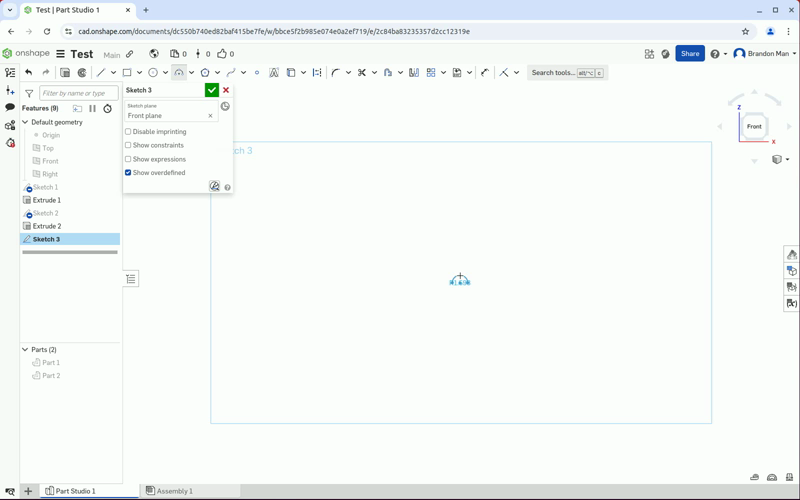
key(esc)
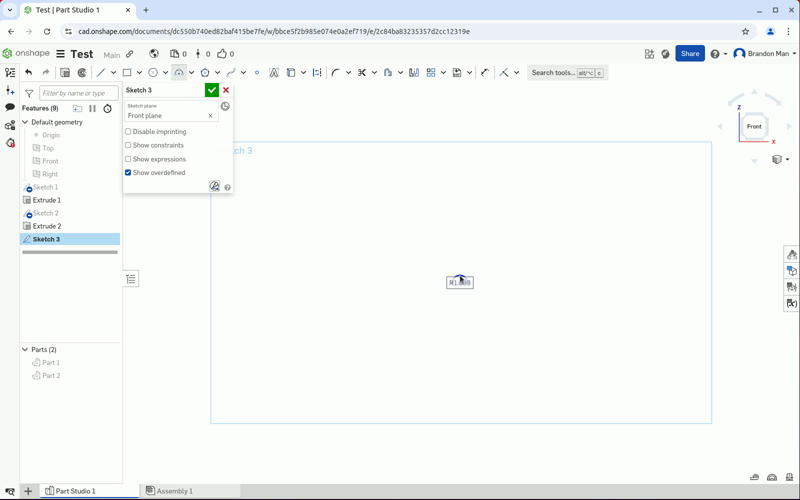
key(l)
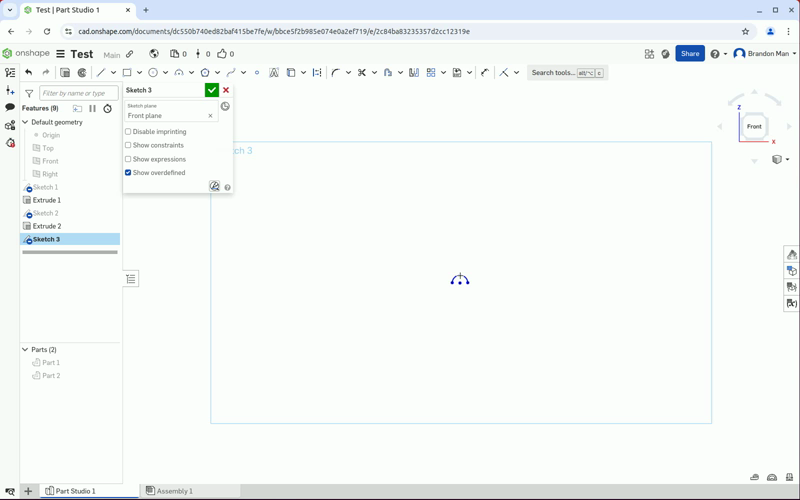
mouse_move(467, 282)
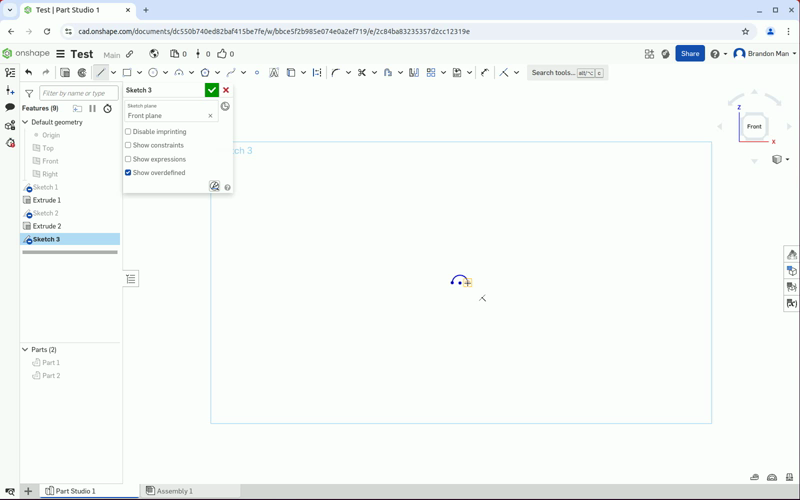
click(467, 282)
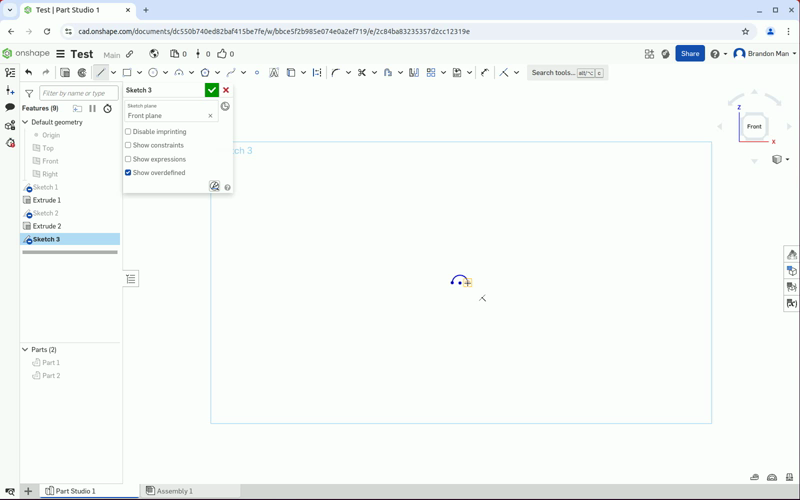
key_down(shift)
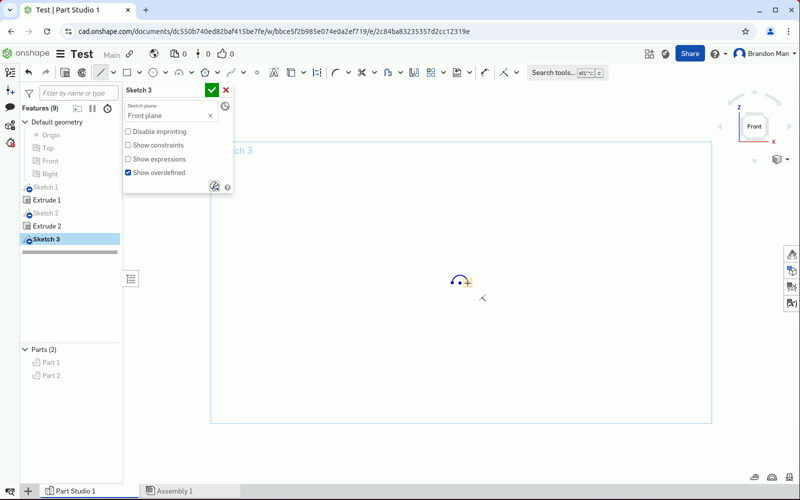
mouse_move(467, 178)
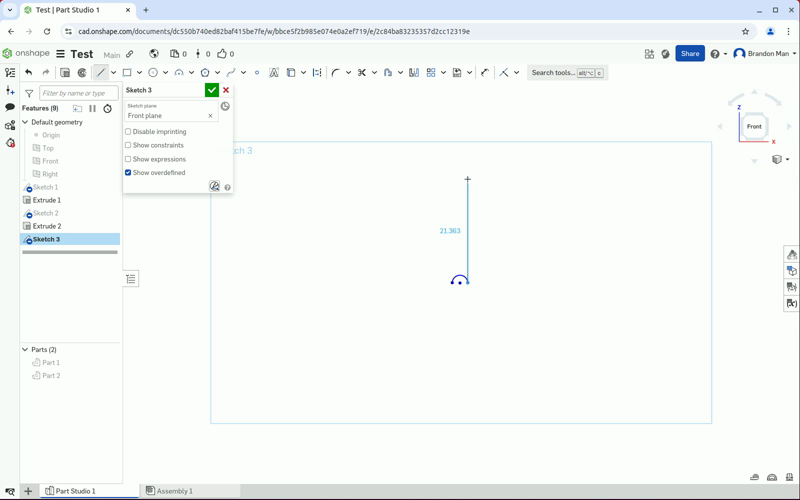
click(467, 178)
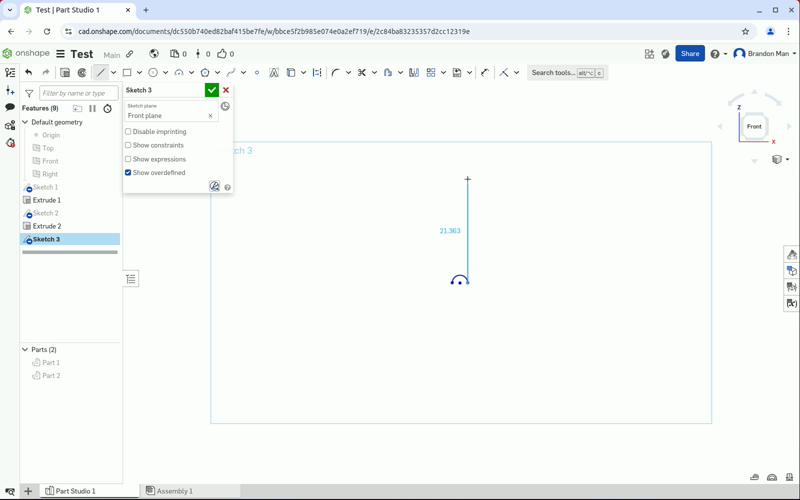
key_up(shift)
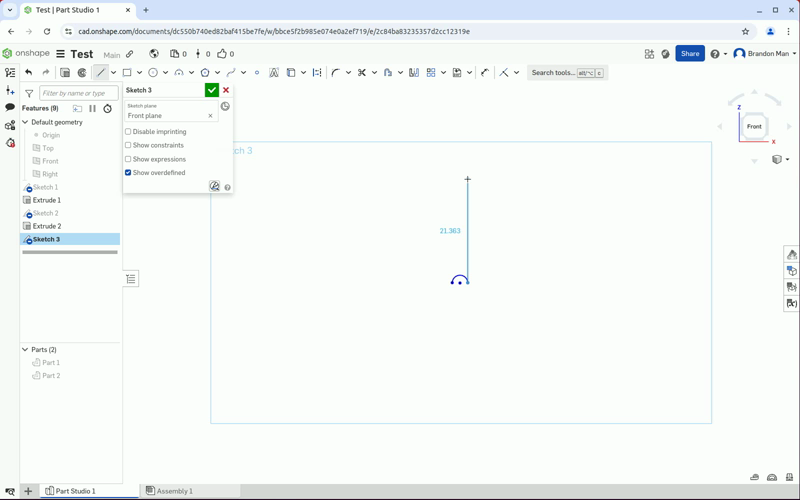
key(esc)
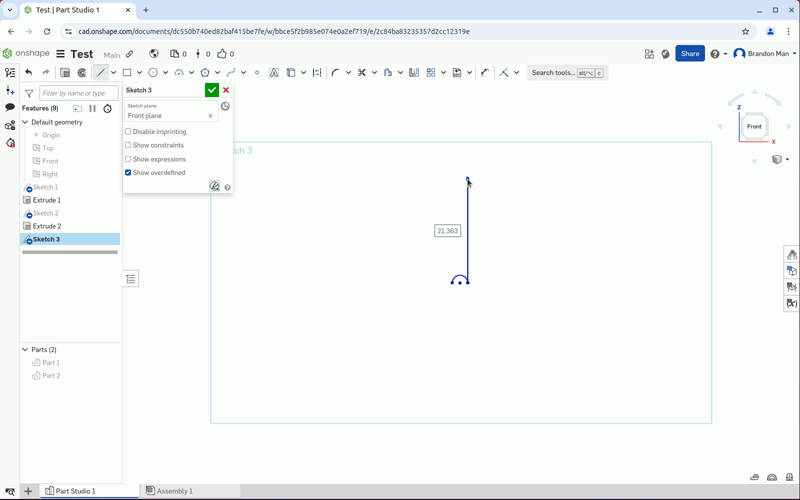
key(a)
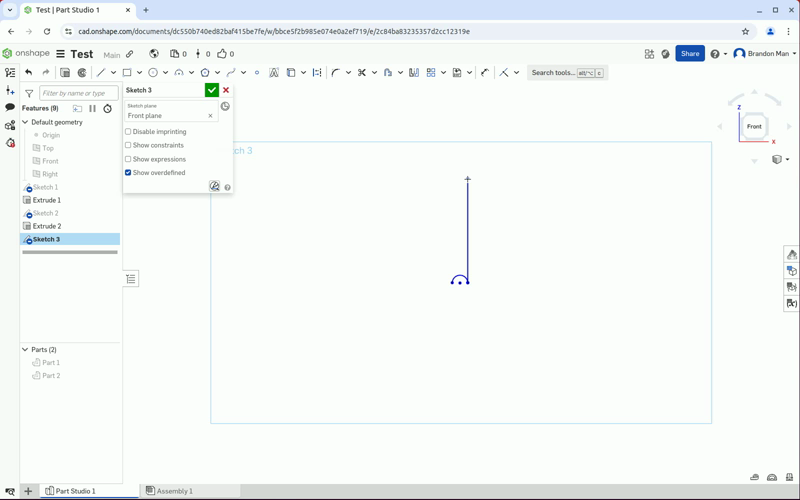
mouse_move(467, 178)
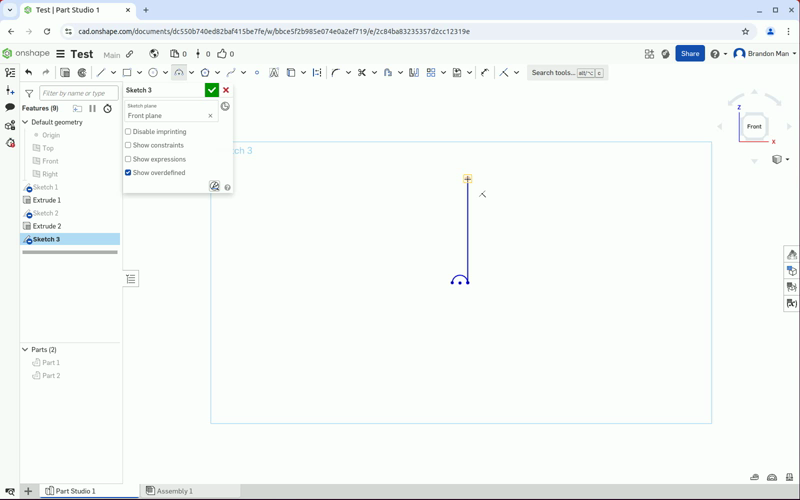
click(467, 178)
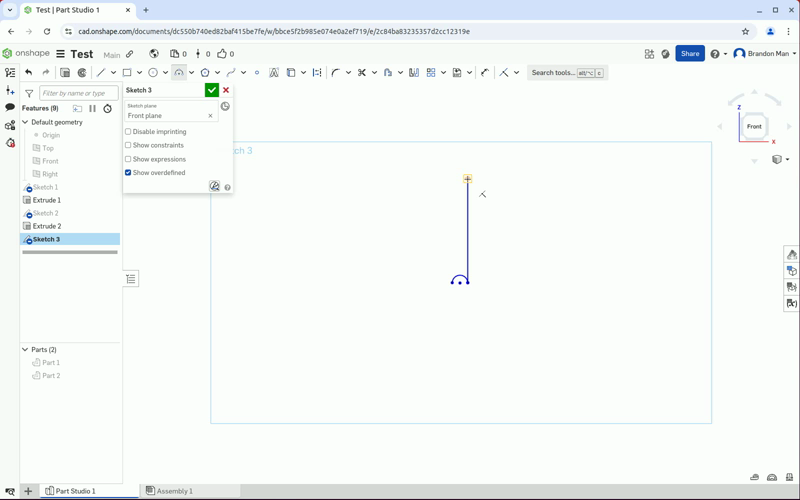
key_down(shift)
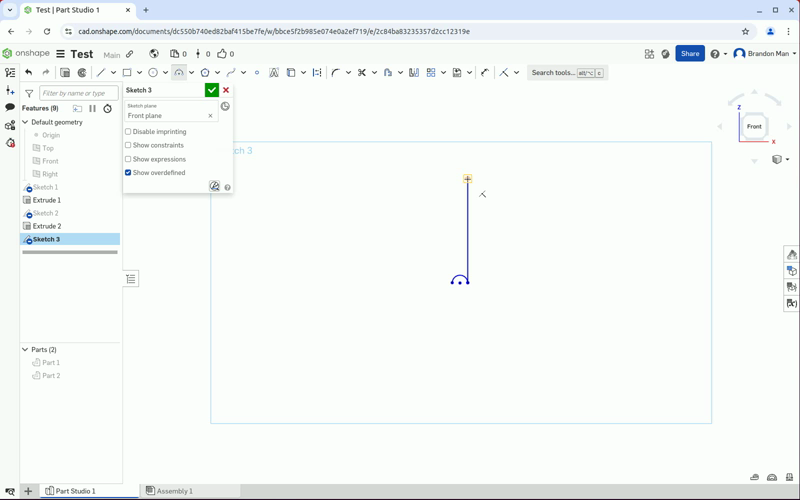
mouse_move(452, 178)
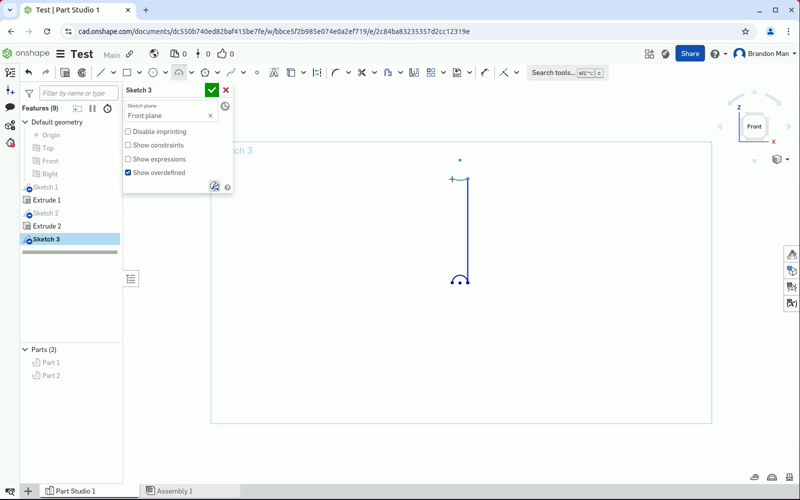
click(452, 178)
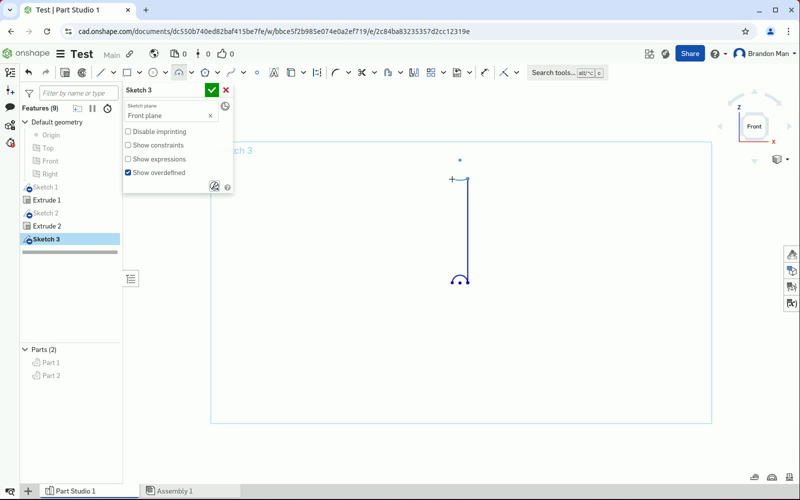
mouse_move(460, 186)
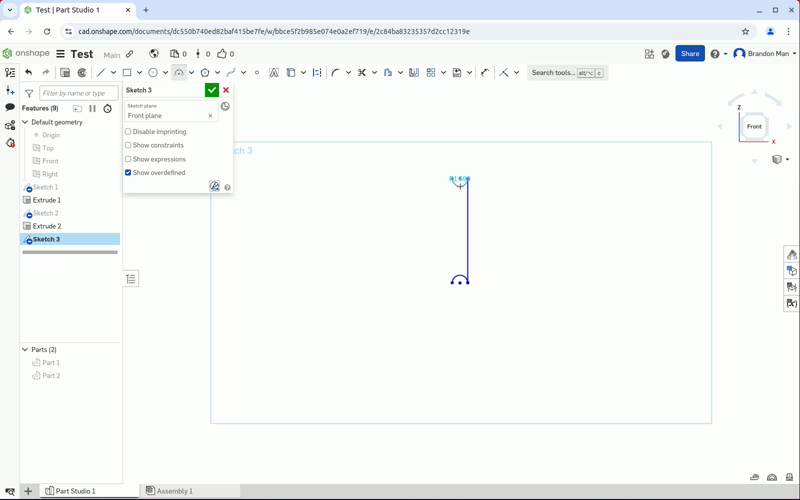
click(460, 186)
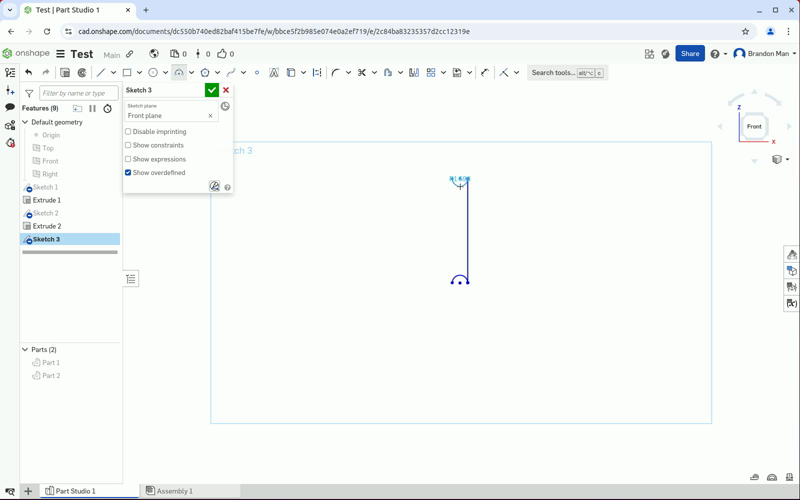
key_up(shift)
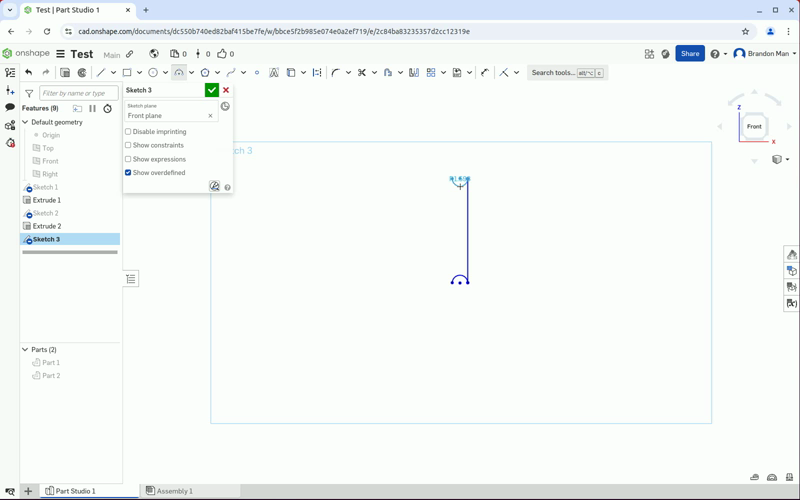
key(esc)
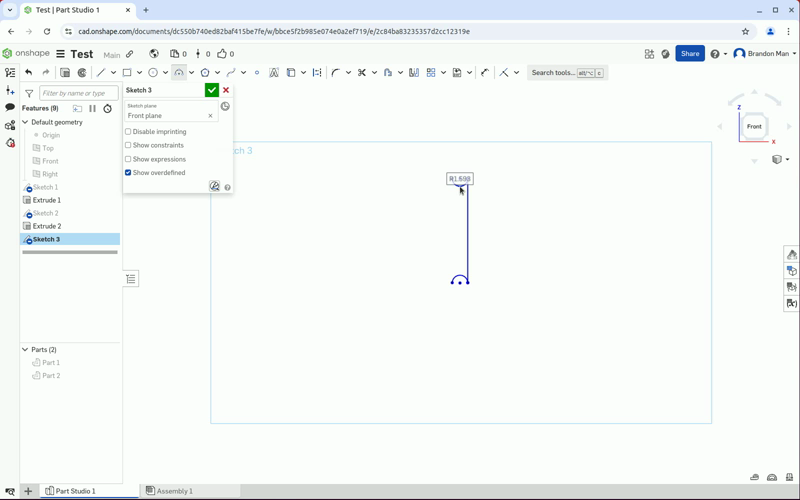
key(l)
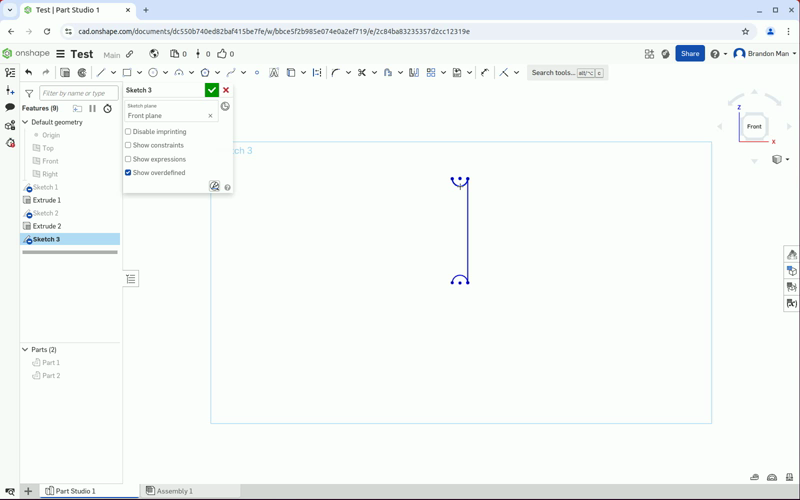
mouse_move(452, 178)
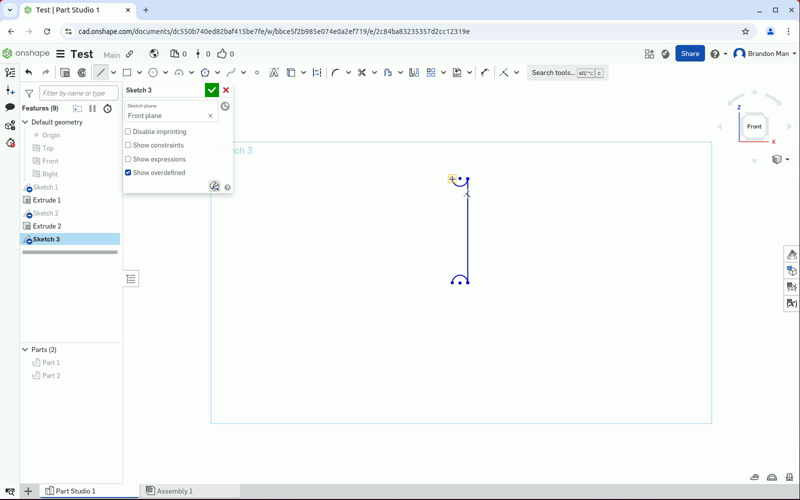
click(452, 178)
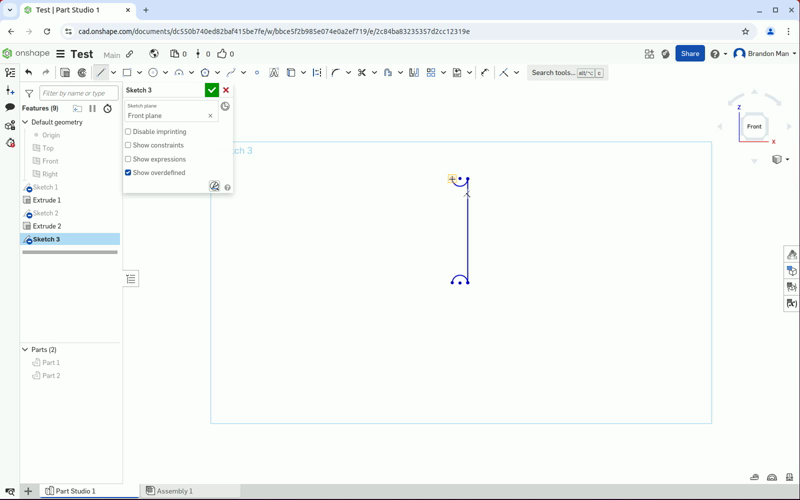
key_down(shift)
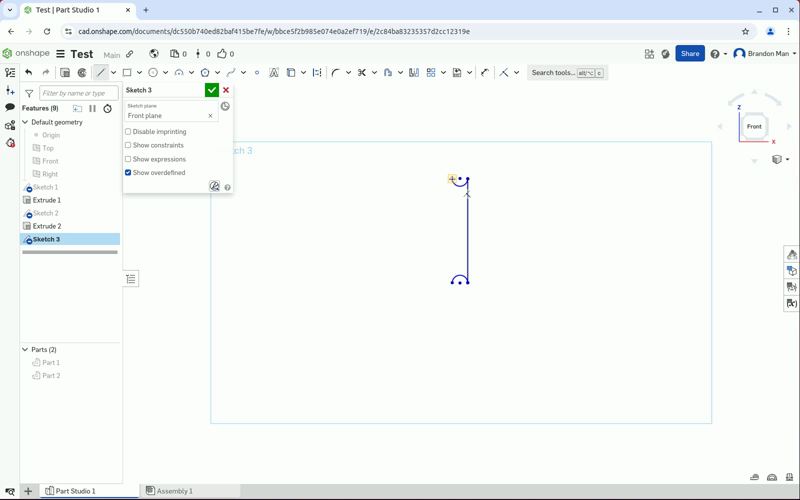
mouse_move(452, 282)
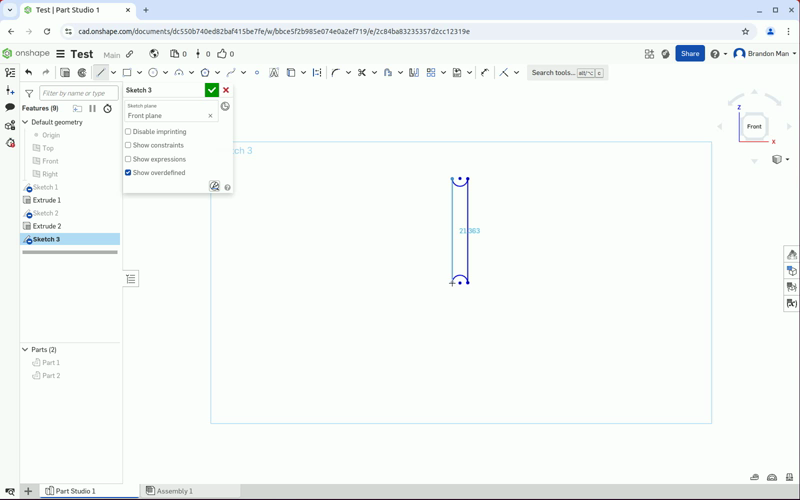
key_up(shift)
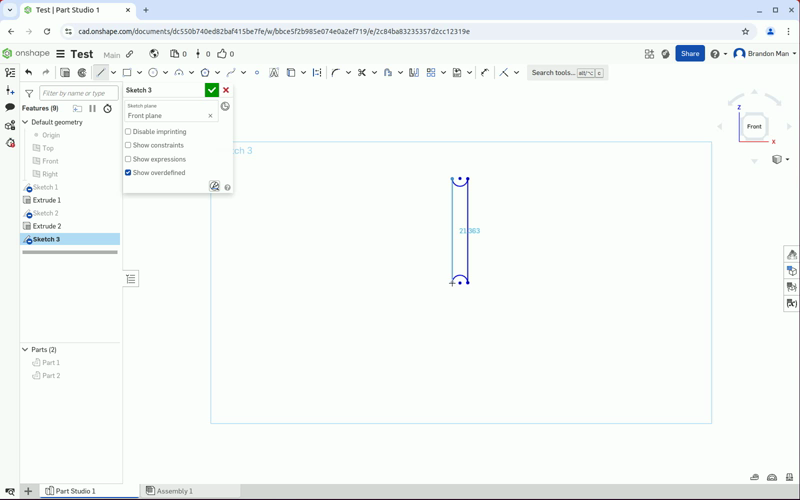
click(452, 282)
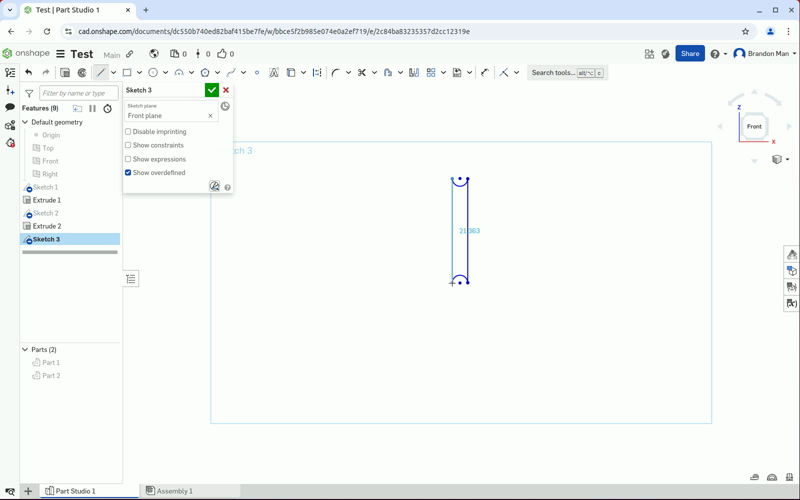
key(esc)
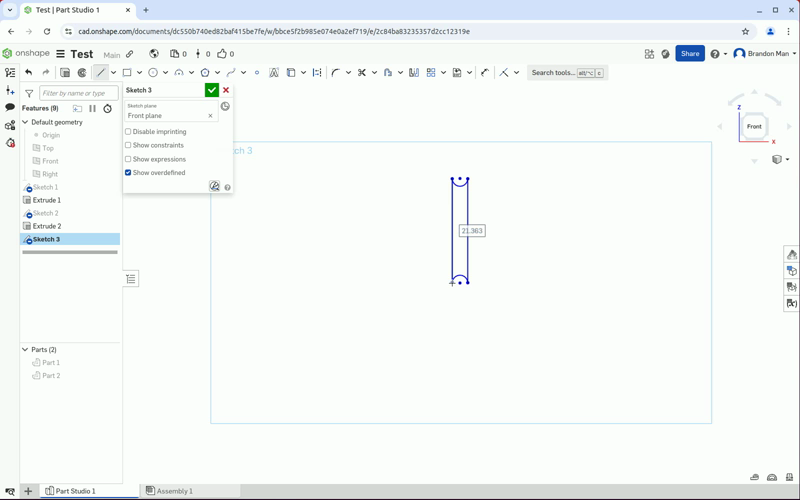
mouse_move(461, 198)
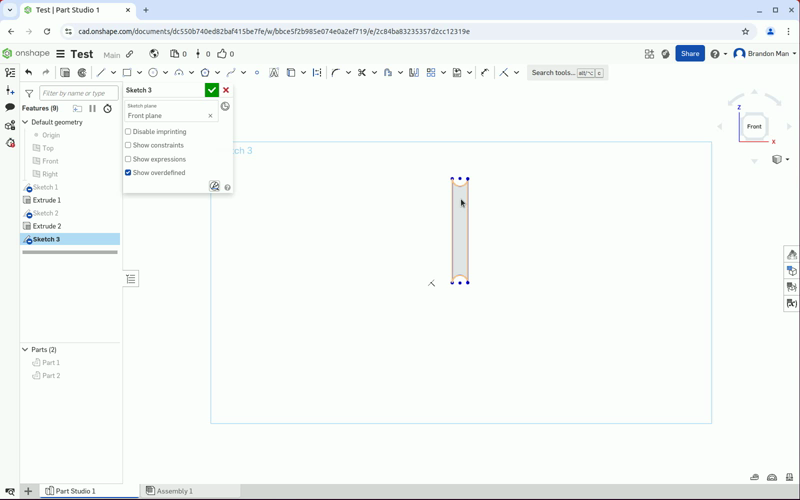
scroll(6)
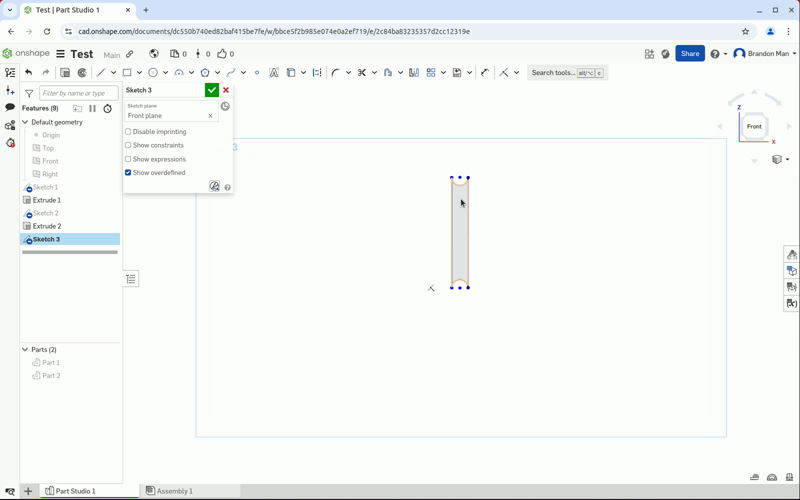
scroll(6)
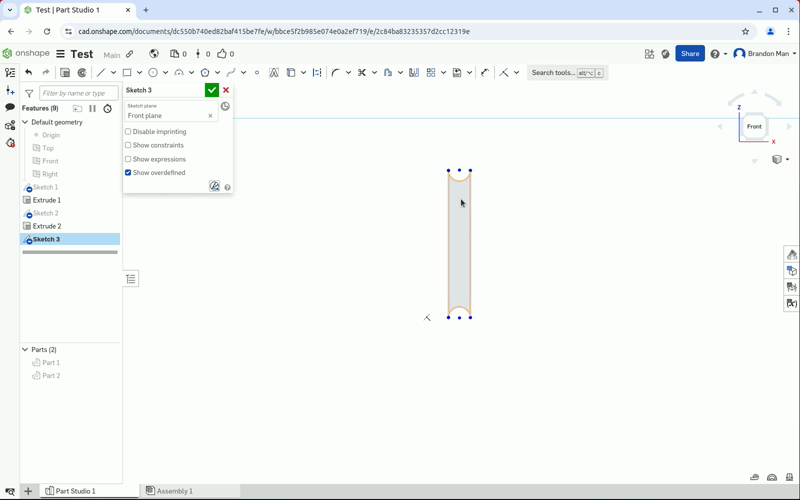
scroll(6)
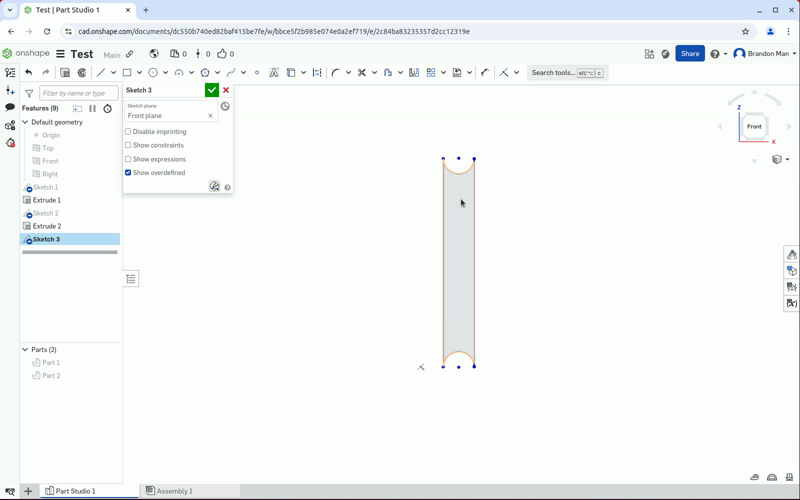
scroll(6)
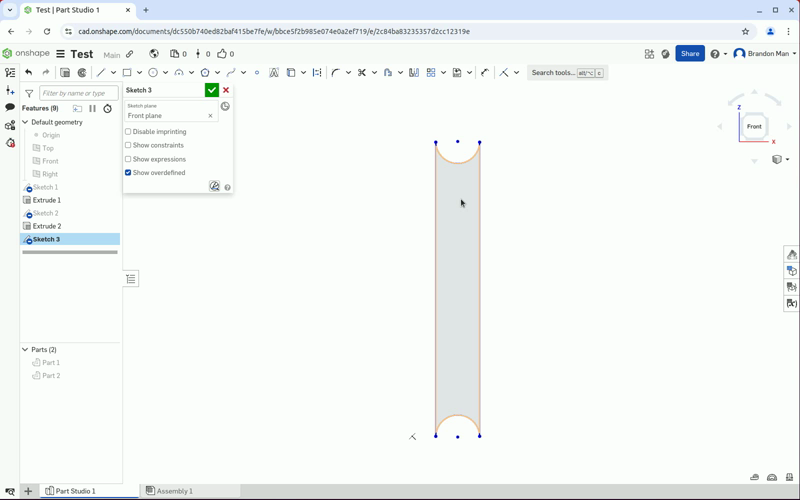
scroll(6)
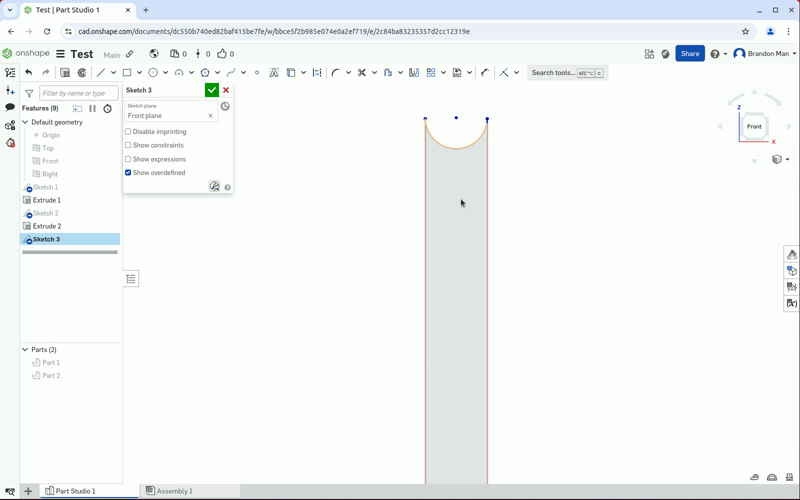
scroll(6)
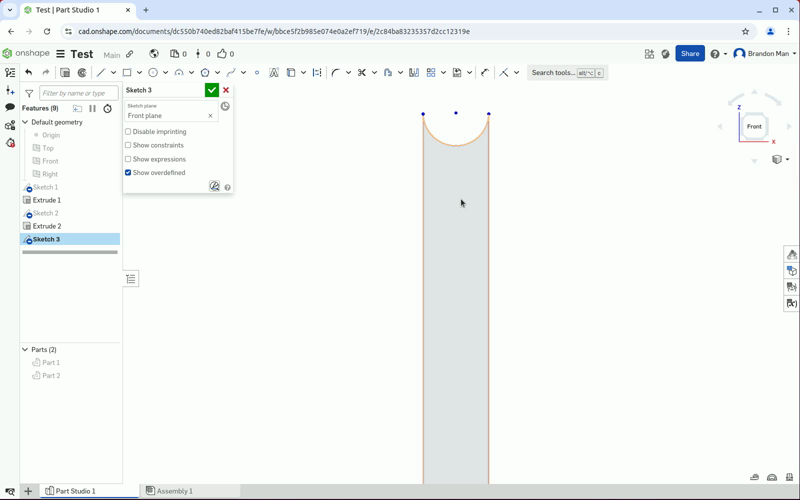
scroll(6)
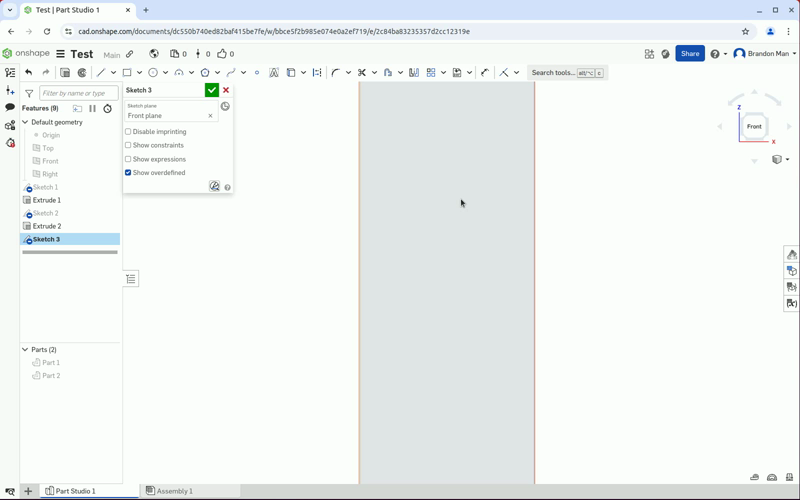
click(461, 198)
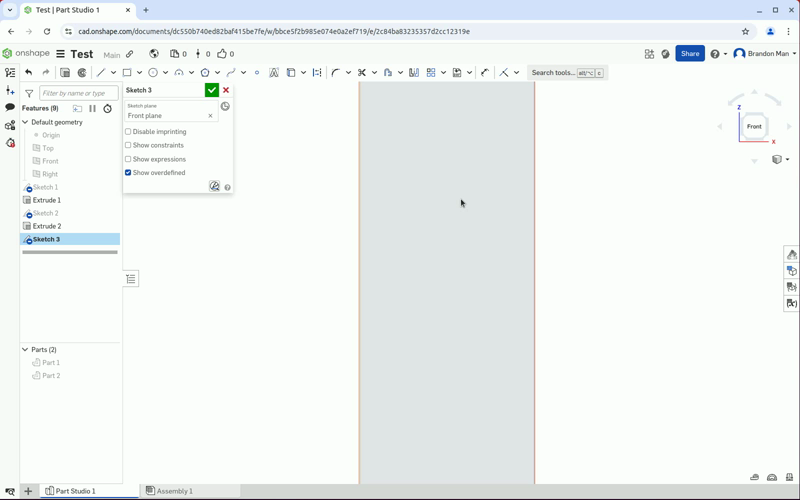
scroll(-6)
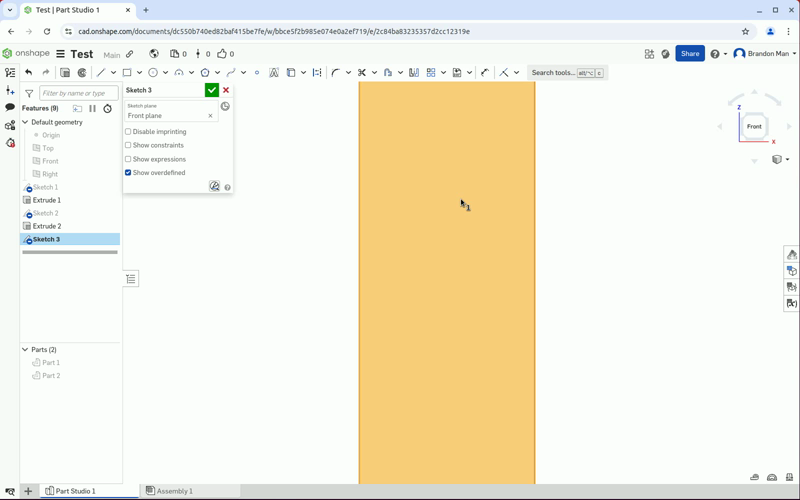
scroll(-6)
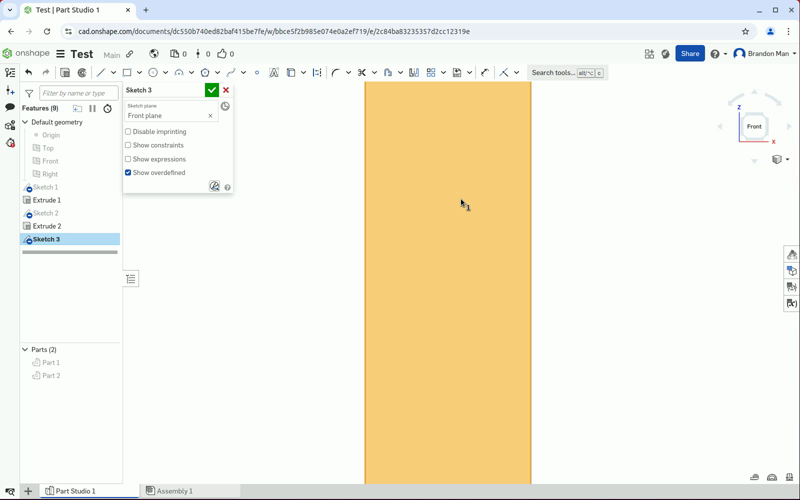
scroll(-6)
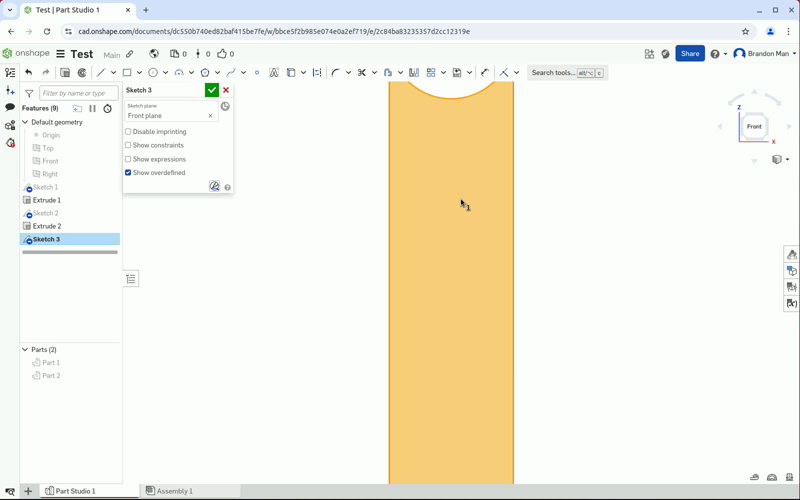
scroll(-6)
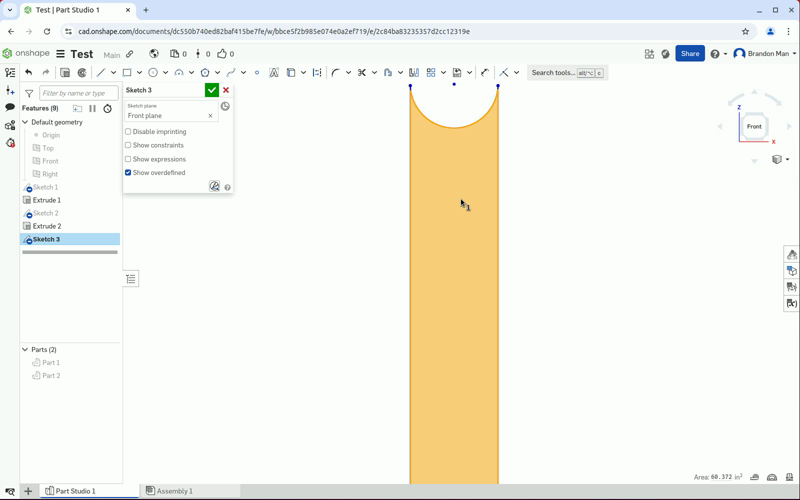
scroll(-6)
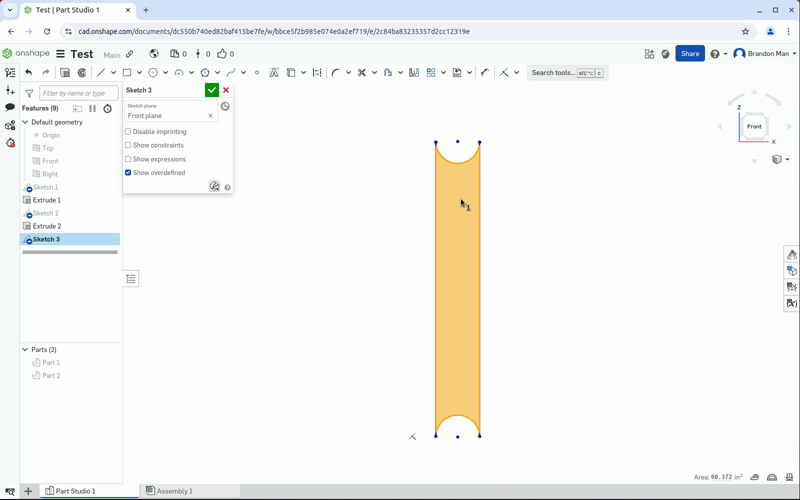
scroll(-6)
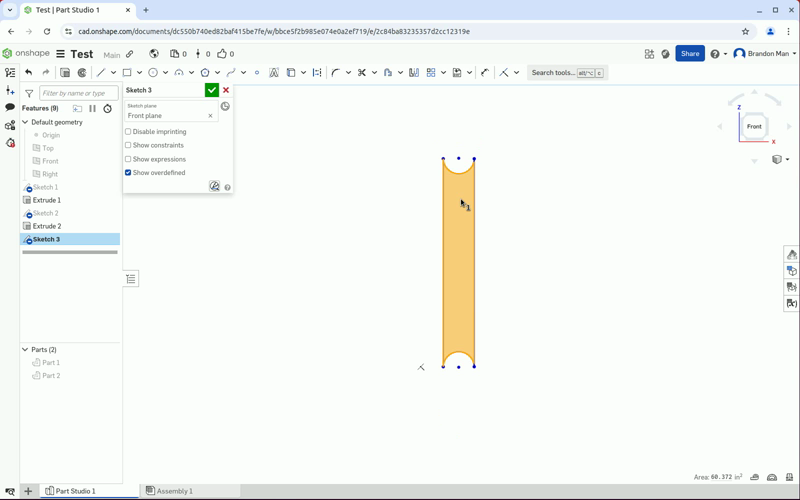
scroll(-6)
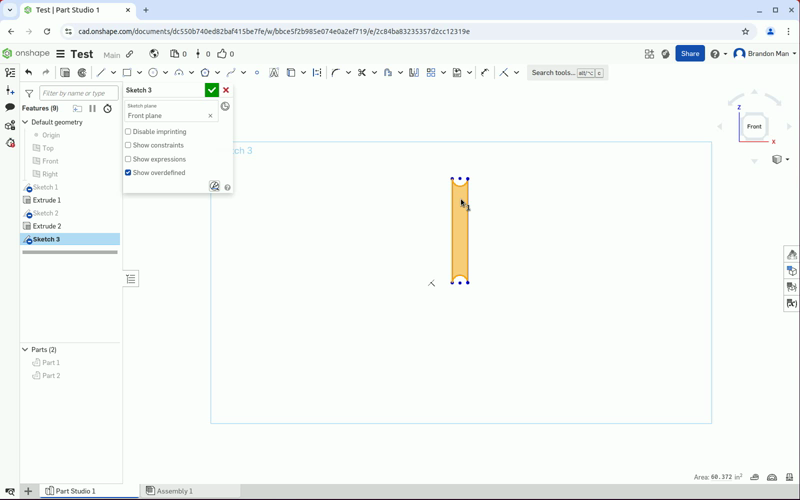
mouse_move(73, 352)
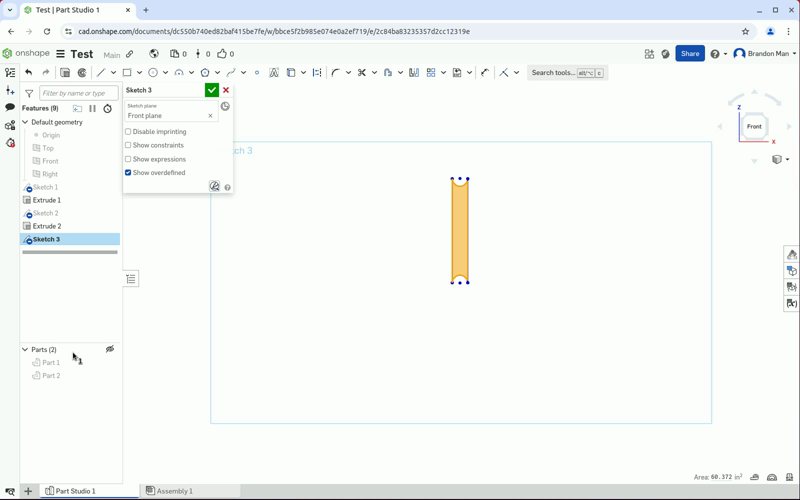
key(shift+y)
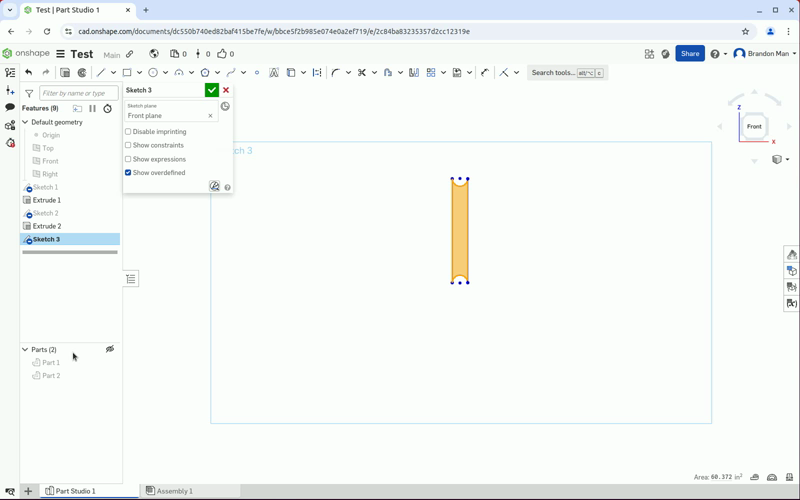
key(shift+e)
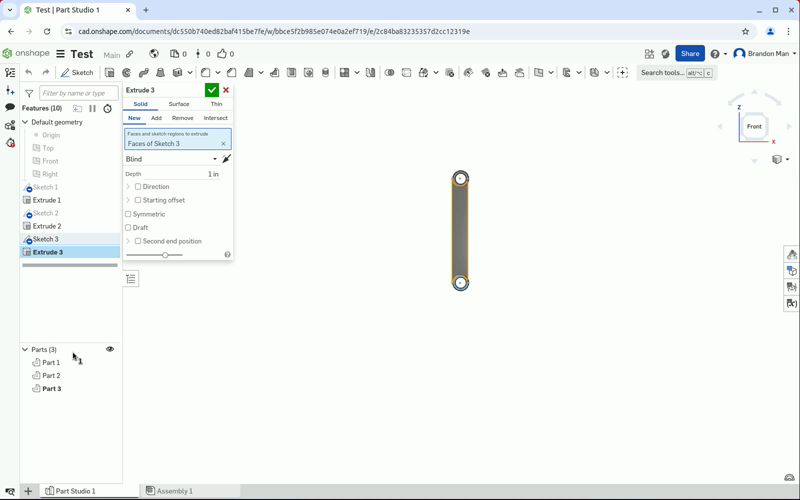
mouse_move(143, 106)
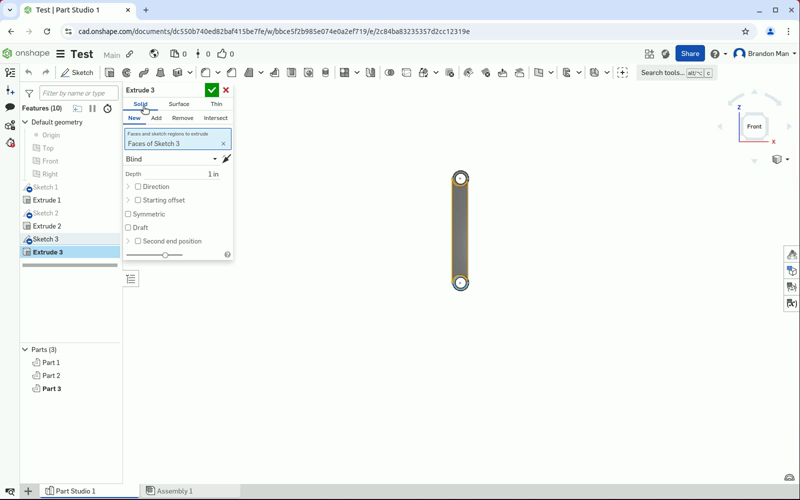
click(143, 106)
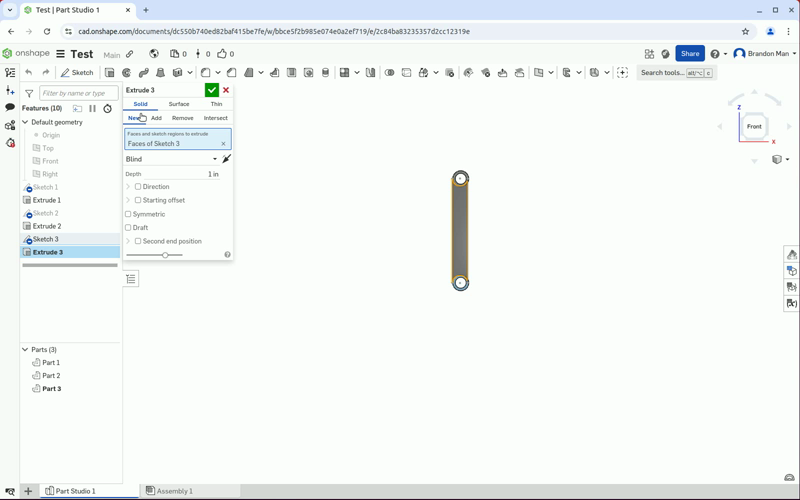
mouse_move(137, 120)
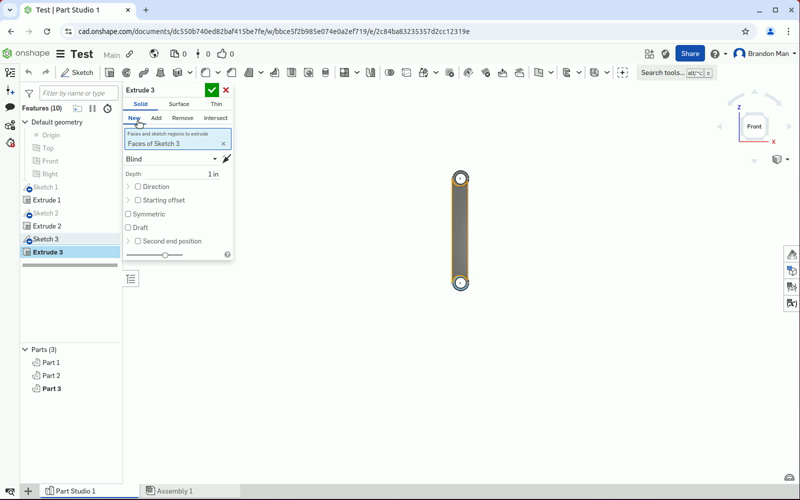
click(137, 120)
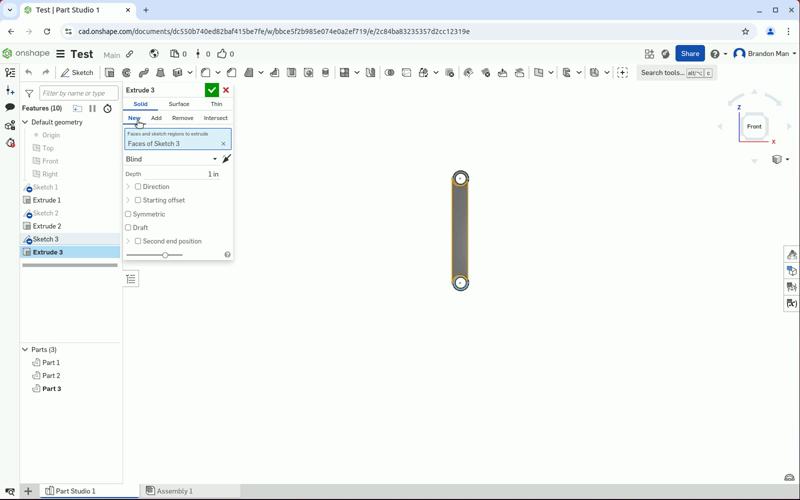
key(tab, 4)
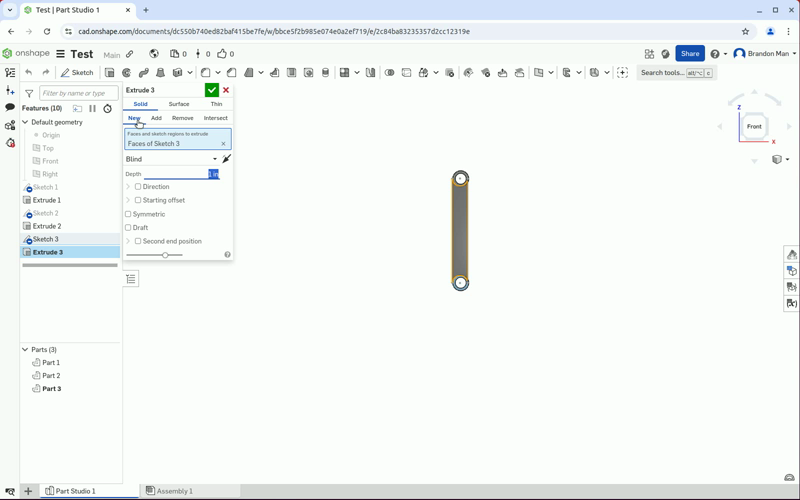
text(0.963)
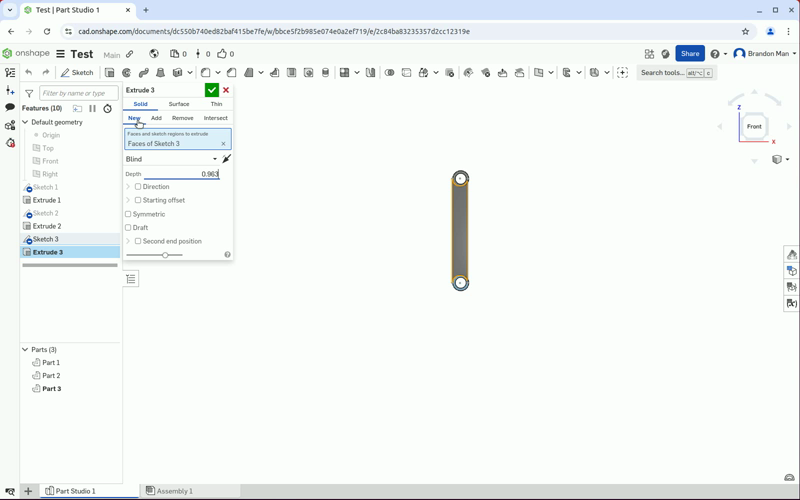
key(enter)
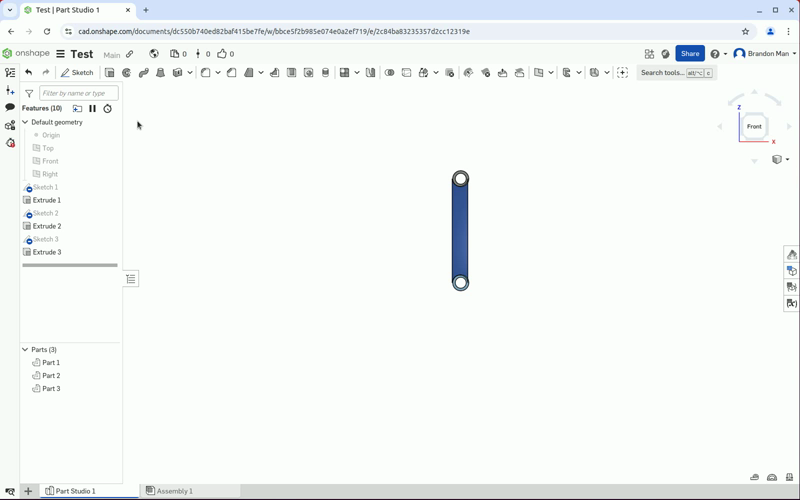
key(shift+h)
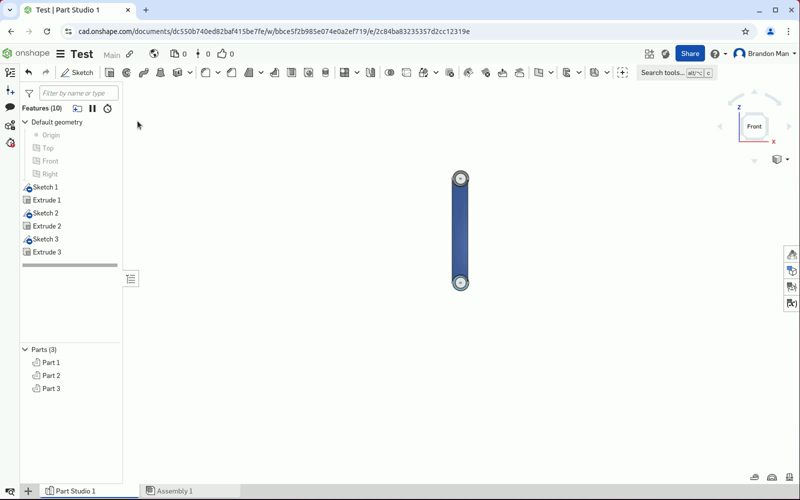
key(shift+h)
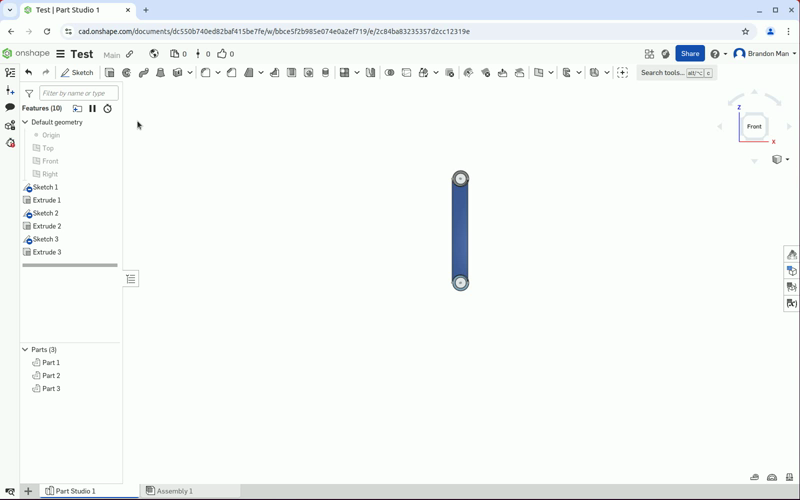
key(shift+7)
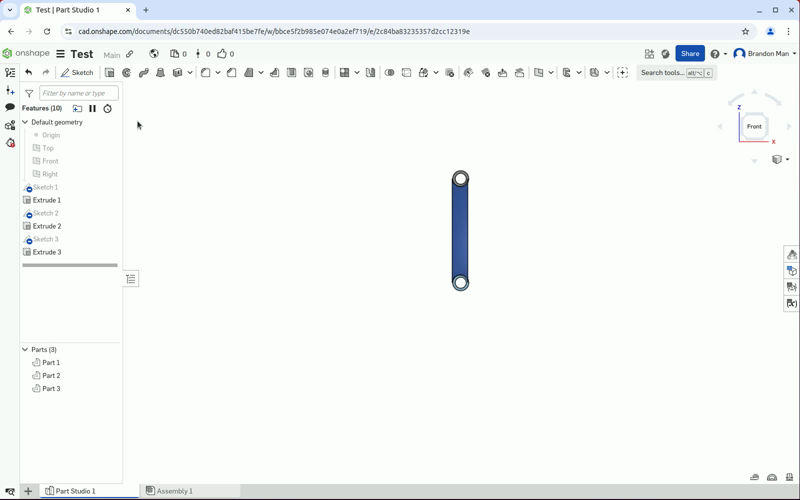
key(left, 2)
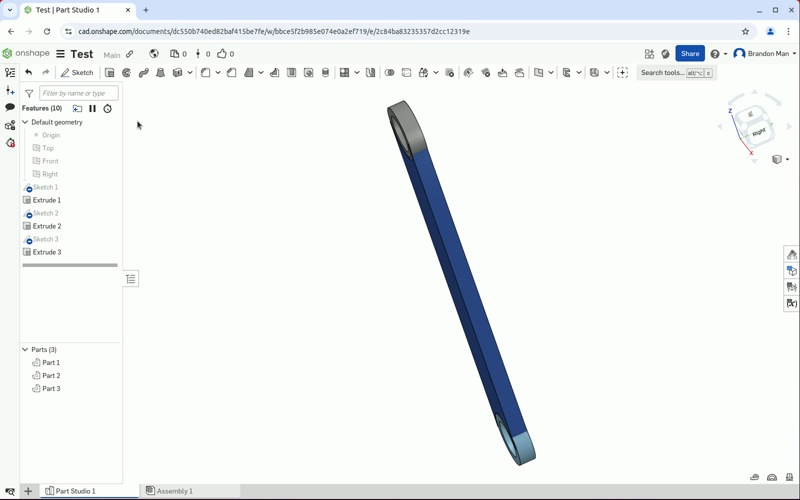
key(down, 2)
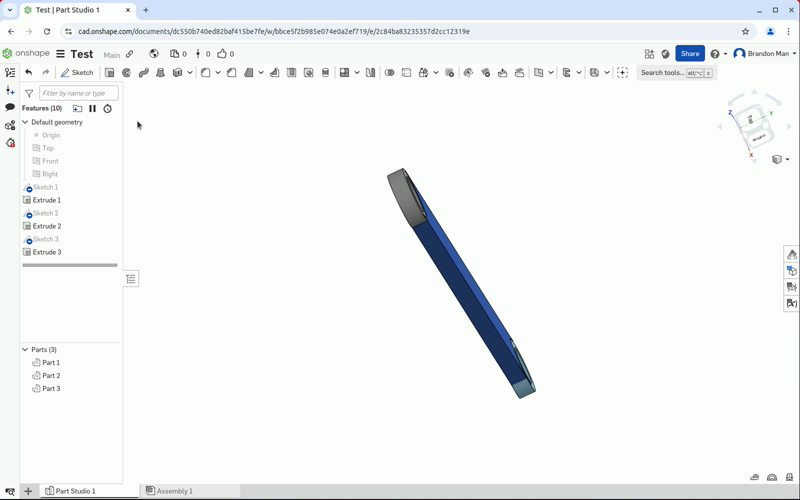
key(up, 2)
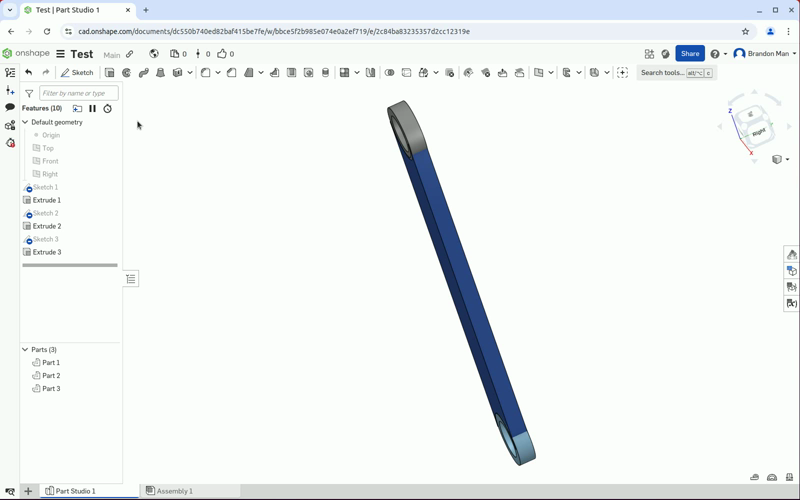
key(right, 2)
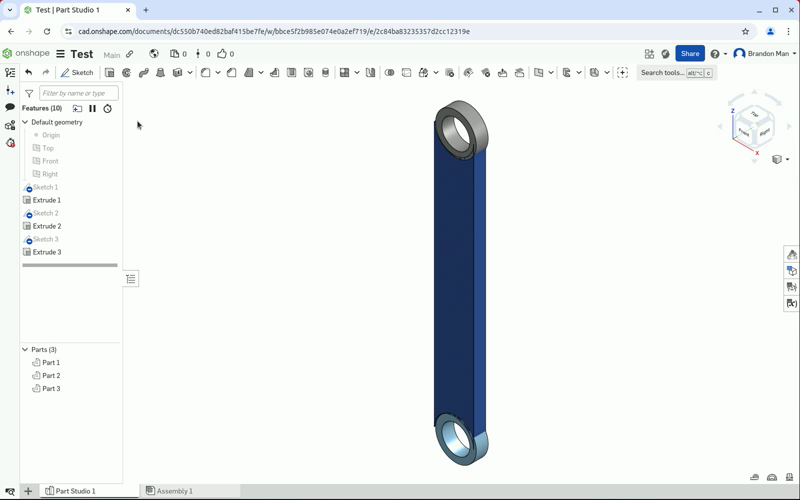
mouse_move(73, 189)
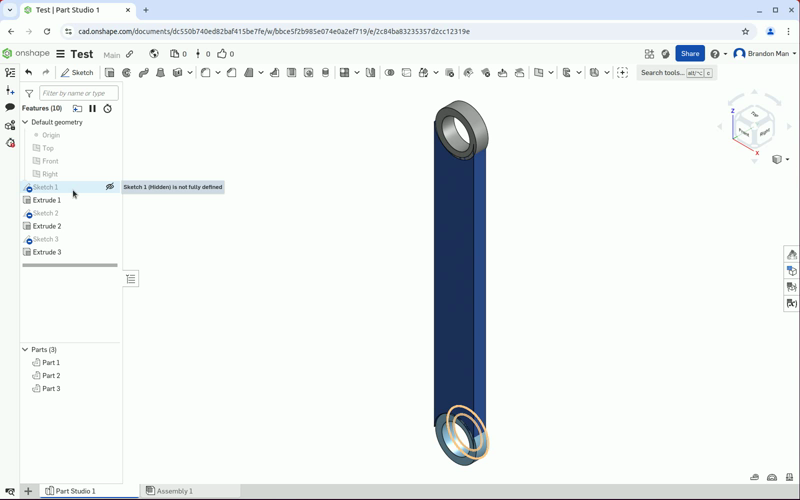
click(73, 189)